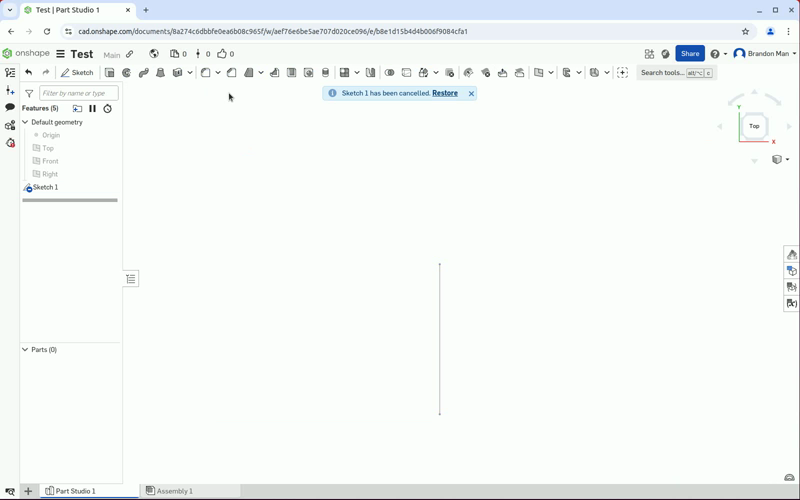
key(shift+h)
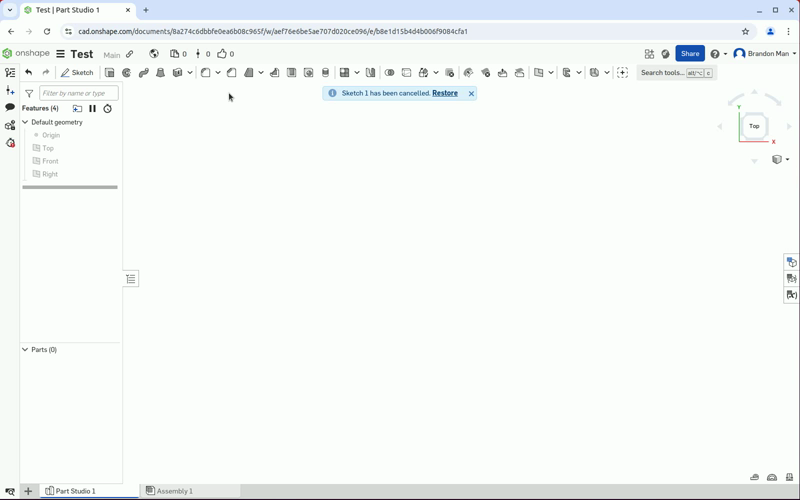
mouse_move(73, 352)
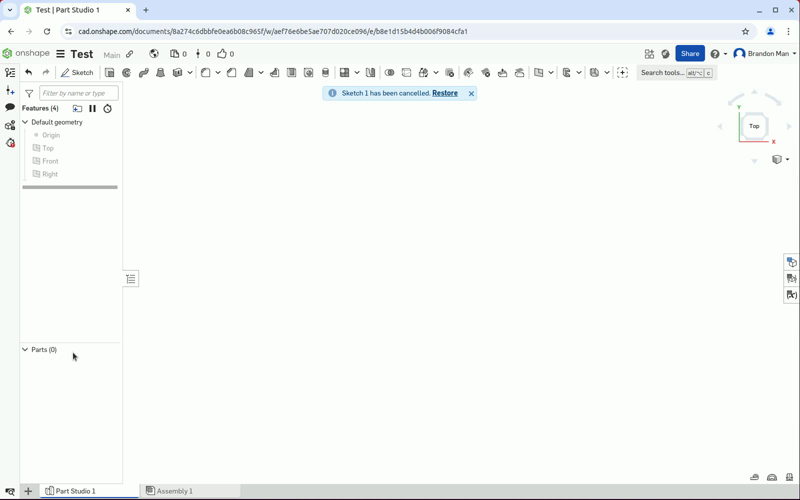
key(y)
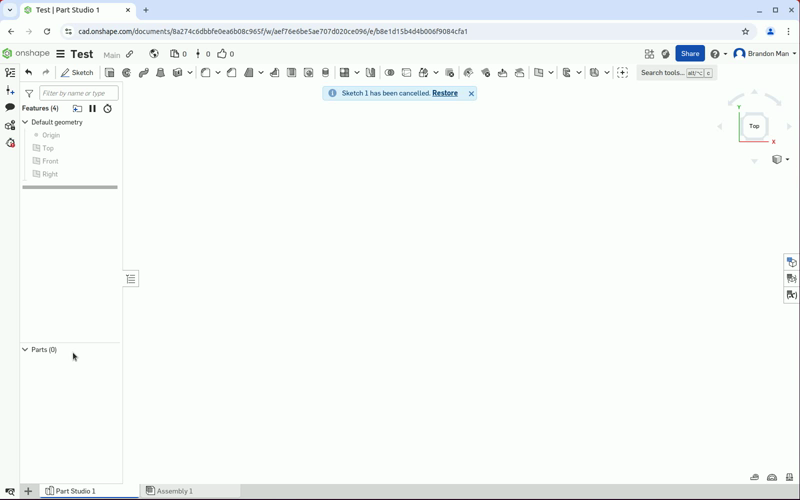
key(shift+p)
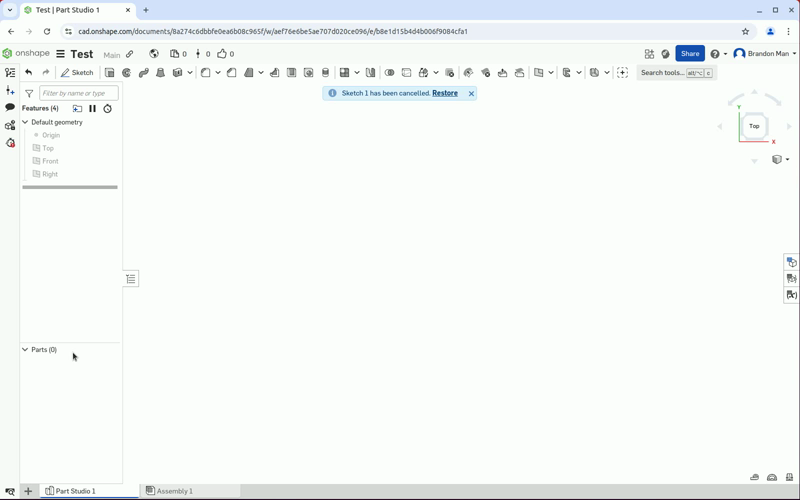
key(space)
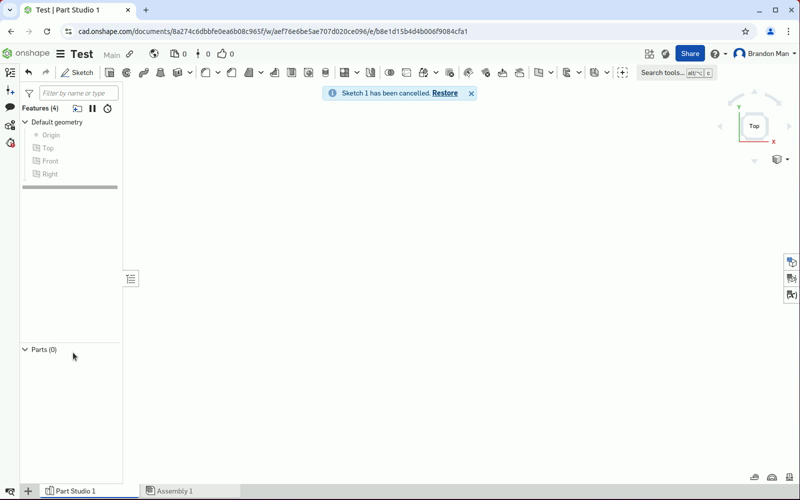
key_down(shift)
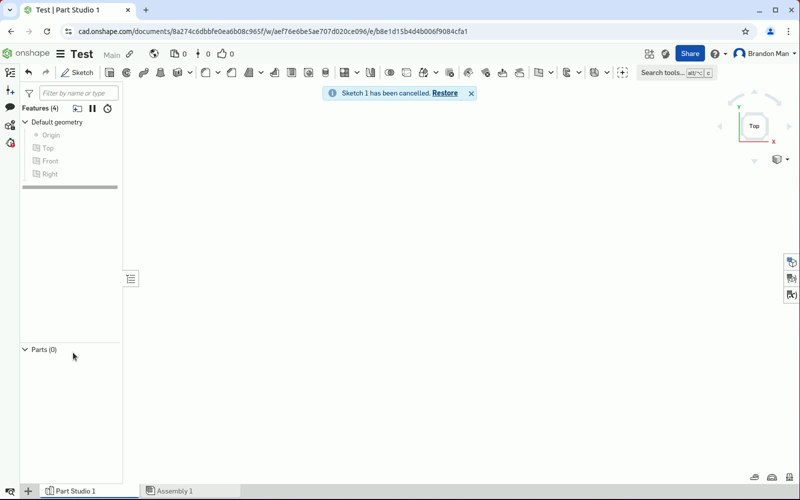
key(up)
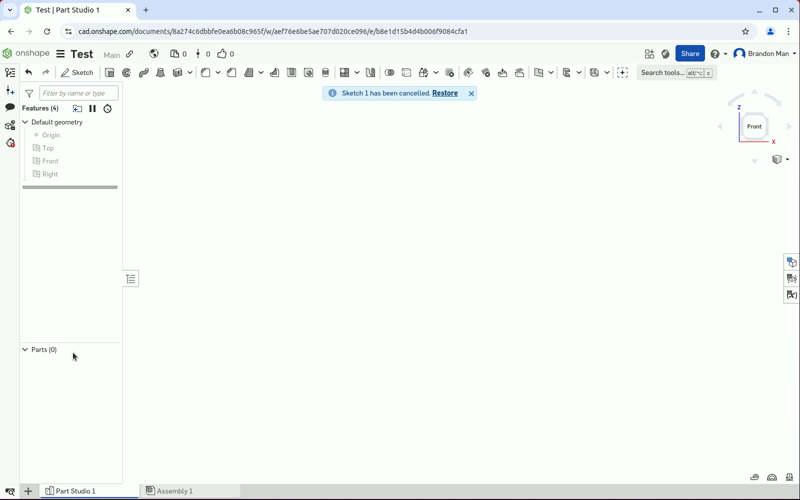
key_up(shift)
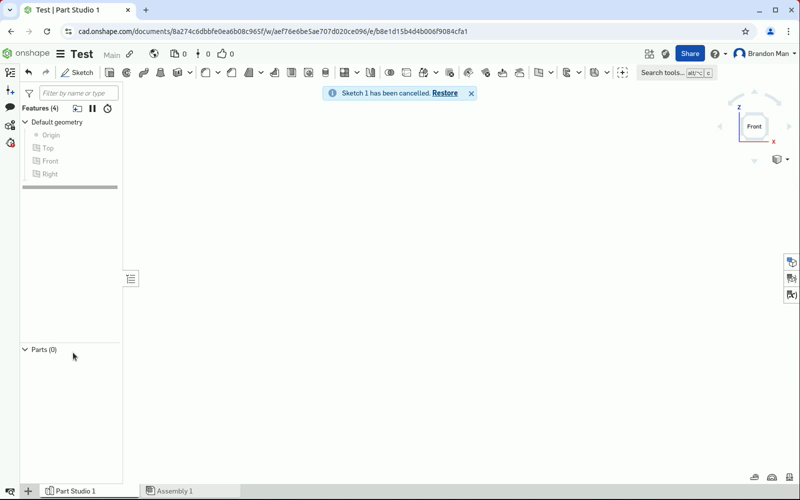
mouse_move(73, 352)
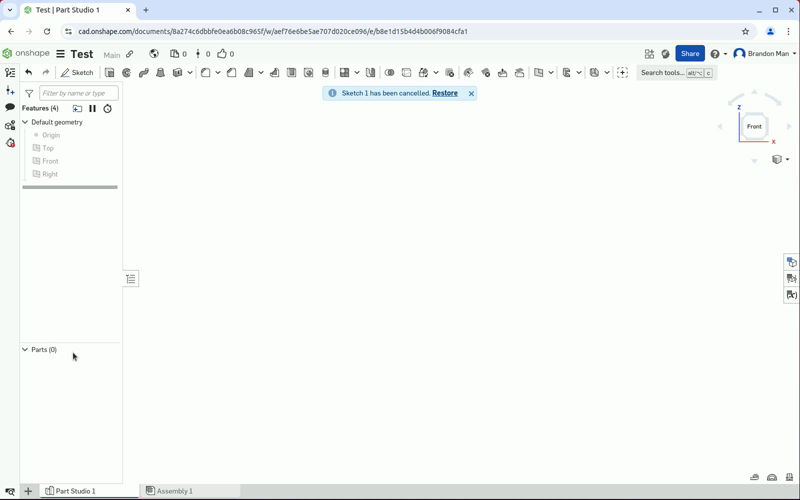
key(shift+y)
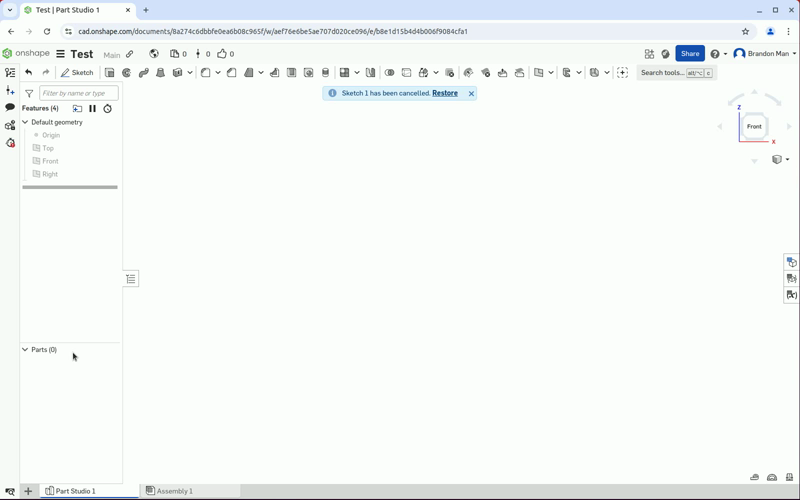
key(shift+s)
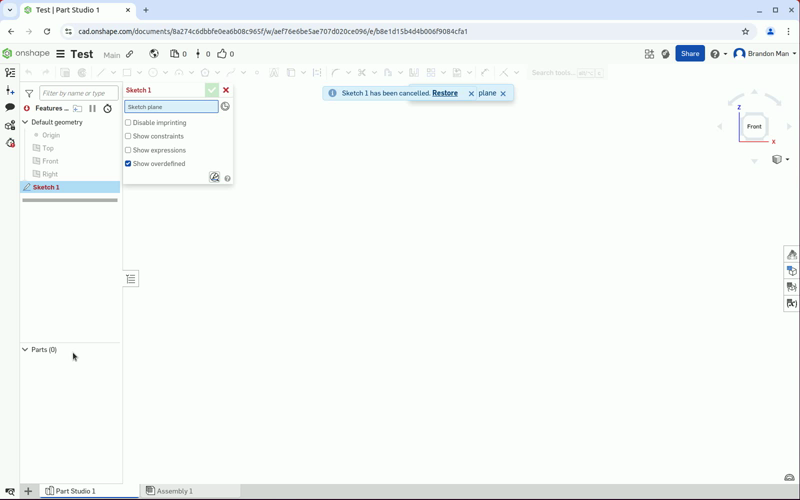
mouse_move(73, 163)
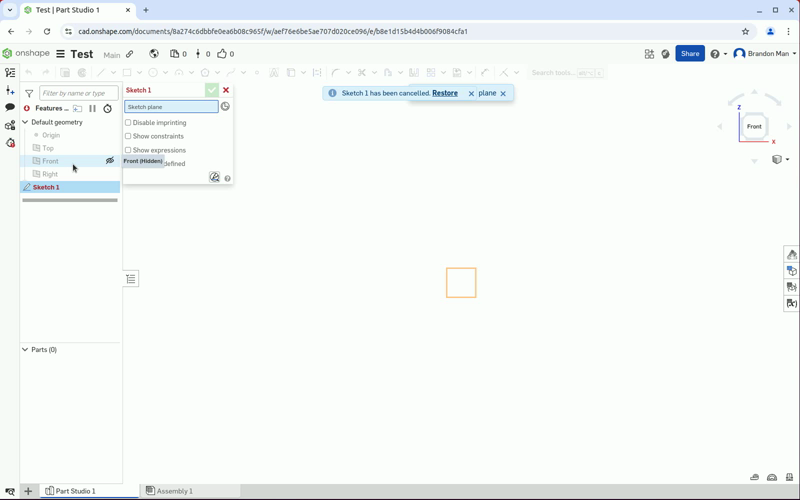
click(73, 163)
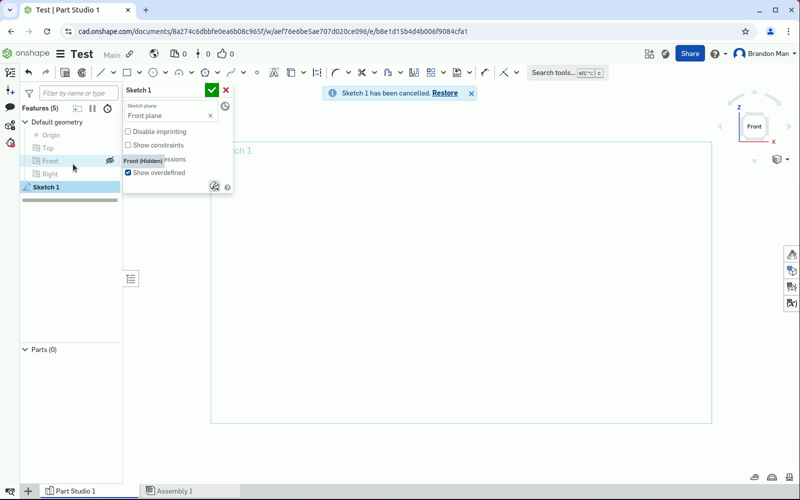
mouse_move(73, 352)
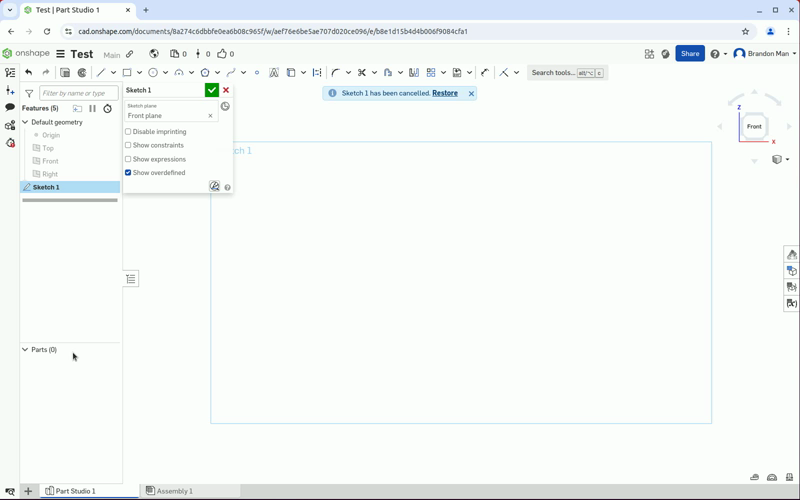
key(y)
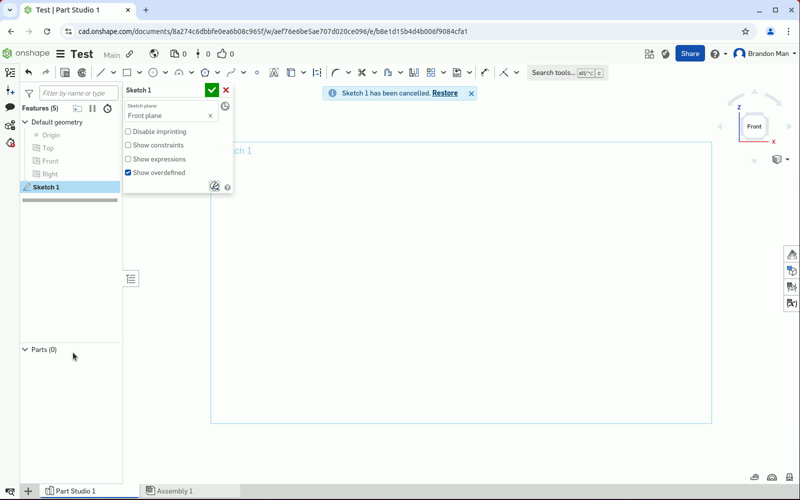
key(l)
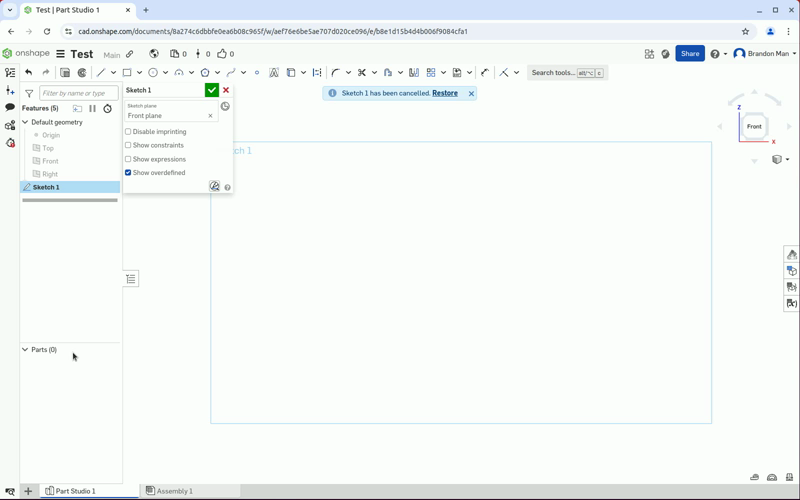
key_down(shift)
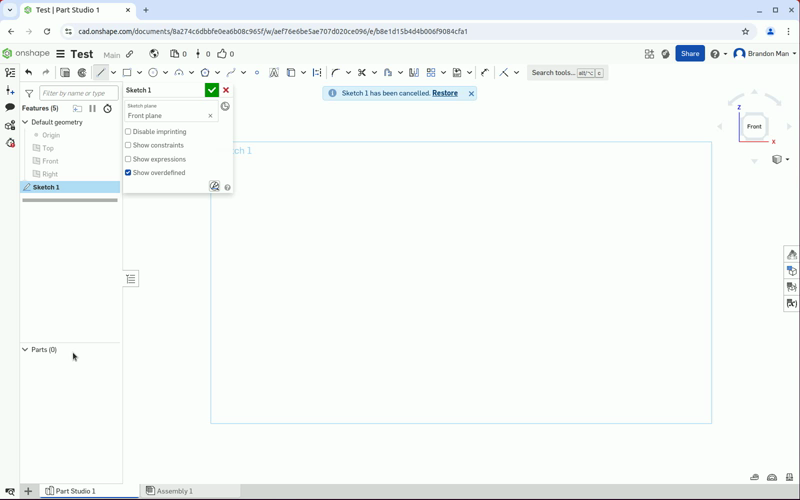
mouse_move(460, 282)
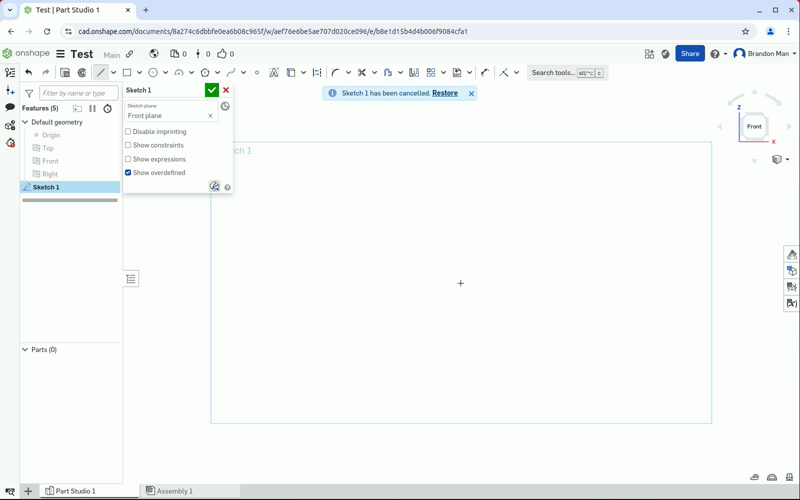
click(460, 282)
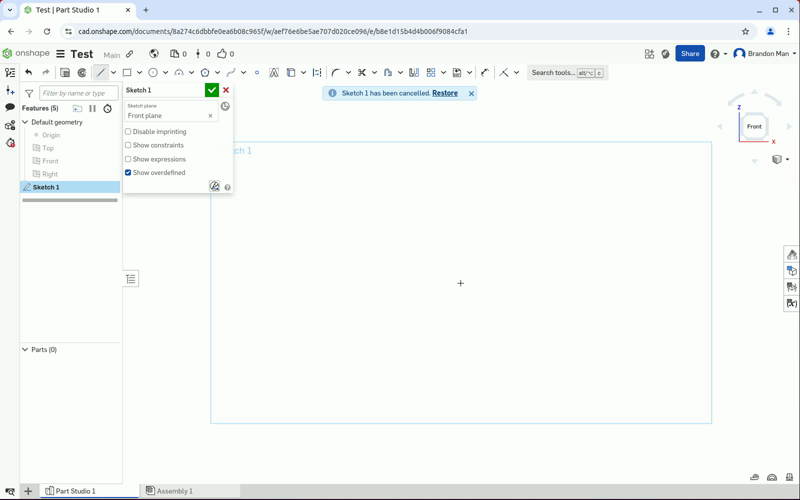
key_up(shift)
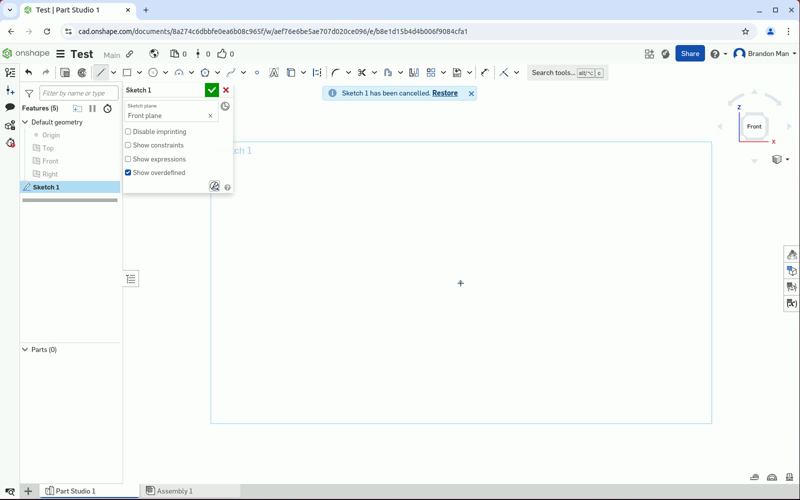
key_down(shift)
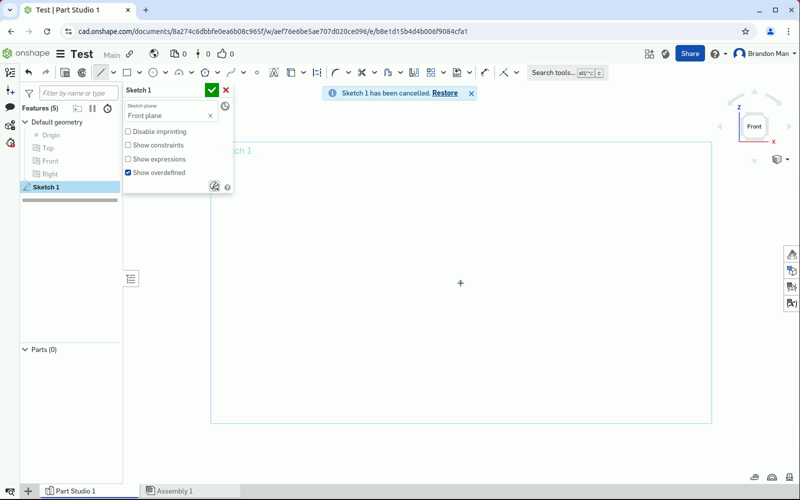
mouse_move(573, 282)
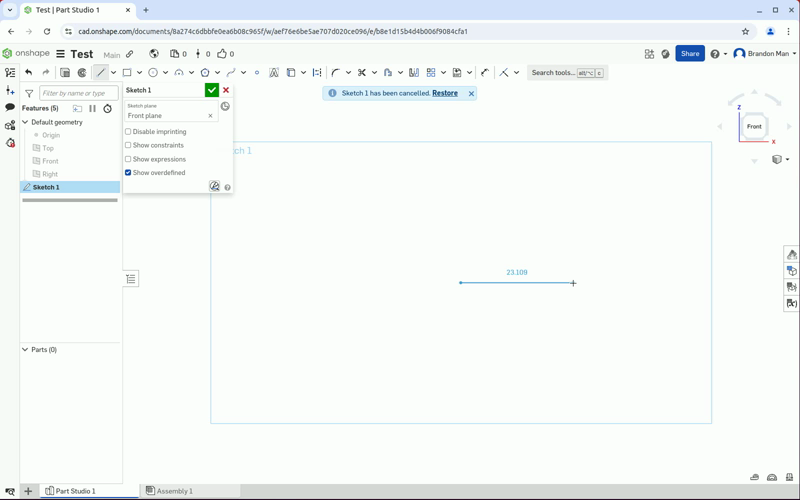
click(573, 282)
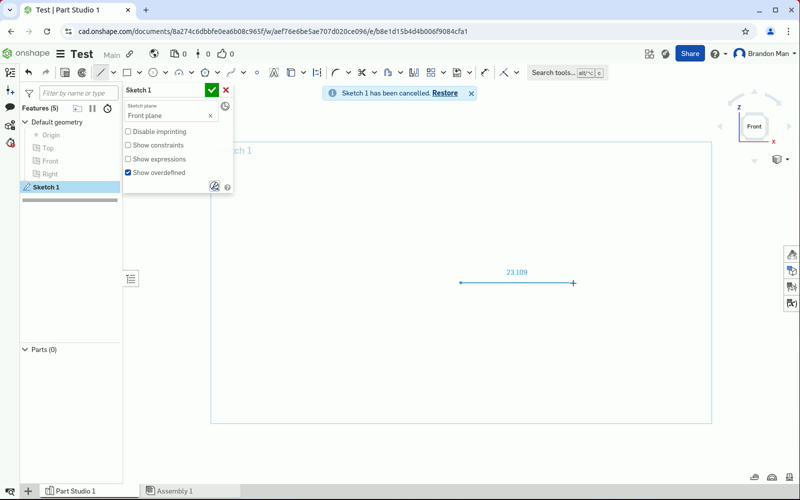
key_up(shift)
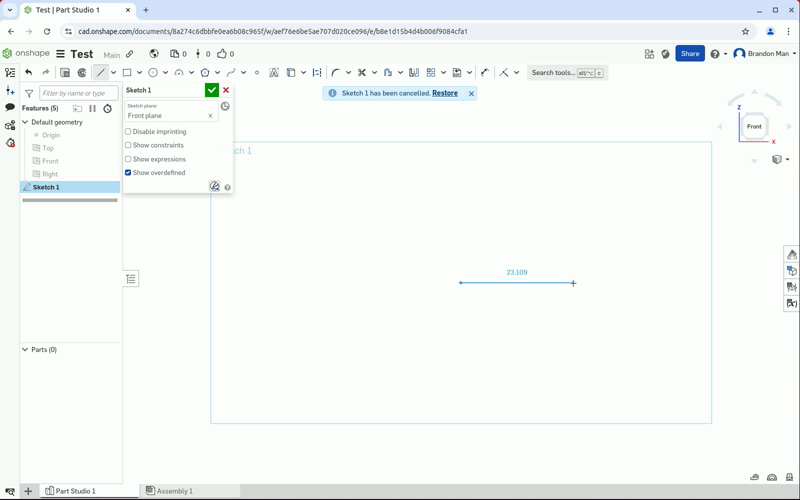
key_down(shift)
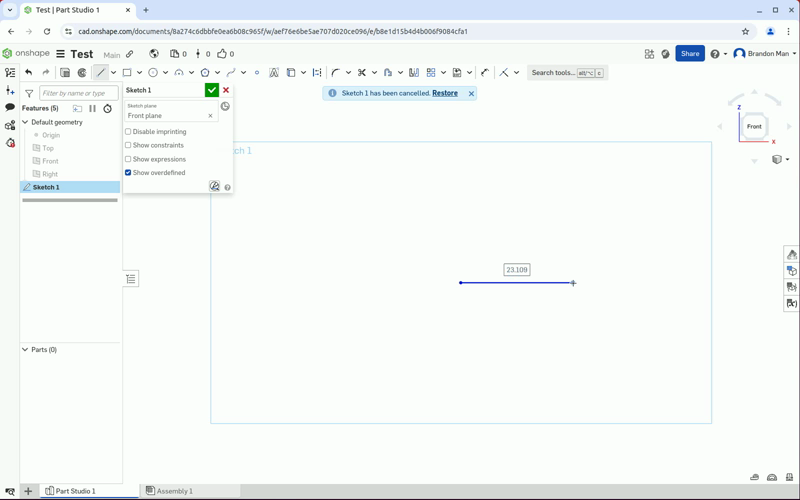
mouse_move(573, 216)
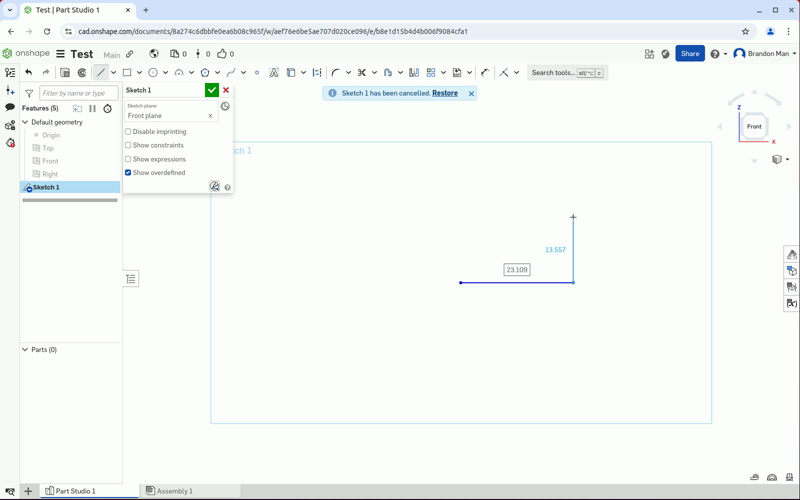
click(573, 216)
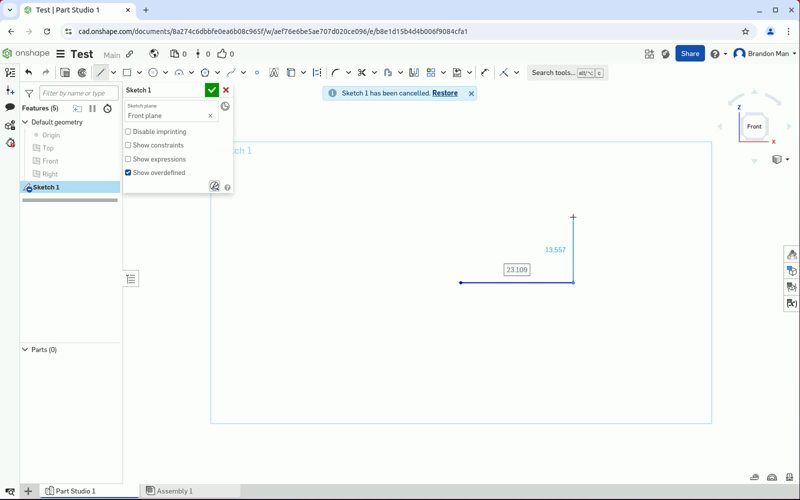
key_up(shift)
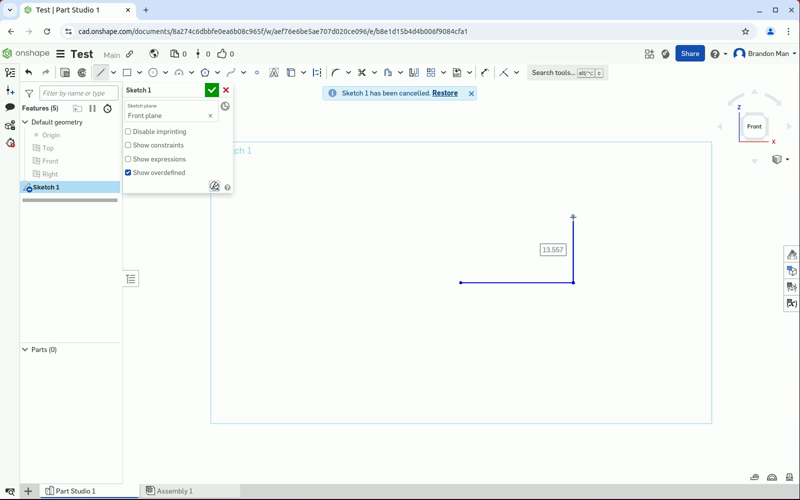
key_down(shift)
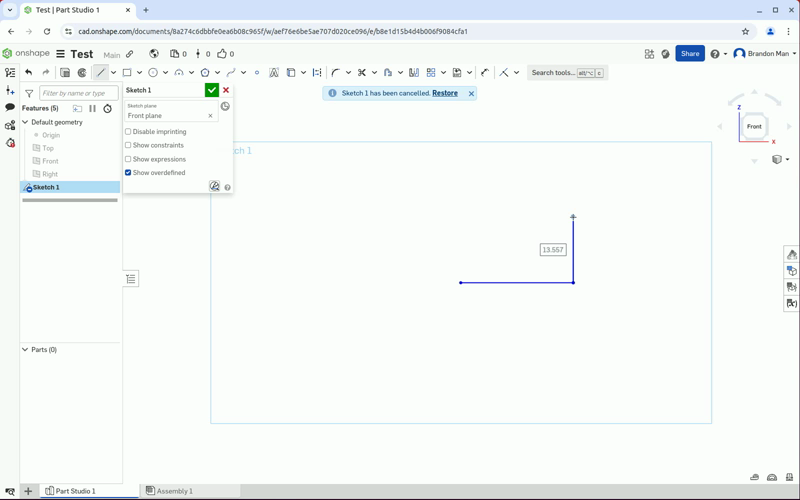
mouse_move(460, 216)
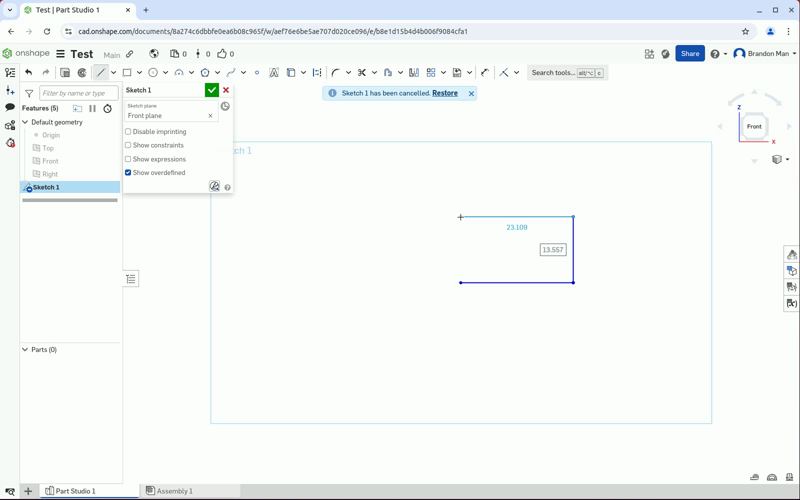
click(460, 216)
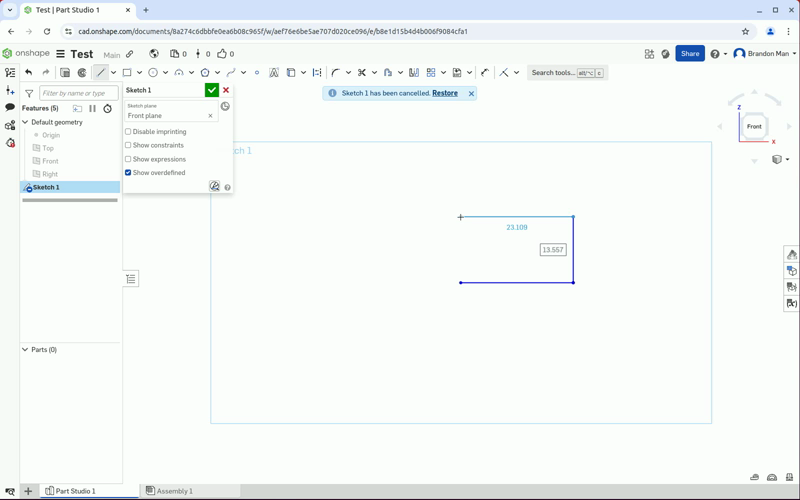
key_up(shift)
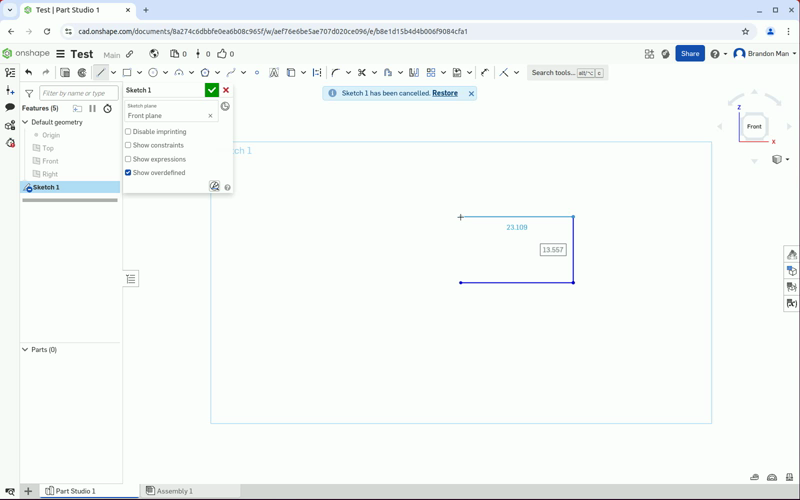
key_down(shift)
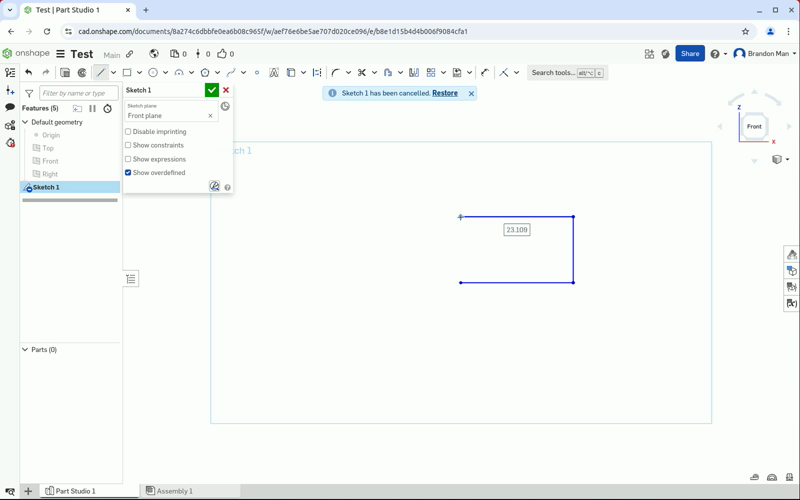
mouse_move(460, 282)
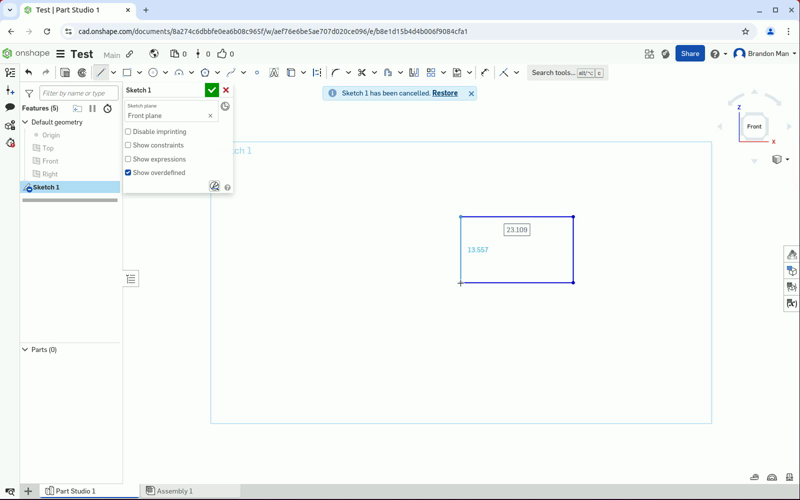
key_up(shift)
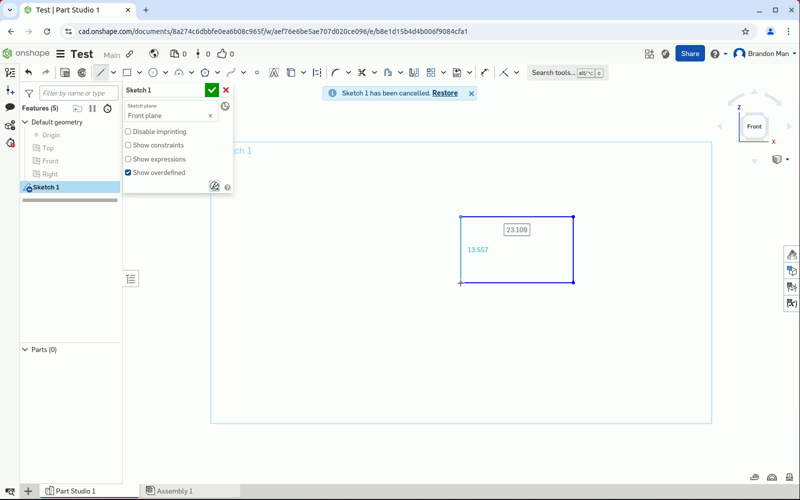
click(460, 282)
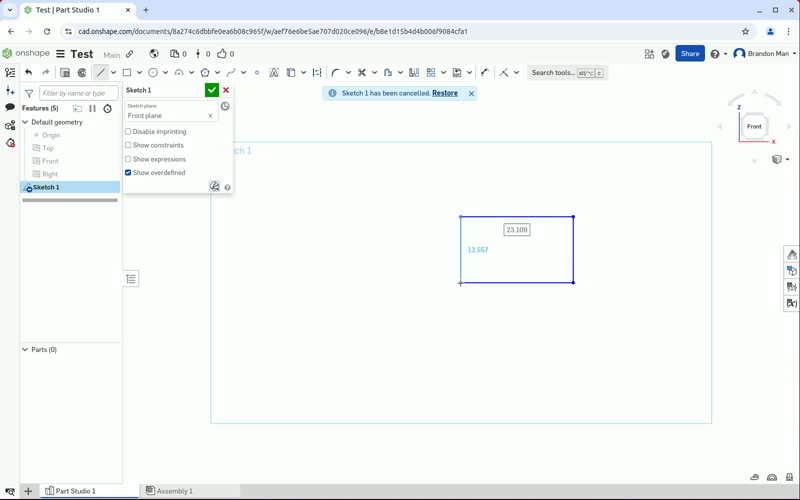
key(esc)
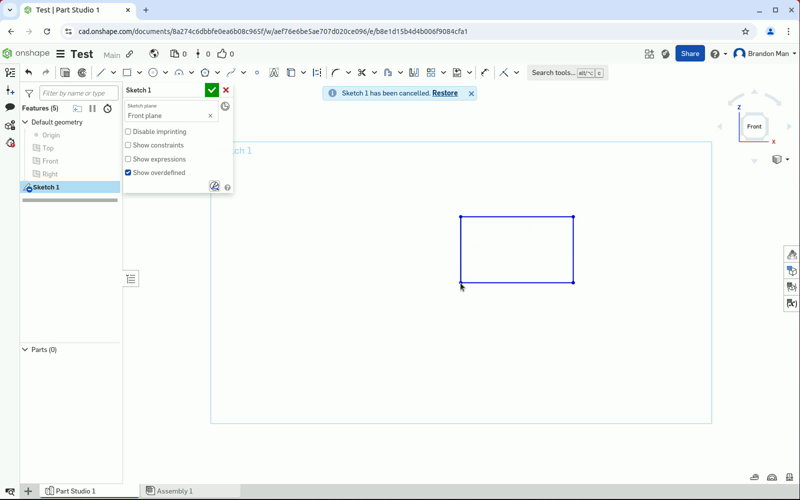
mouse_move(506, 246)
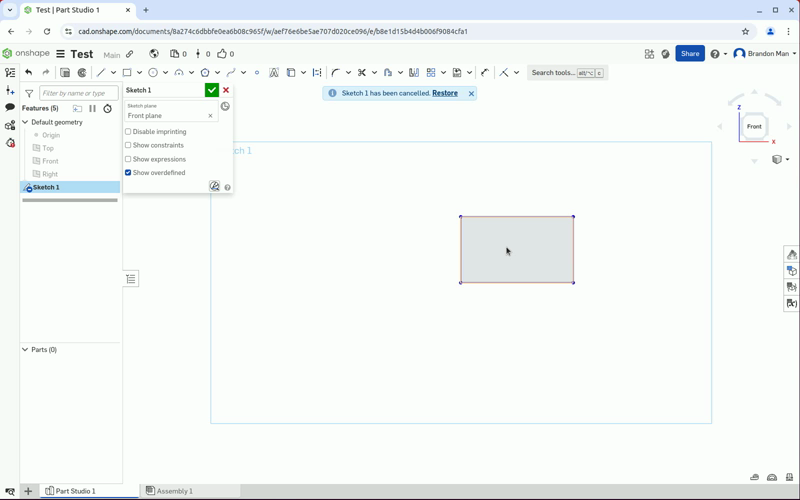
click(506, 246)
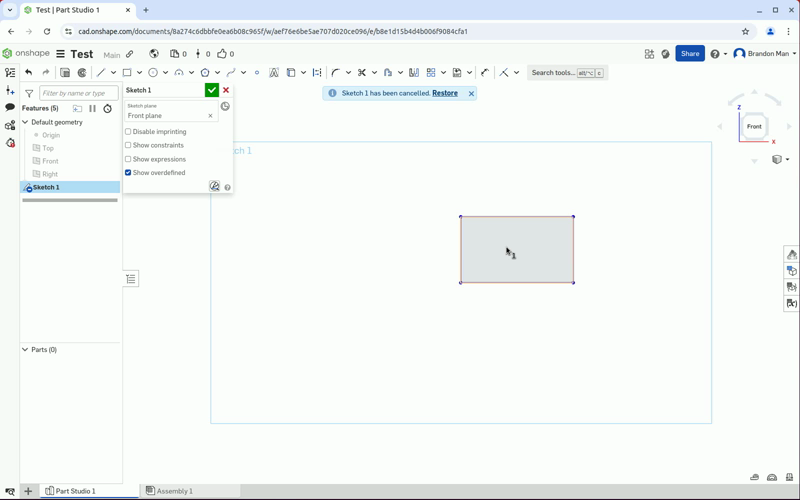
mouse_move(73, 352)
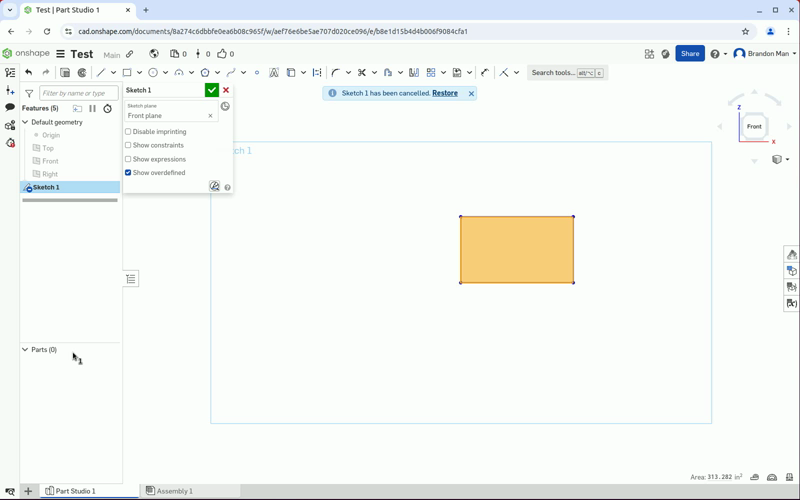
key(shift+y)
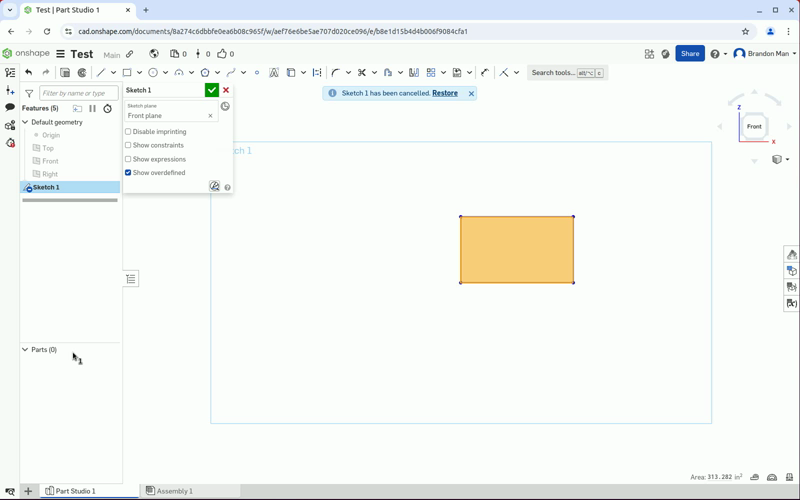
key(shift+e)
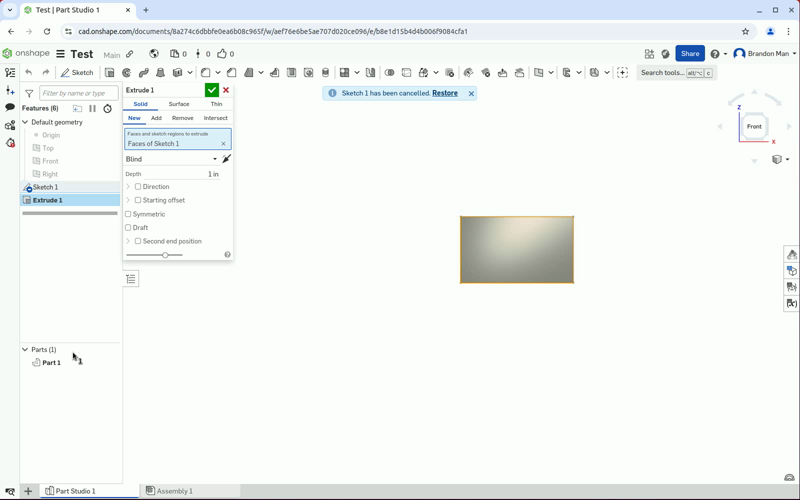
mouse_move(143, 106)
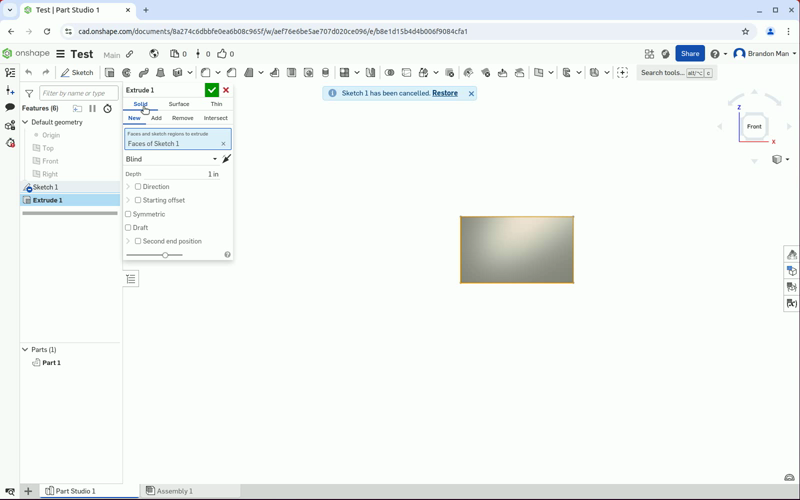
click(143, 106)
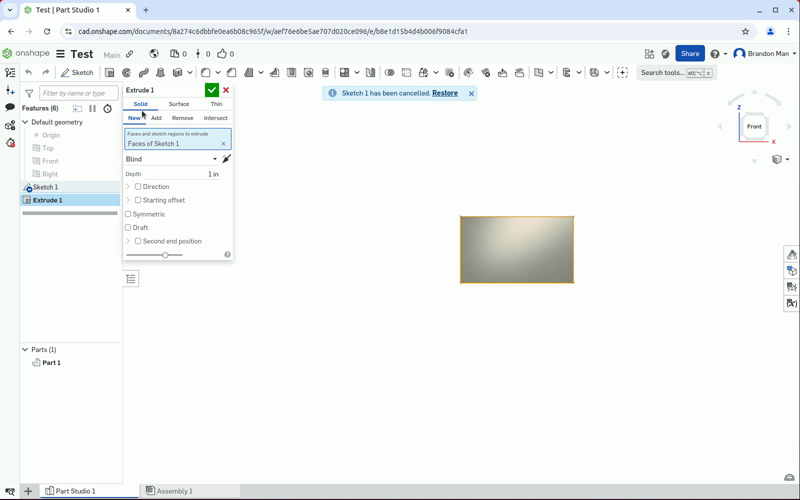
mouse_move(137, 120)
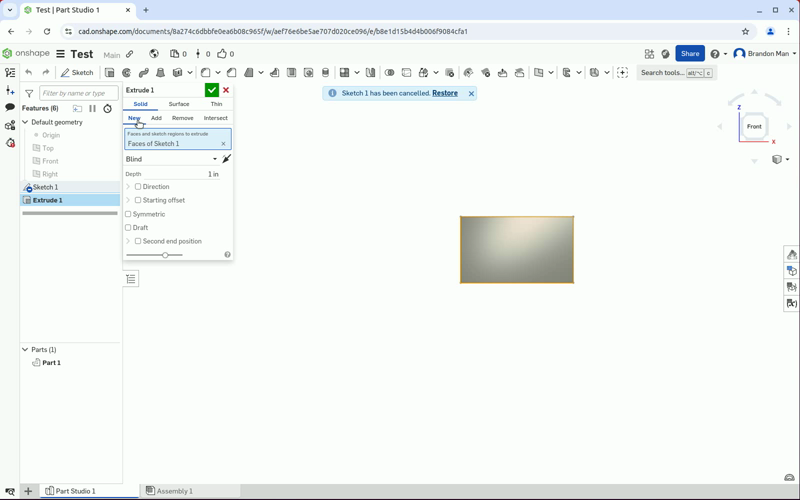
click(137, 120)
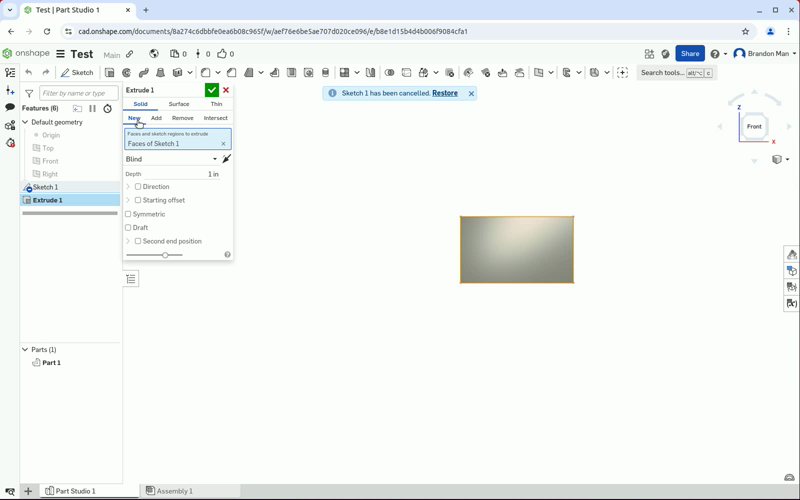
key(tab, 4)
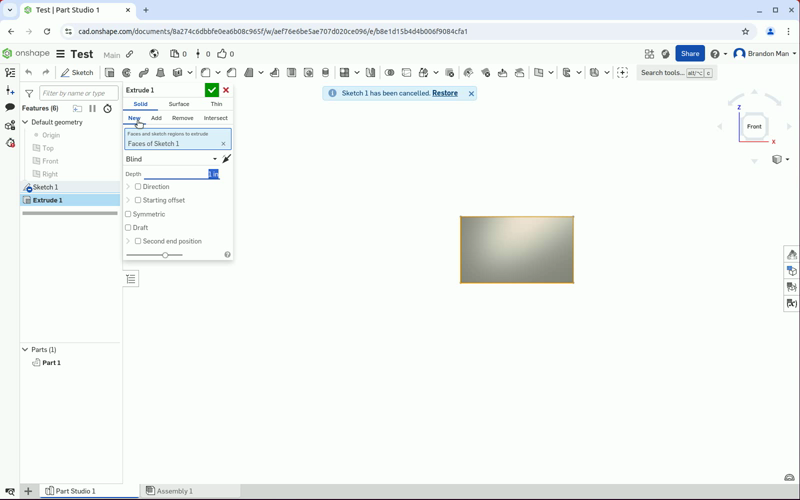
text(6.018)
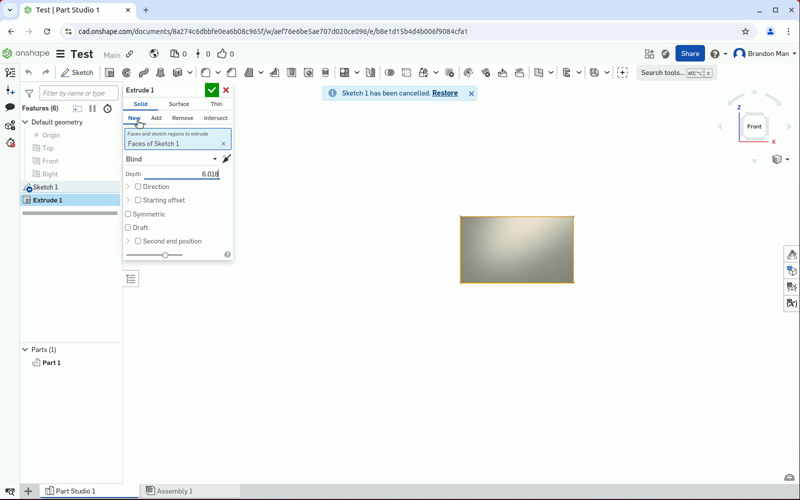
key(enter)
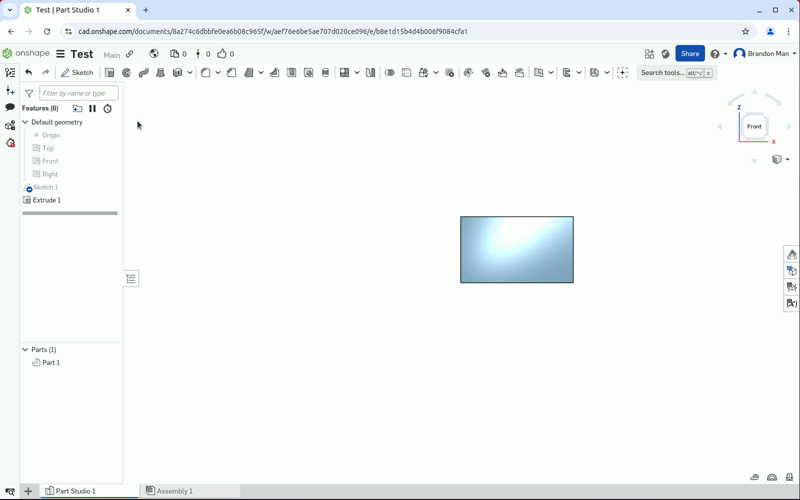
key(shift+h)
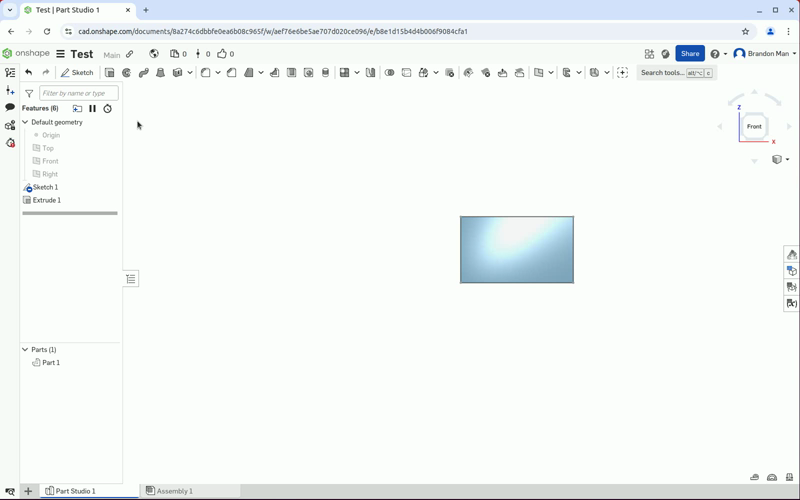
key(shift+h)
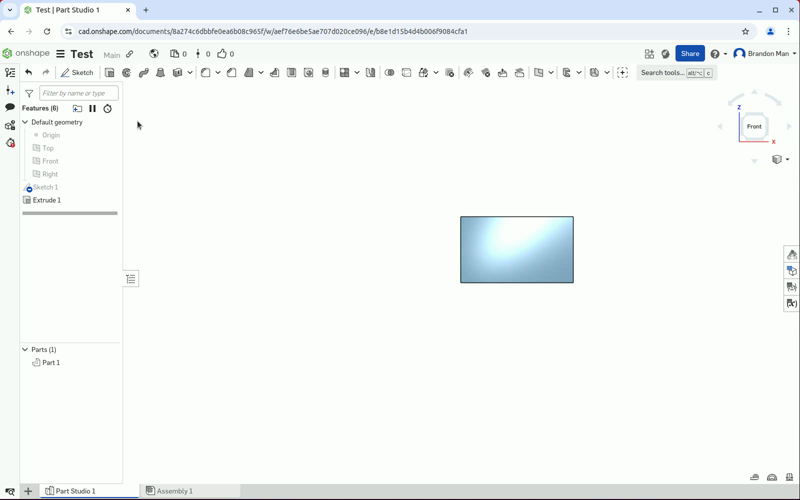
mouse_move(73, 189)
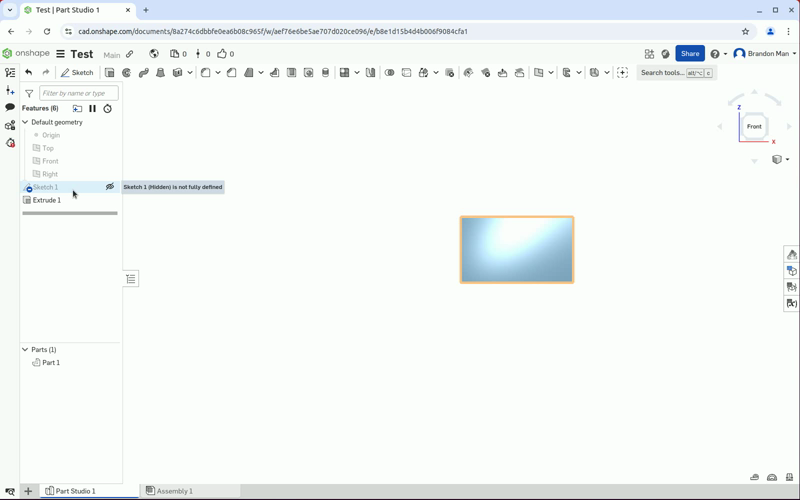
click(73, 189)
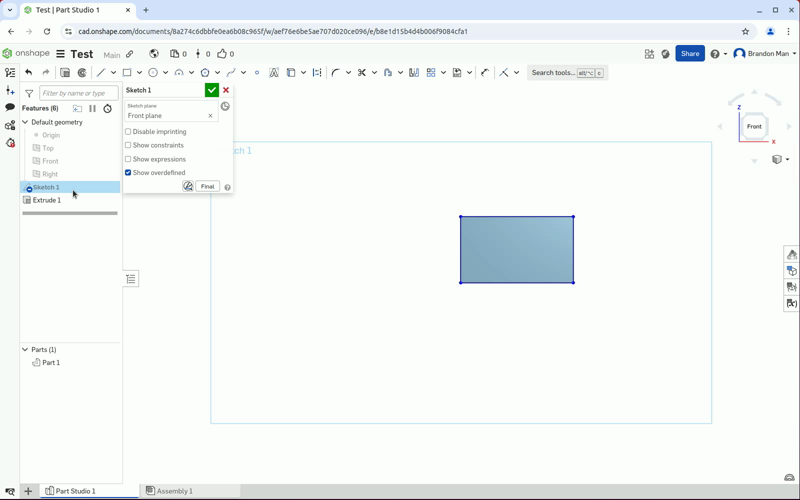
mouse_move(229, 92)
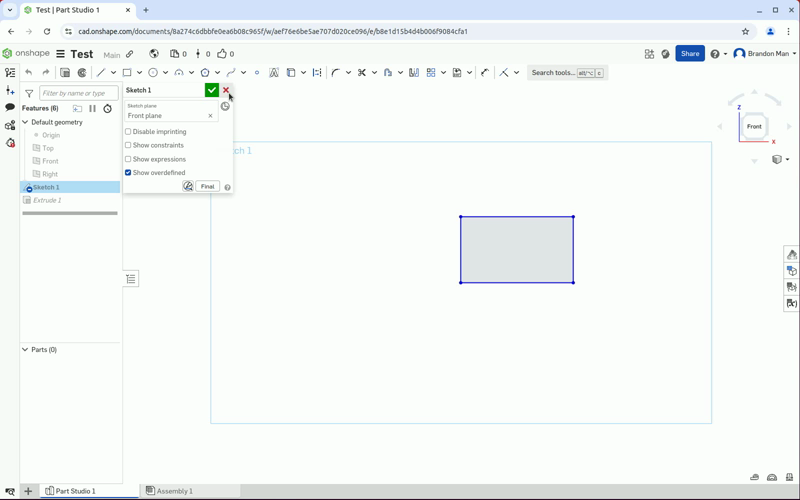
click(229, 92)
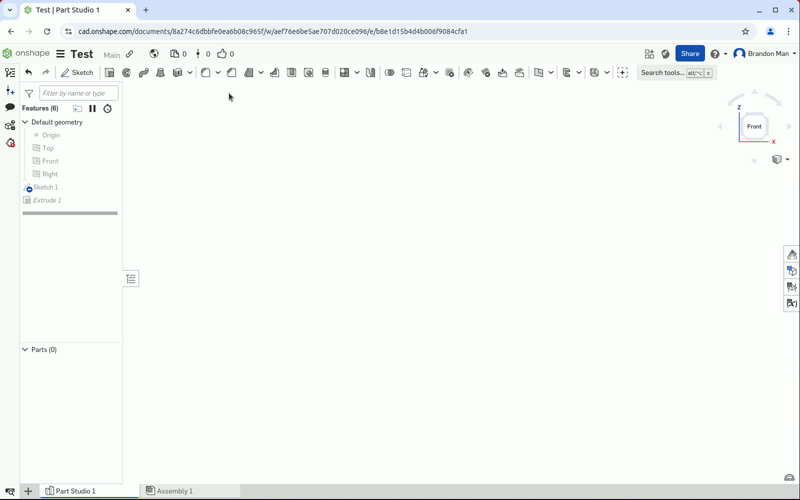
mouse_move(541, 75)
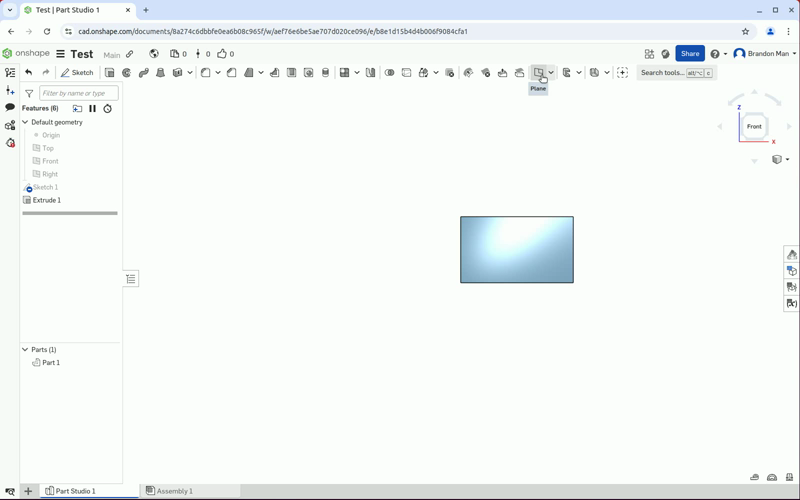
click(541, 75)
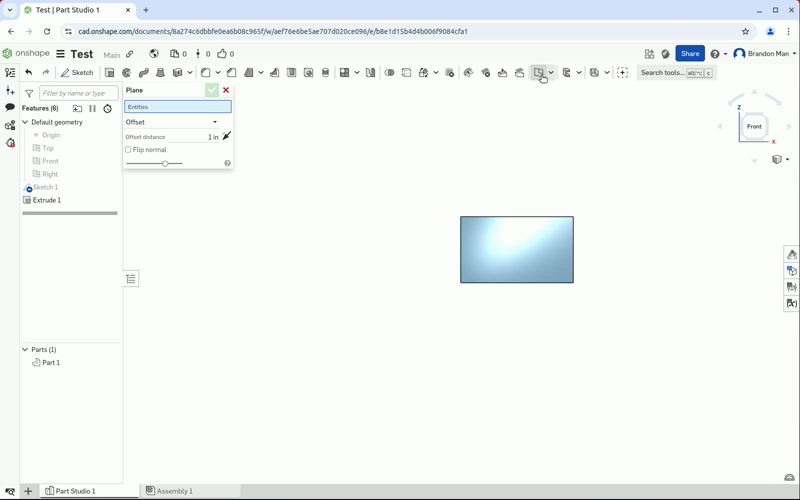
mouse_move(73, 163)
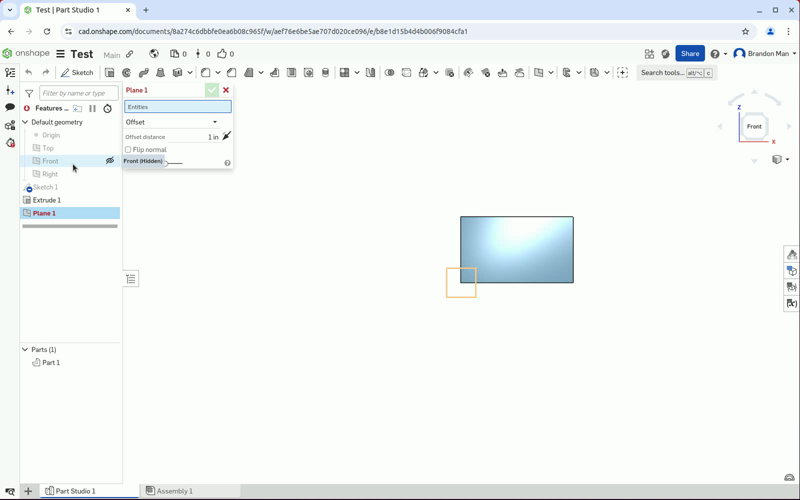
click(73, 163)
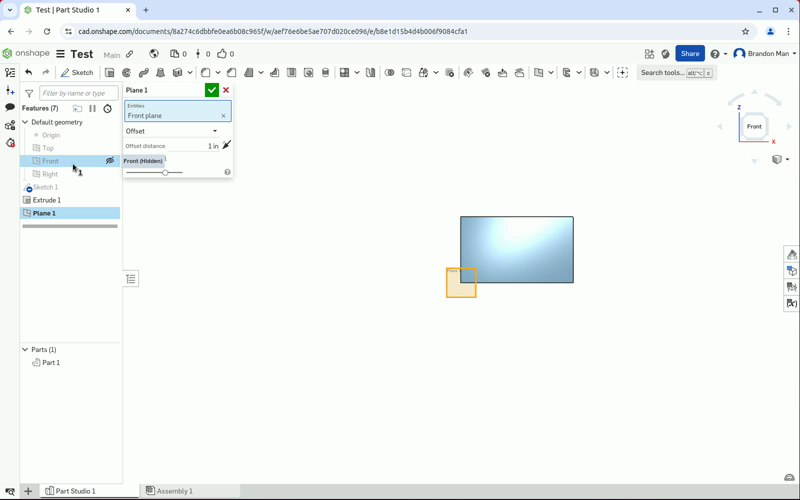
key(tab, 2)
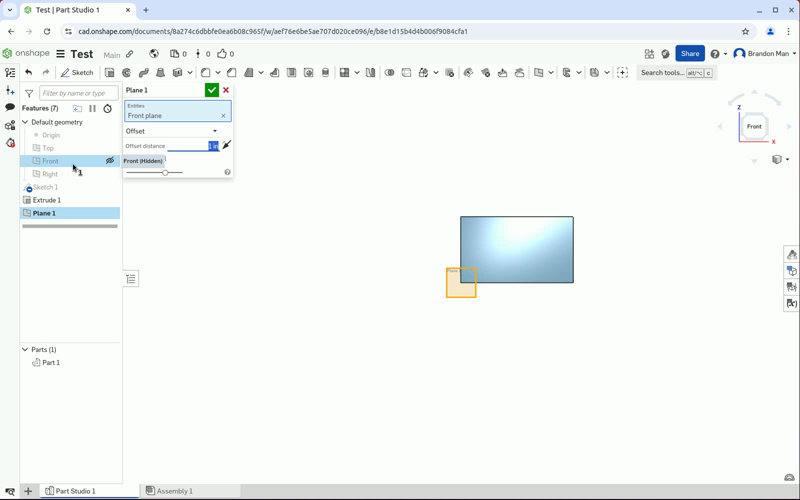
text(6.008)
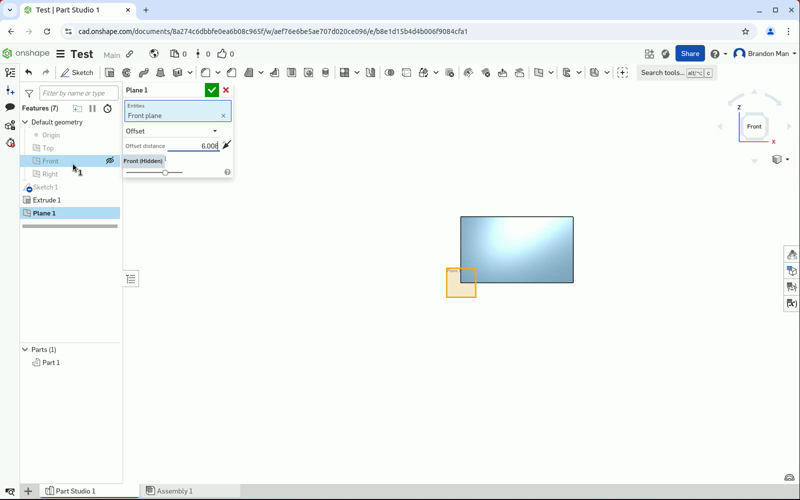
key(enter, 2)
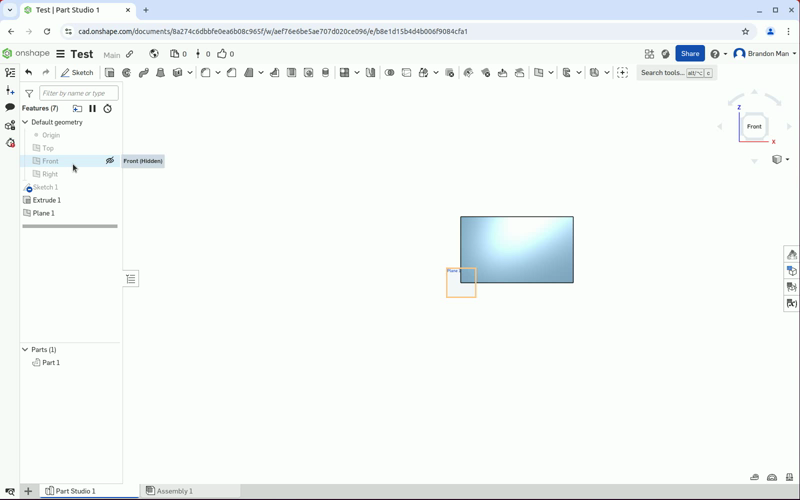
key(shift+s)
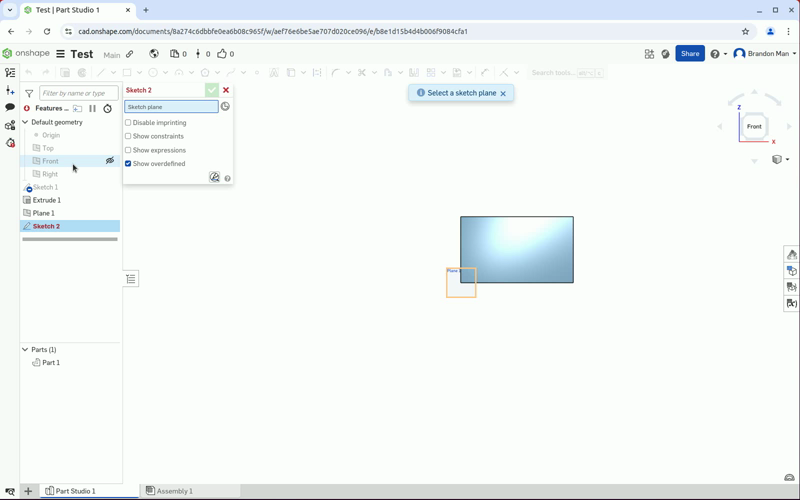
mouse_move(73, 215)
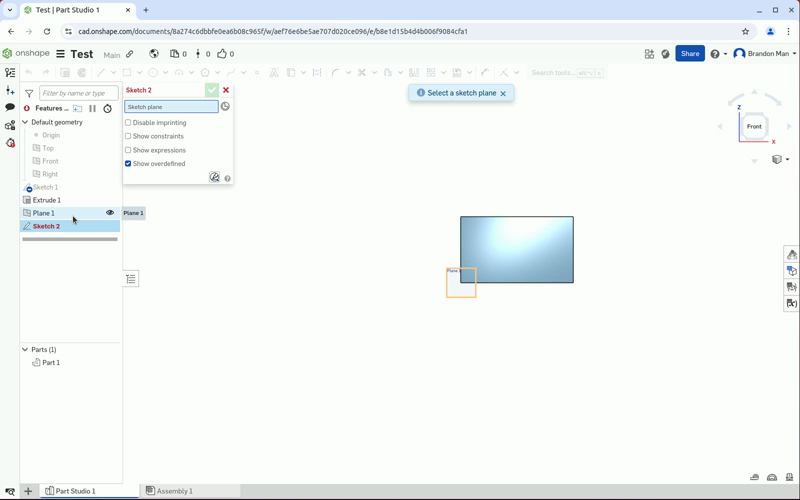
click(73, 215)
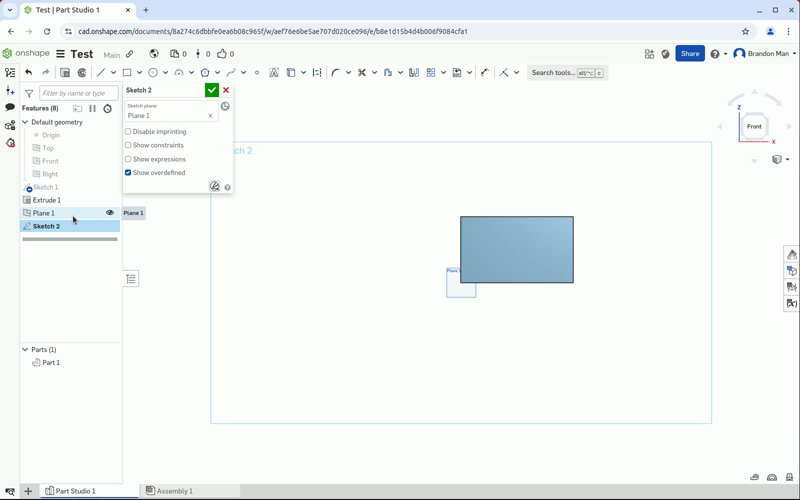
mouse_move(73, 352)
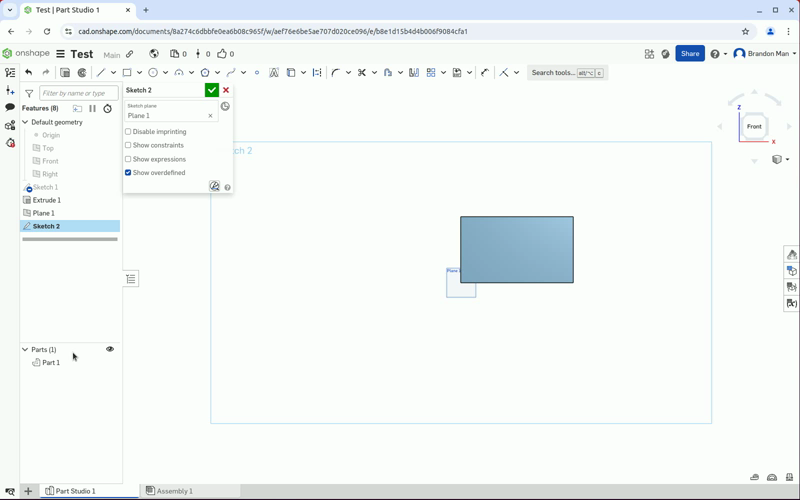
key(y)
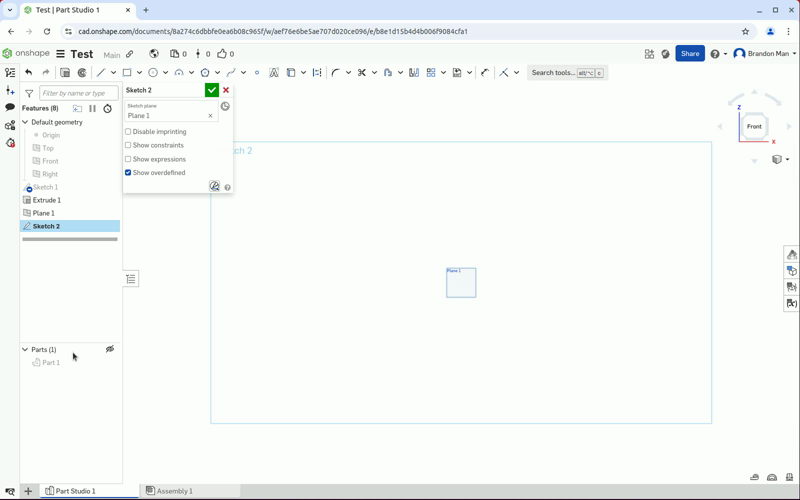
key(l)
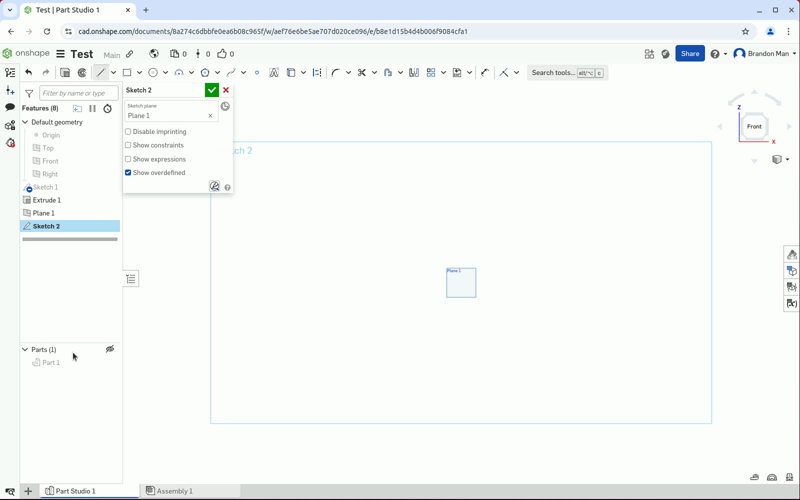
key_down(shift)
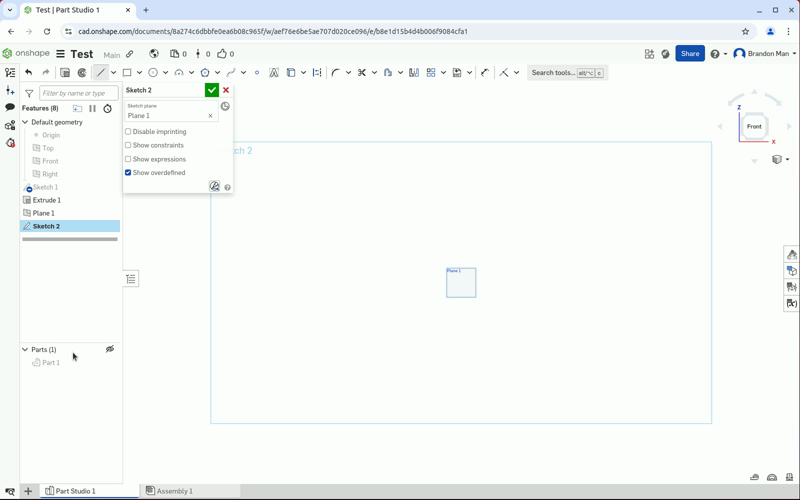
mouse_move(460, 250)
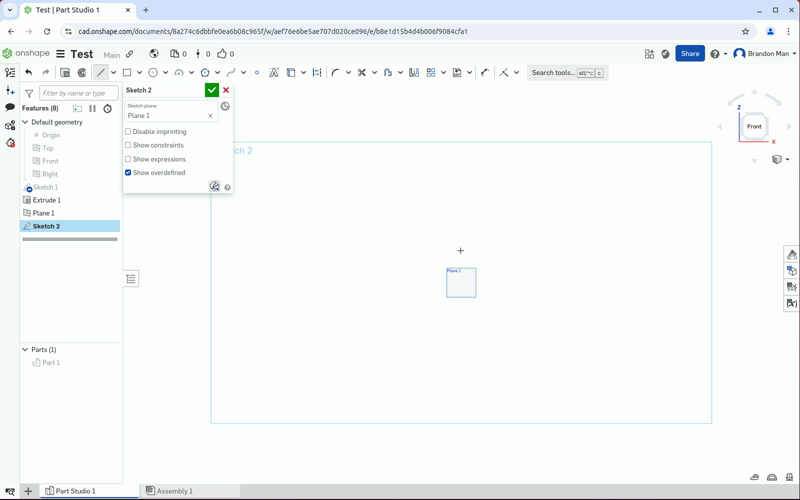
click(460, 250)
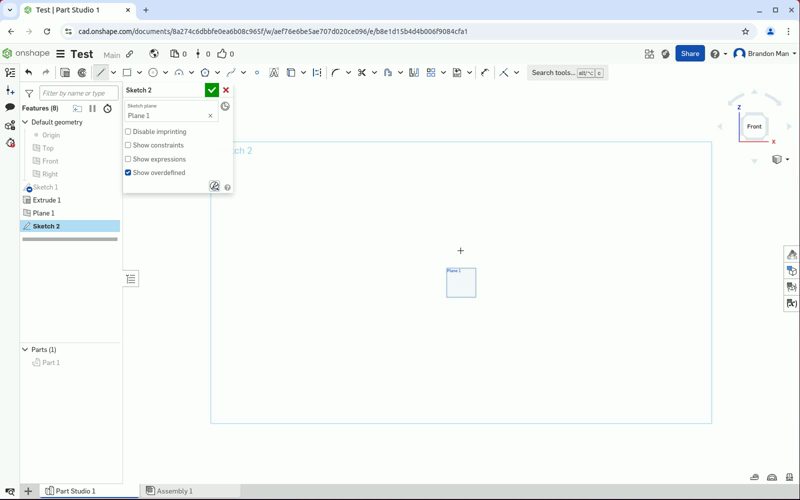
key_up(shift)
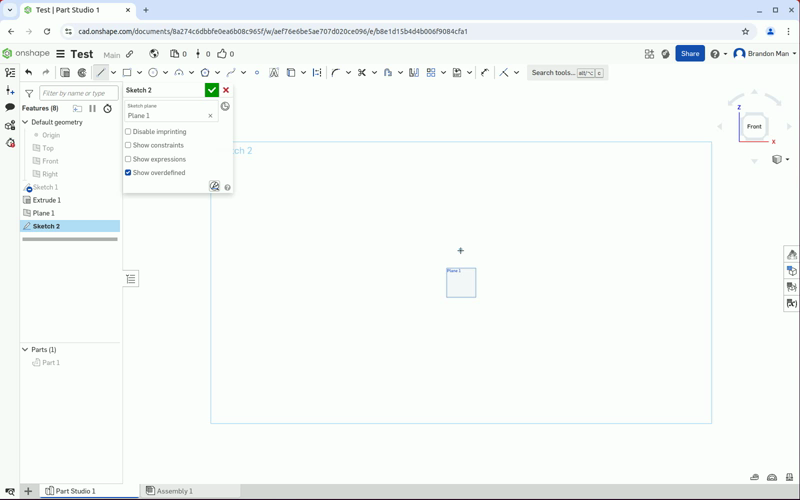
key_down(shift)
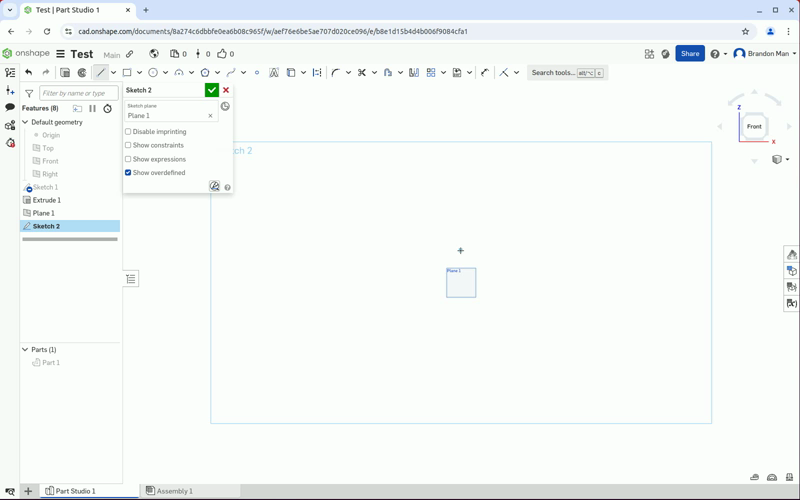
mouse_move(490, 250)
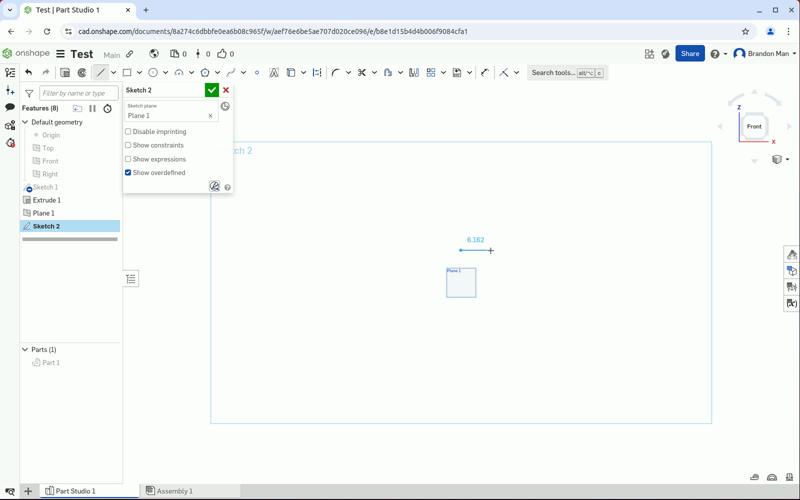
mouse_move(494, 250)
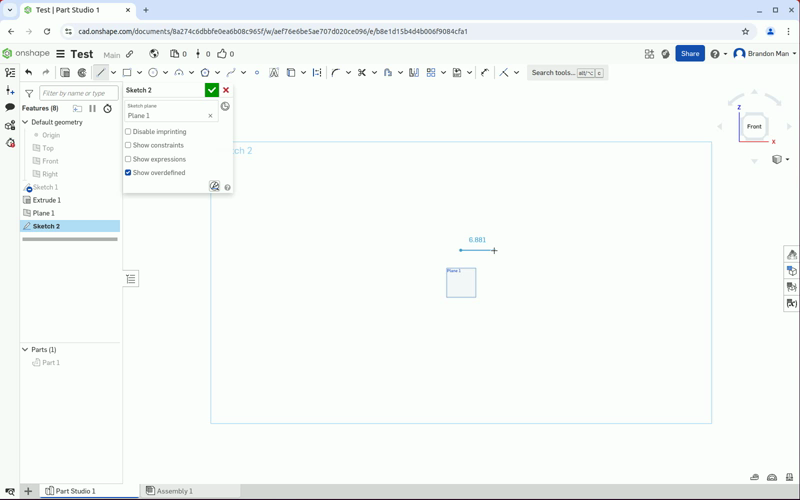
click(494, 250)
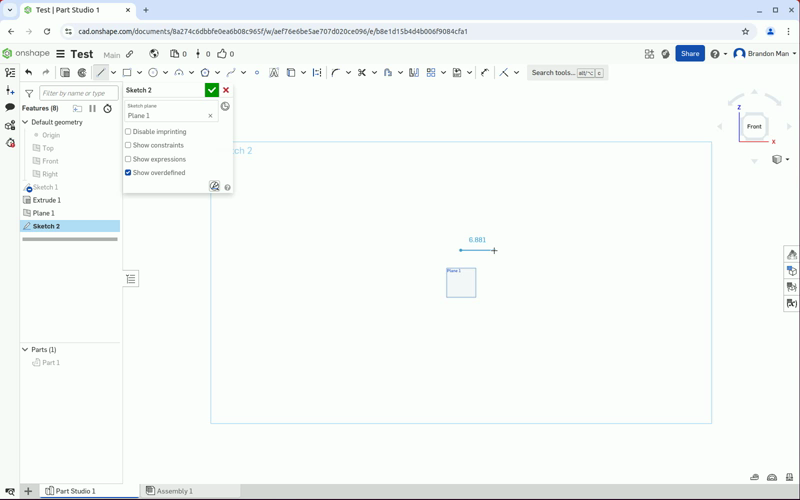
key_up(shift)
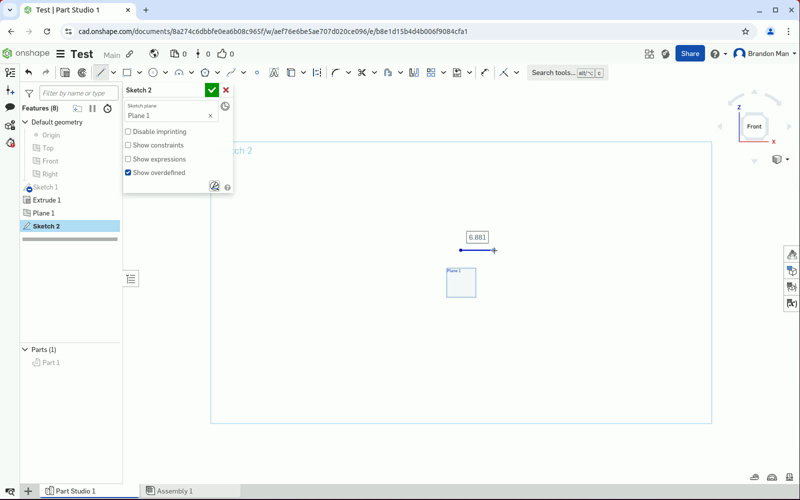
key_down(shift)
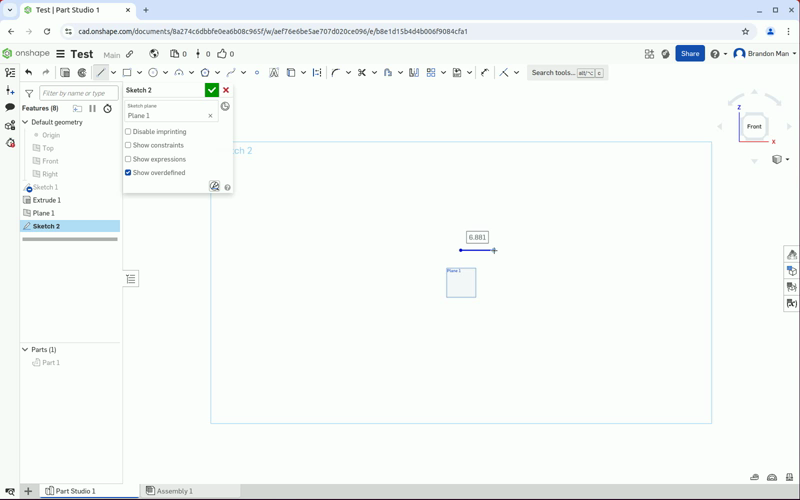
mouse_move(524, 250)
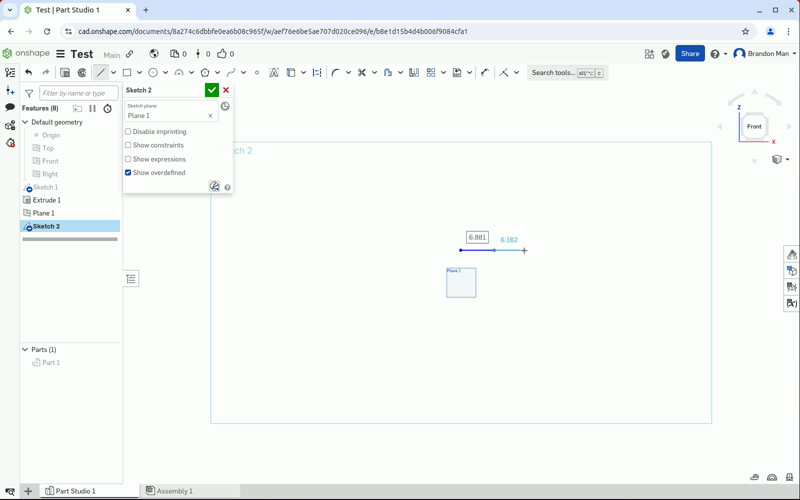
mouse_move(494, 216)
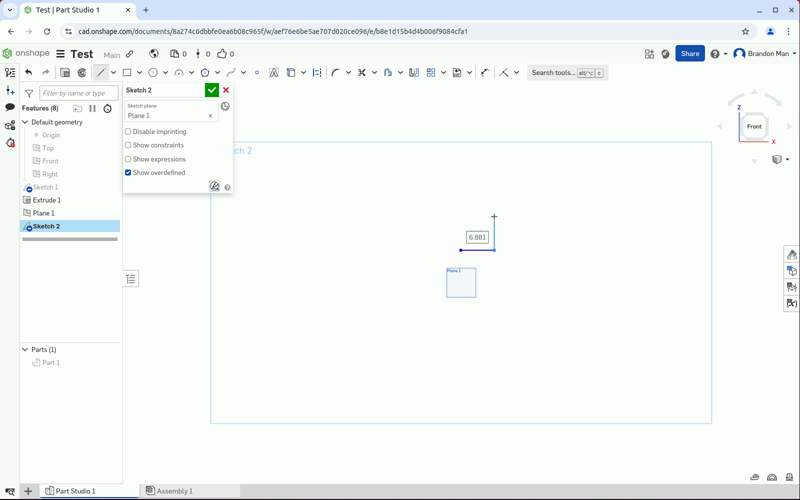
click(494, 216)
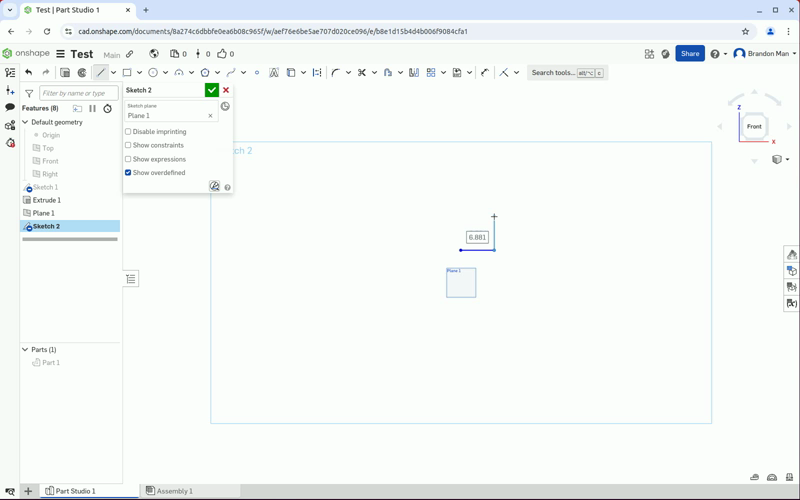
key_up(shift)
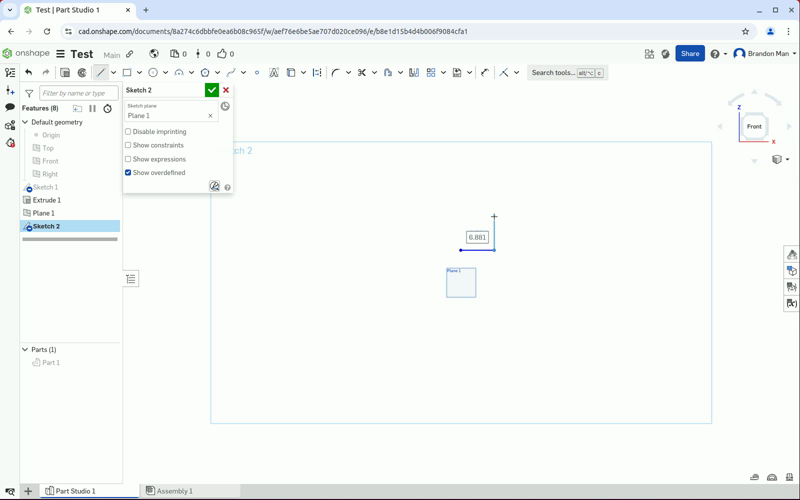
key_down(shift)
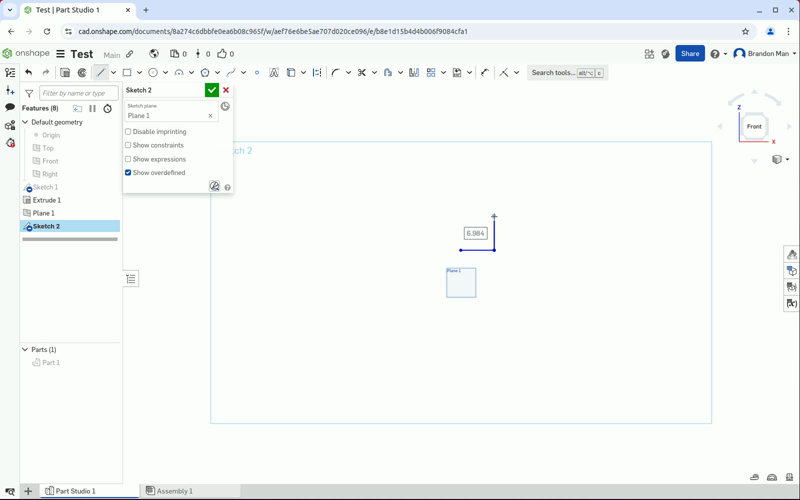
mouse_move(524, 216)
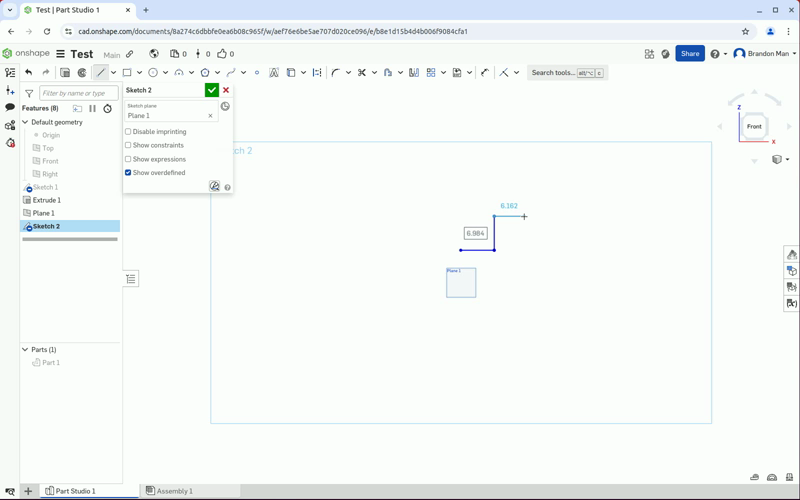
mouse_move(460, 216)
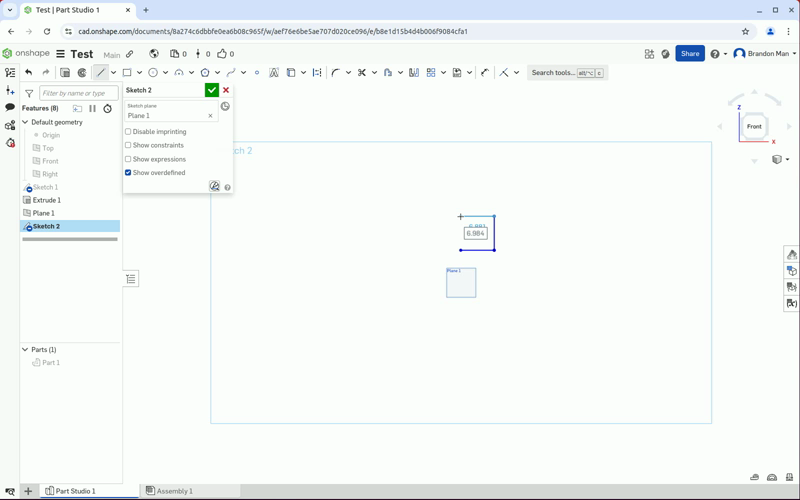
click(460, 216)
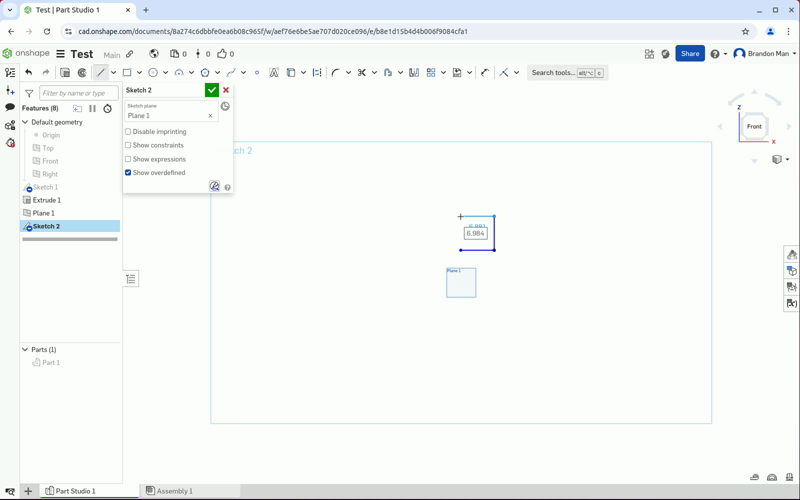
key_up(shift)
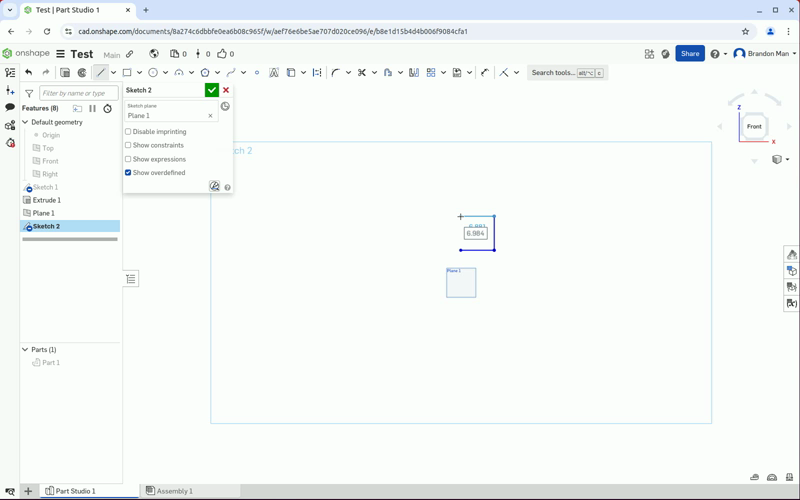
mouse_move(490, 216)
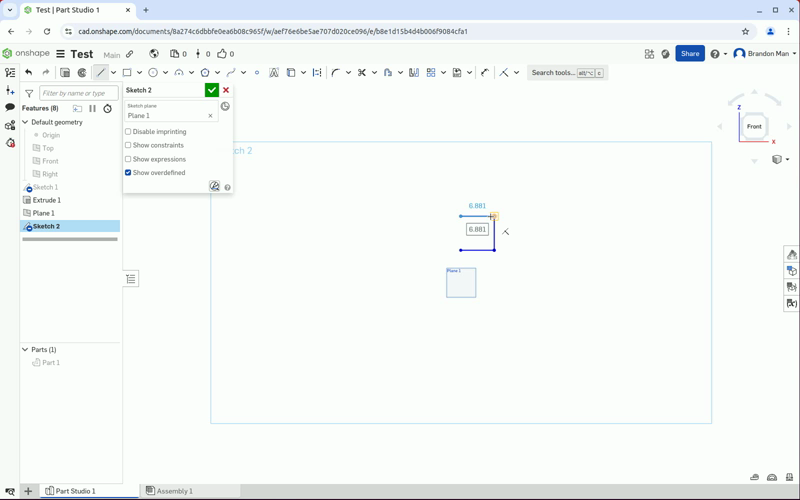
key_down(shift)
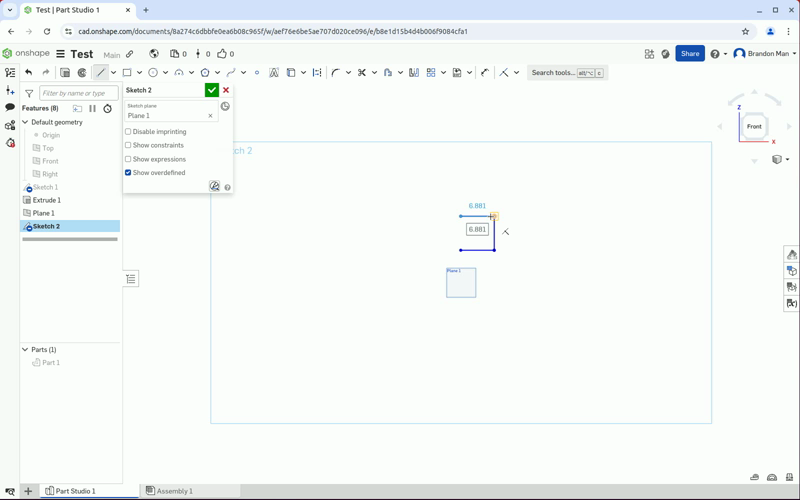
mouse_move(460, 250)
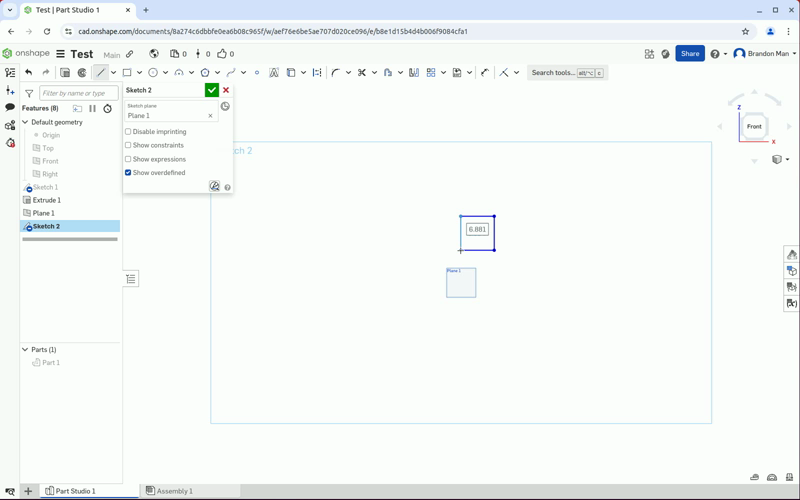
key_up(shift)
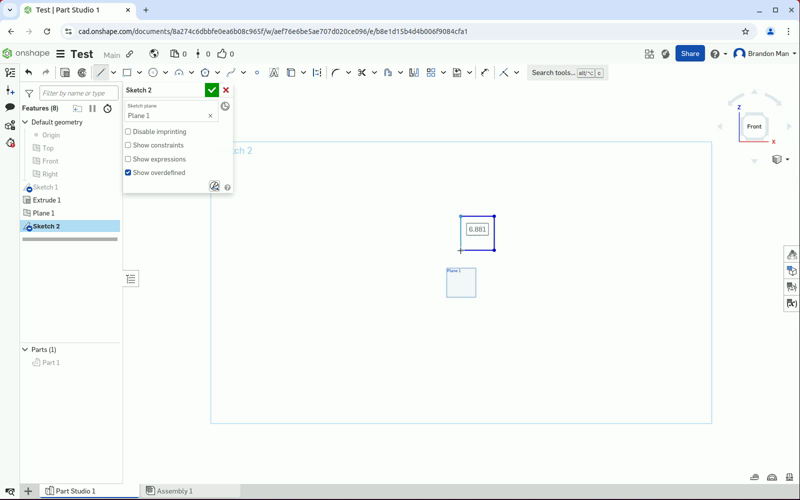
click(460, 250)
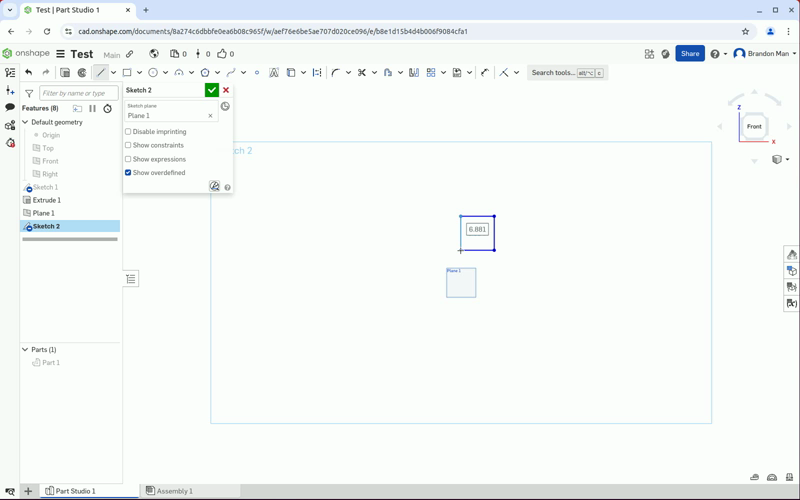
key(esc)
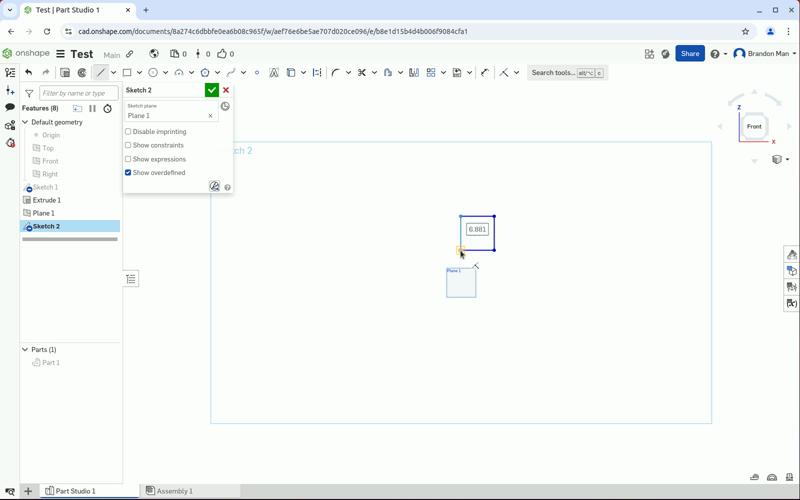
mouse_move(476, 249)
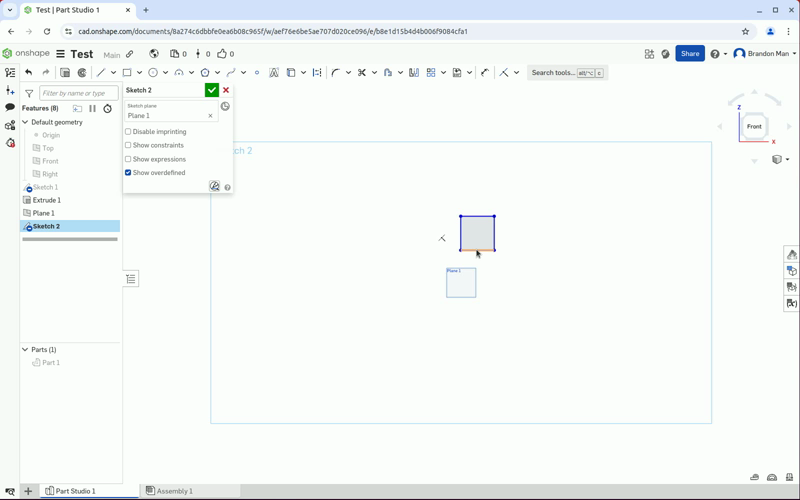
scroll(6)
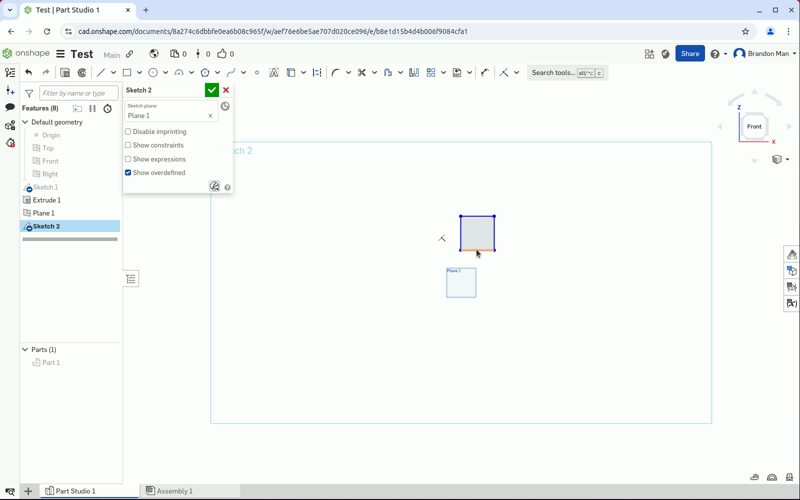
scroll(6)
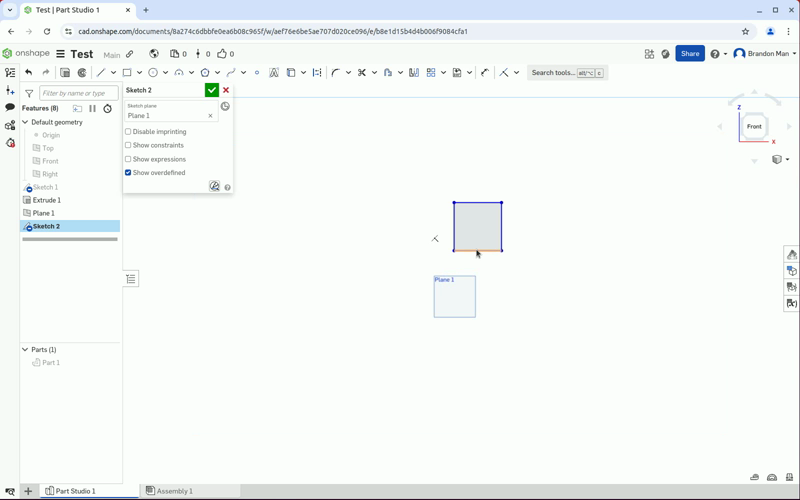
scroll(6)
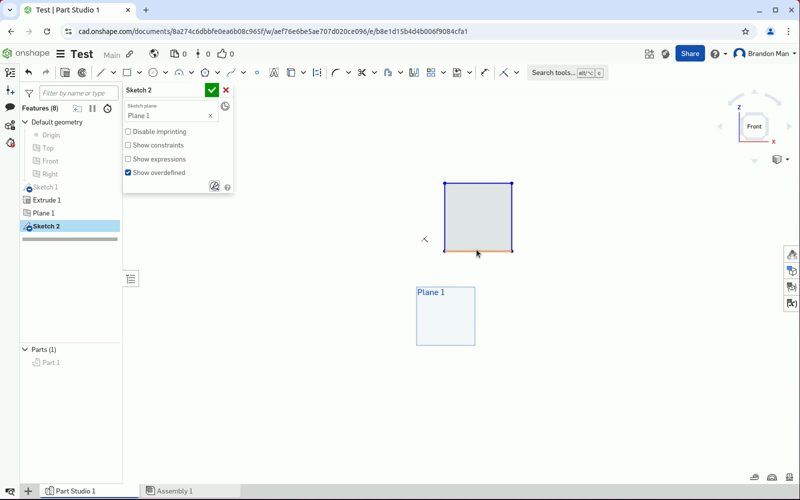
scroll(6)
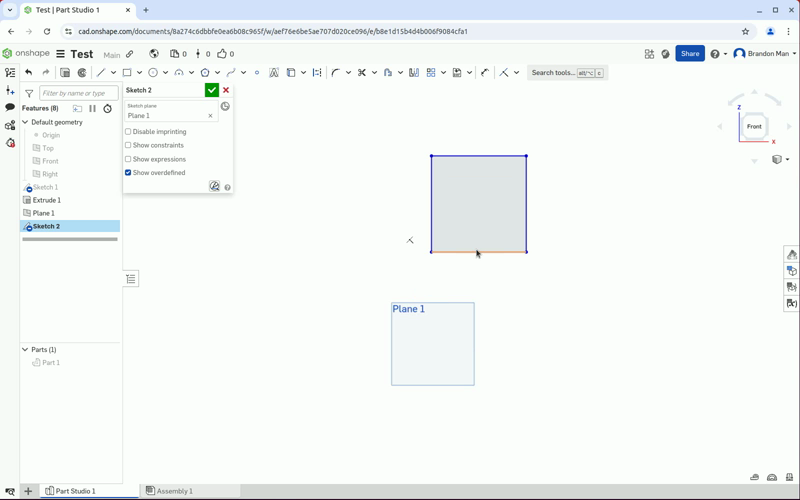
scroll(6)
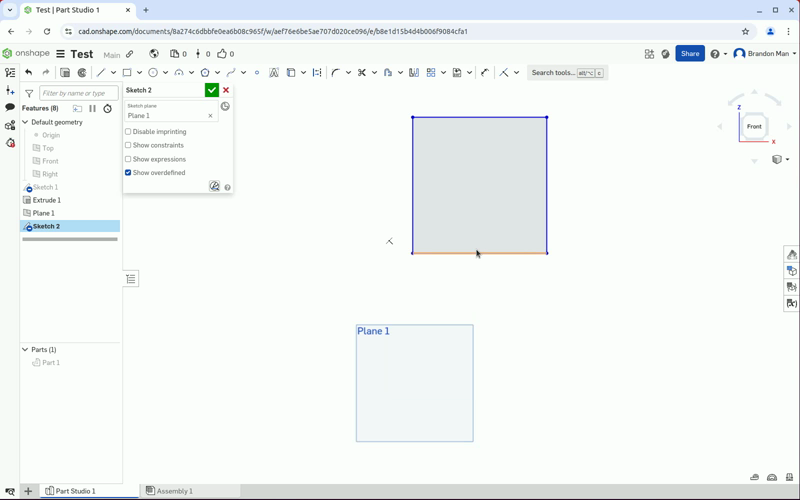
scroll(6)
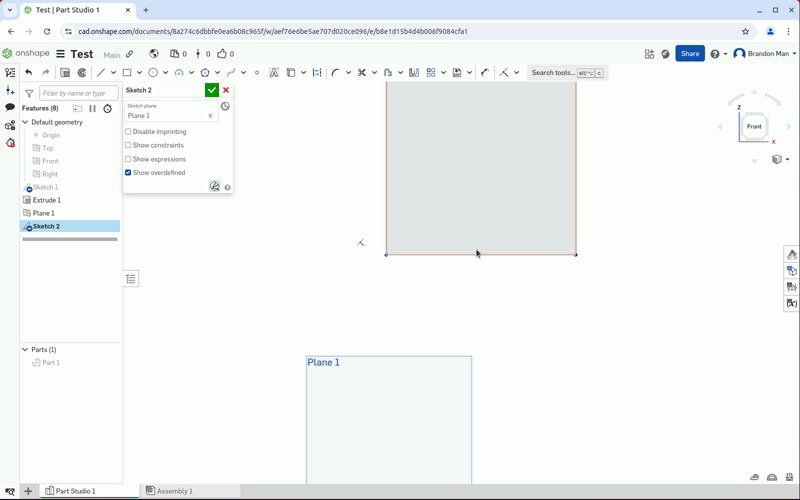
scroll(6)
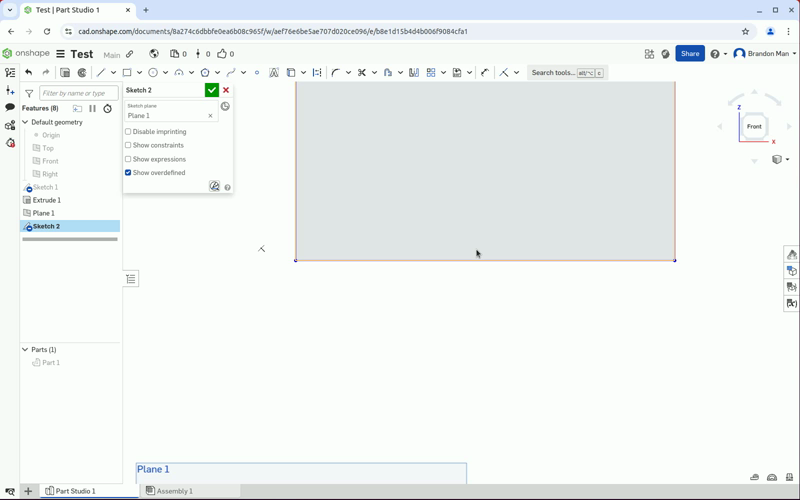
click(476, 249)
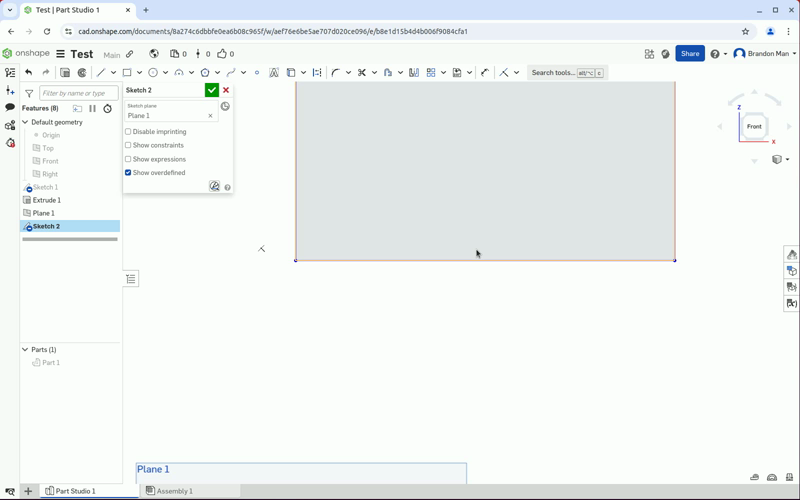
scroll(-6)
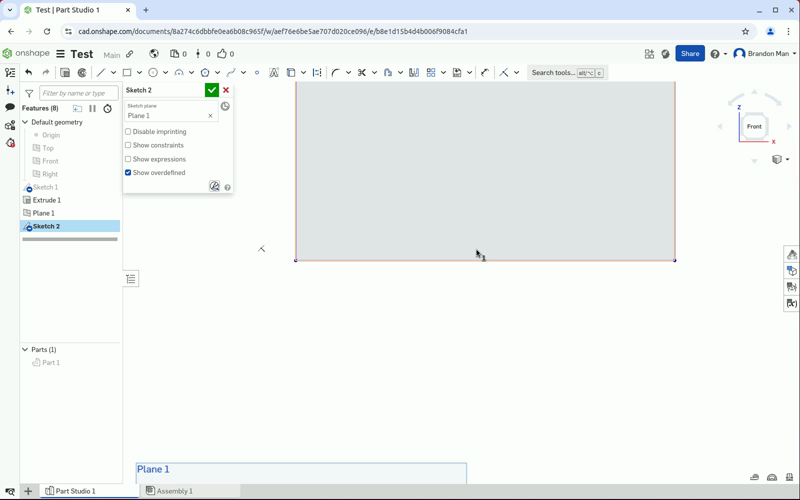
scroll(-6)
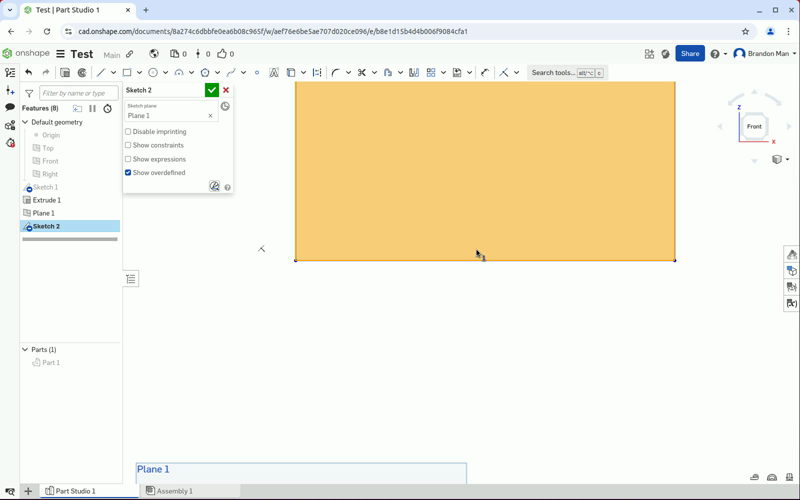
scroll(-6)
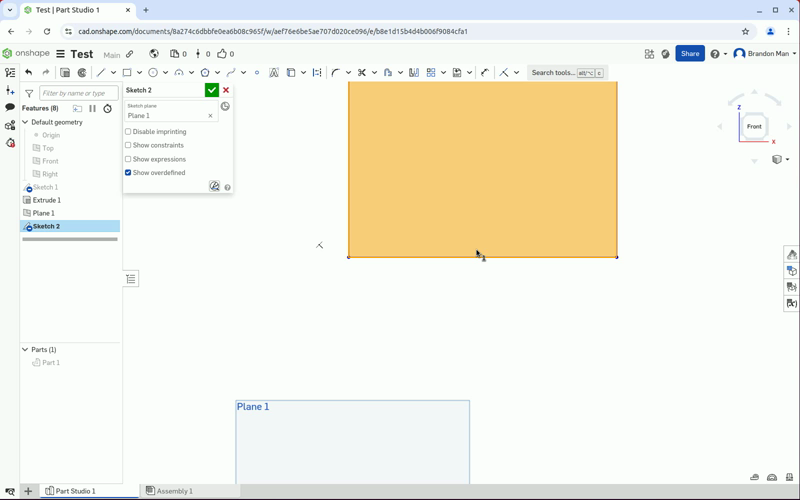
scroll(-6)
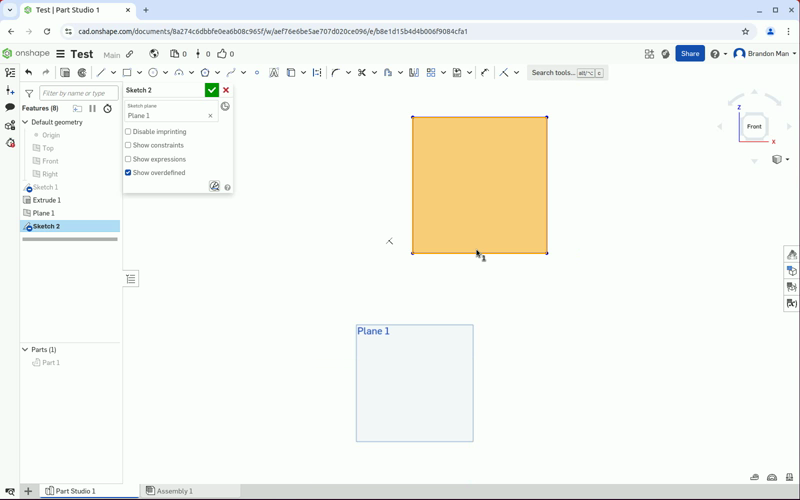
scroll(-6)
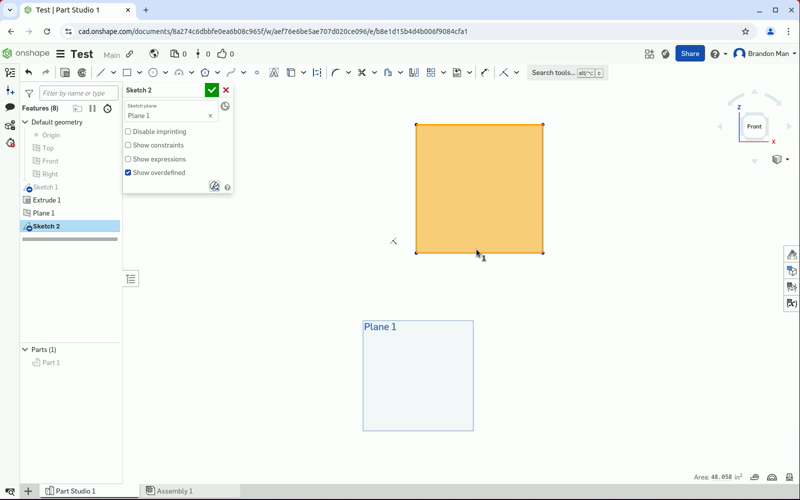
scroll(-6)
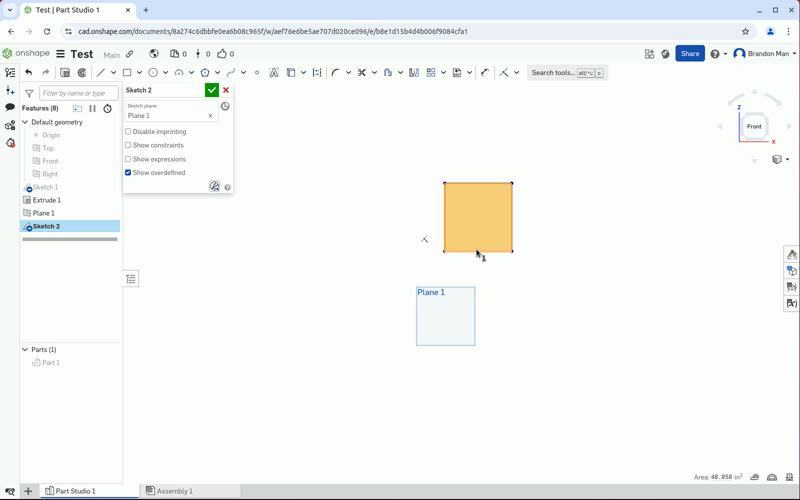
scroll(-6)
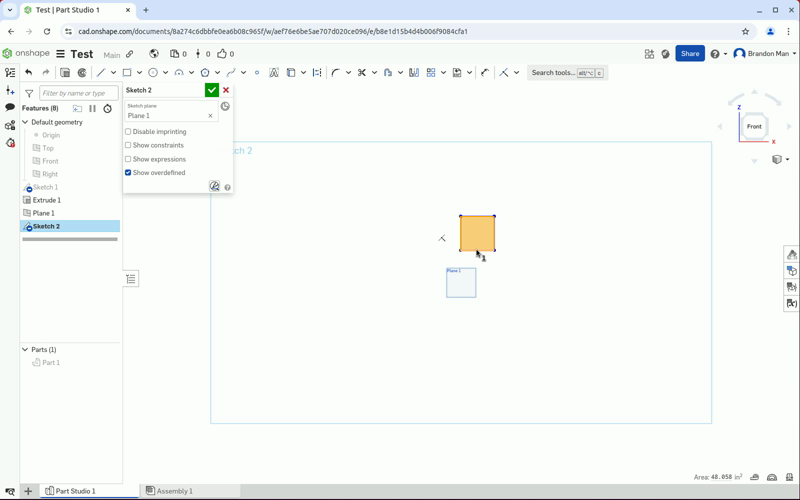
mouse_move(73, 352)
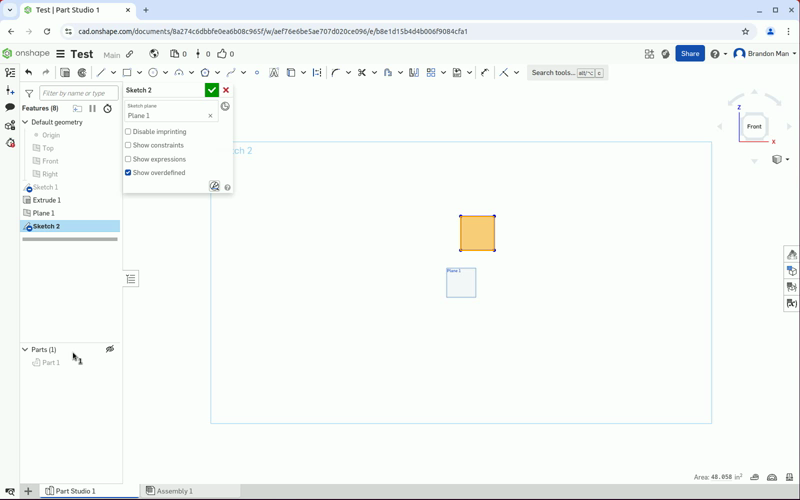
key(shift+y)
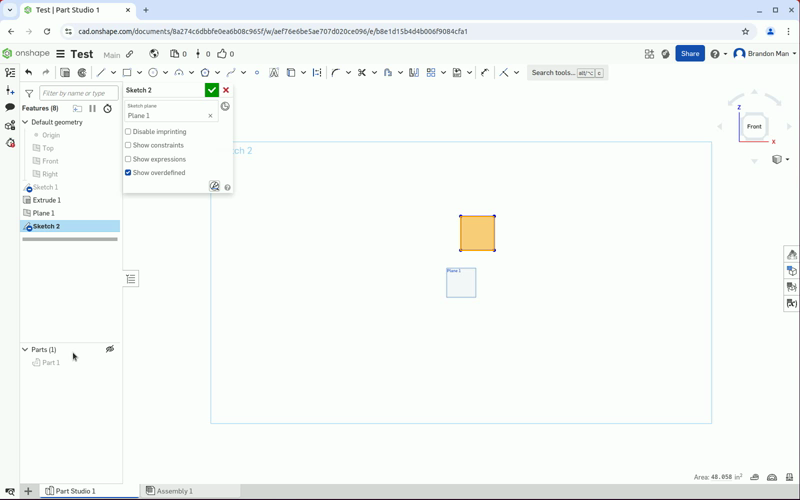
key(shift+e)
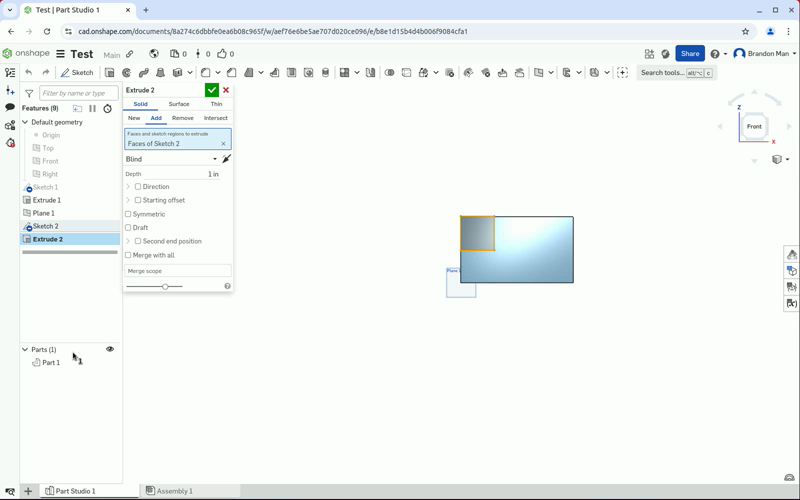
mouse_move(143, 106)
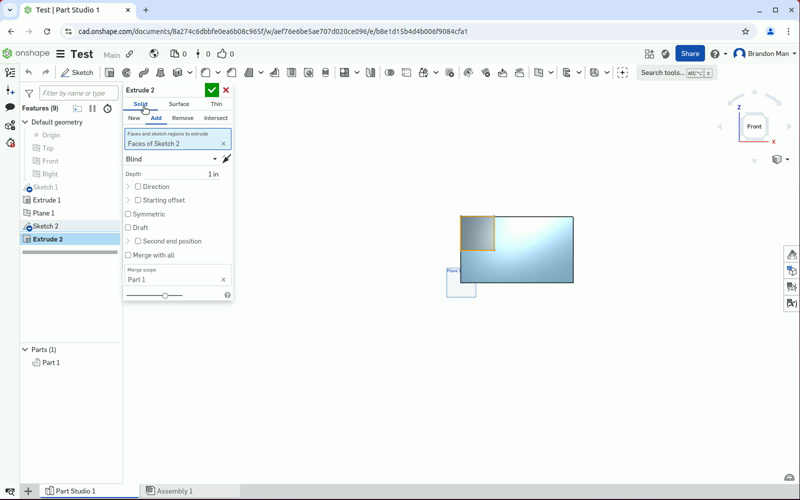
click(143, 106)
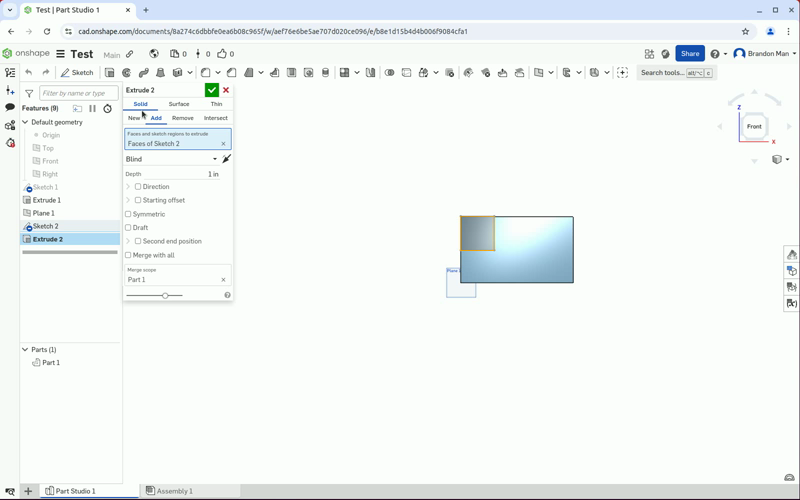
mouse_move(137, 120)
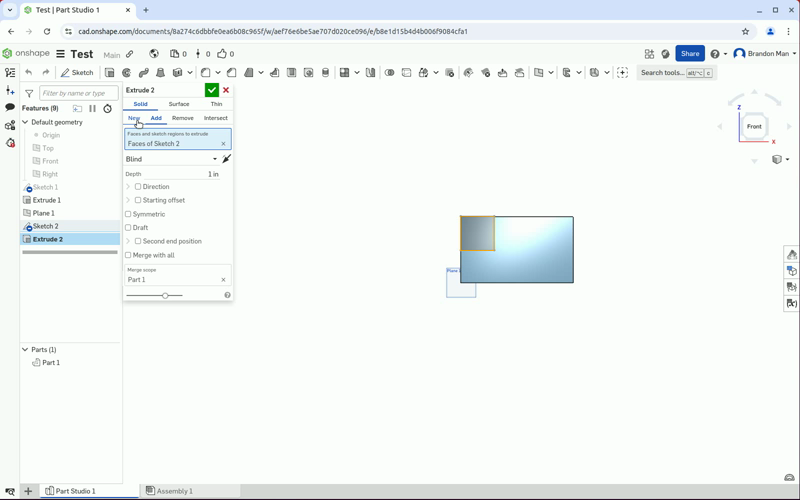
click(137, 120)
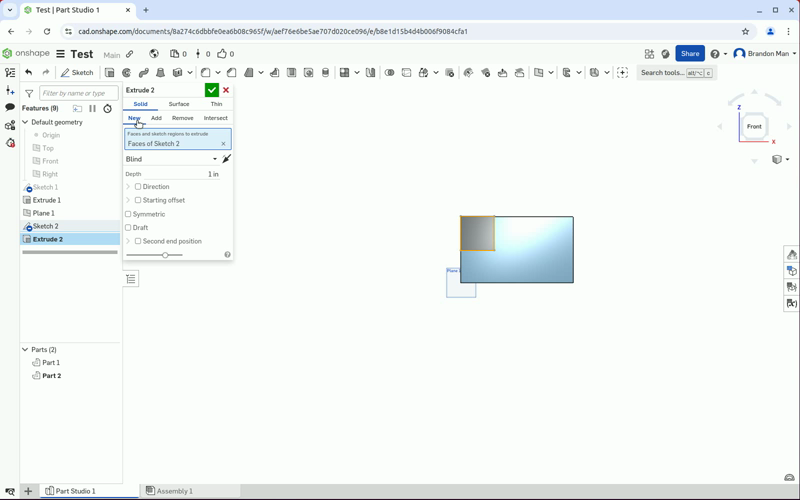
key(tab, 4)
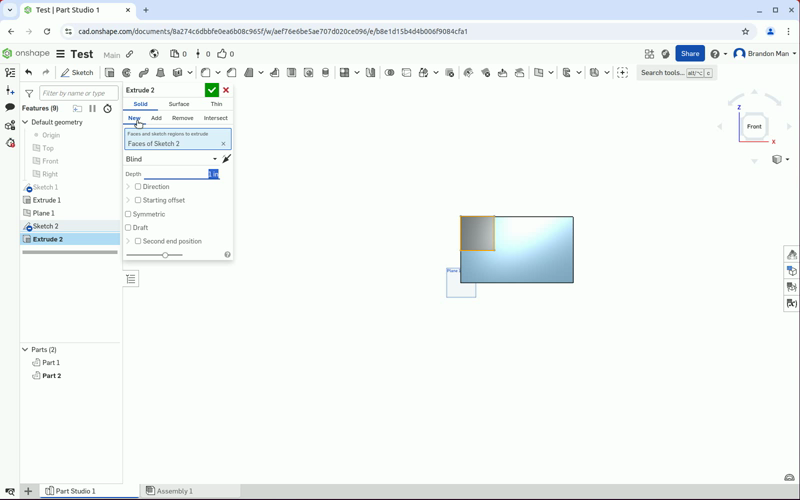
text(5.536)
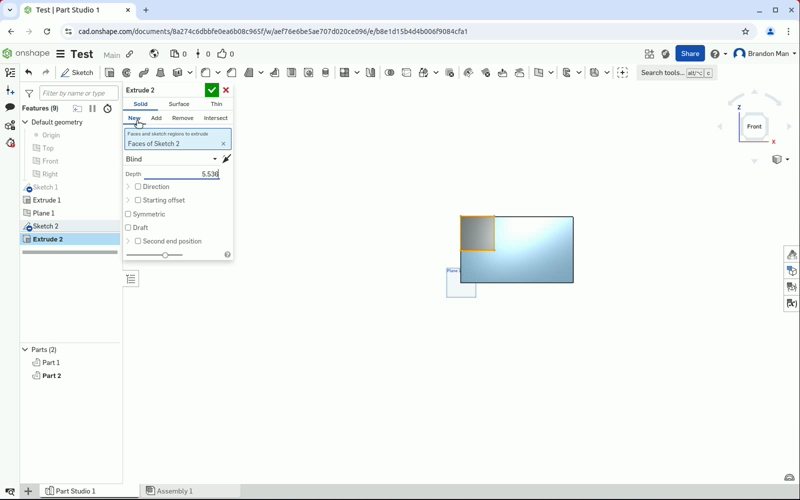
key(enter)
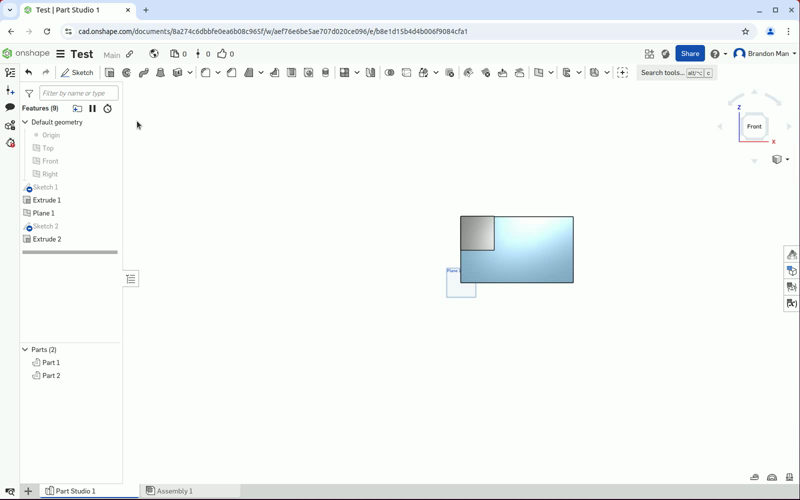
key(shift+h)
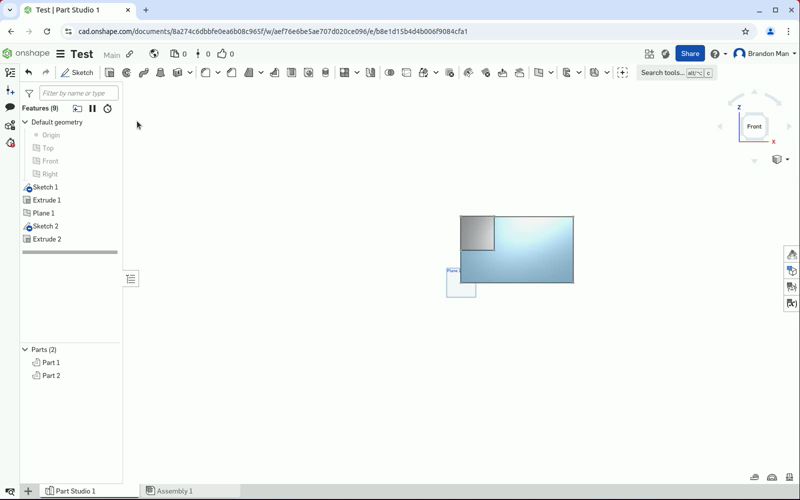
key(shift+h)
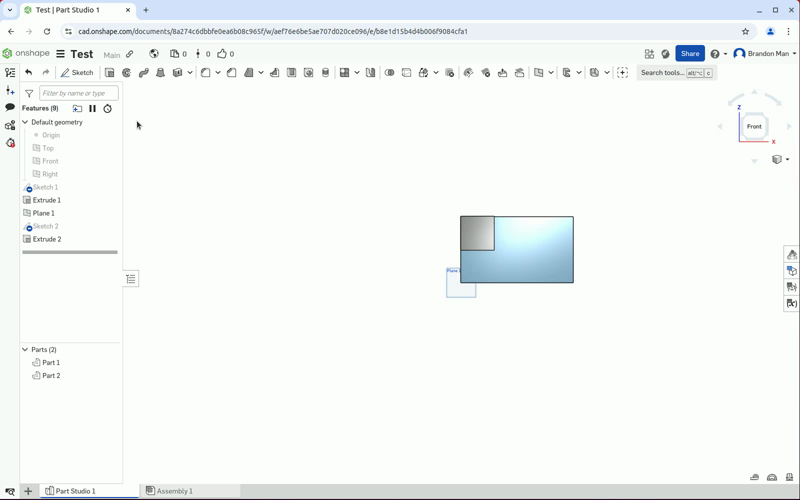
mouse_move(73, 189)
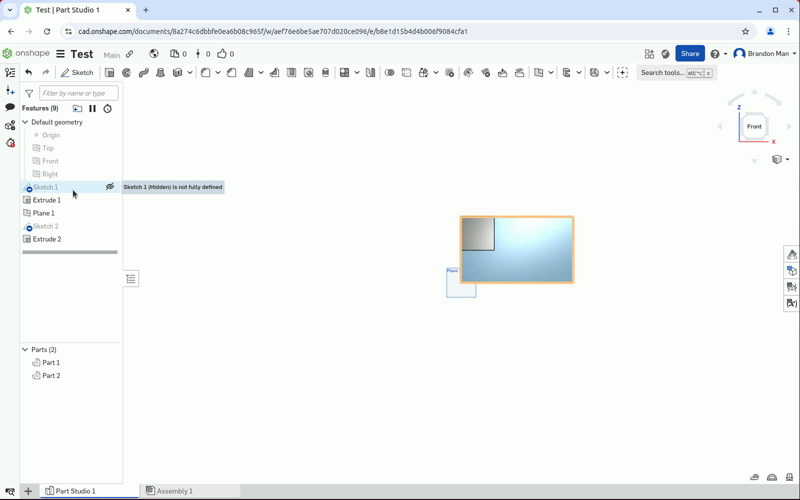
click(73, 189)
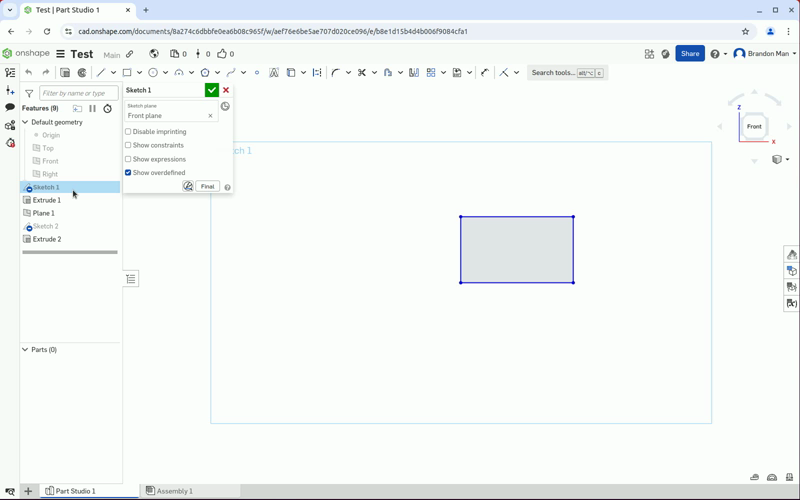
mouse_move(229, 92)
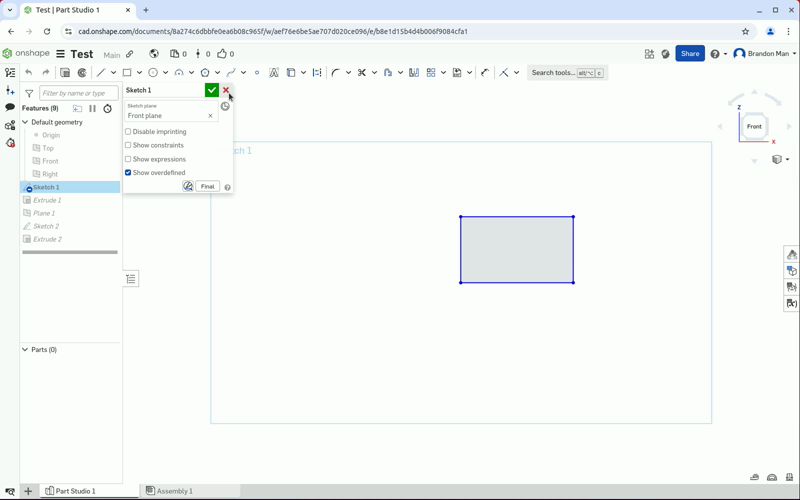
click(229, 92)
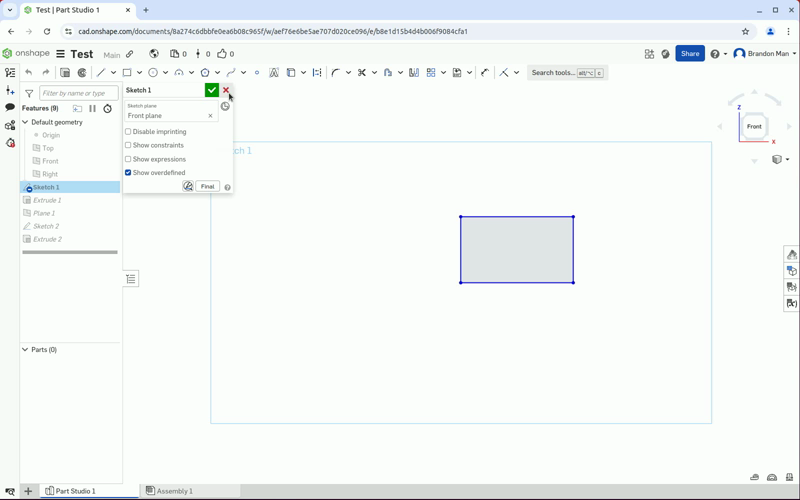
key(shift+s)
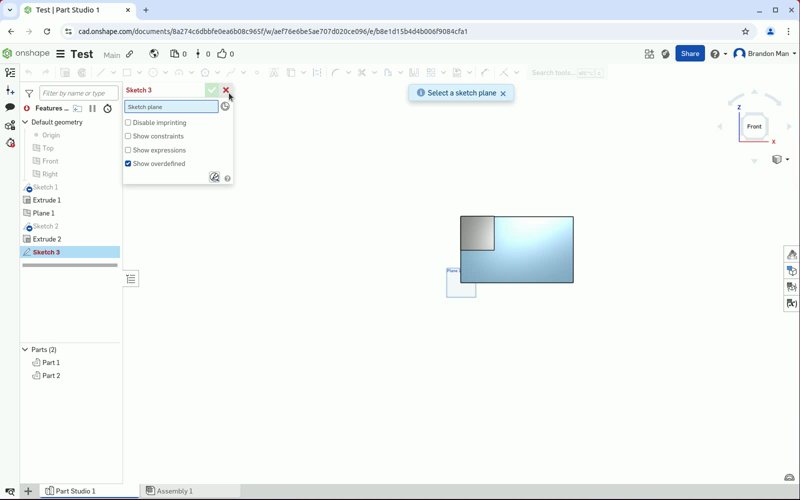
mouse_move(73, 215)
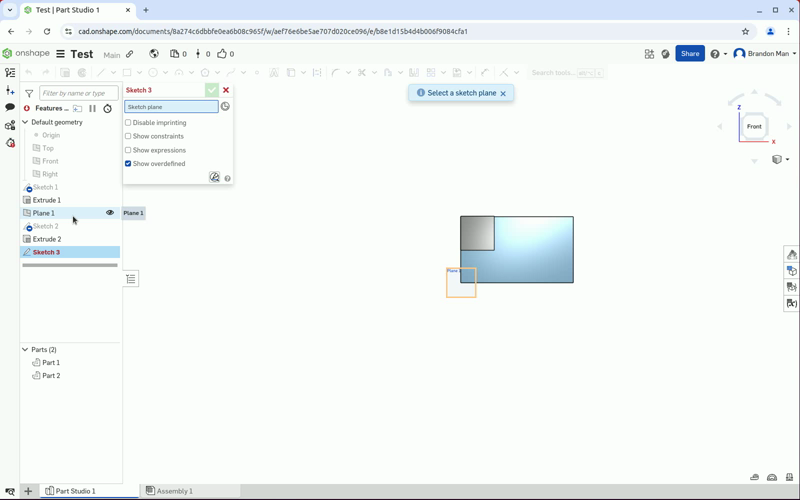
click(73, 215)
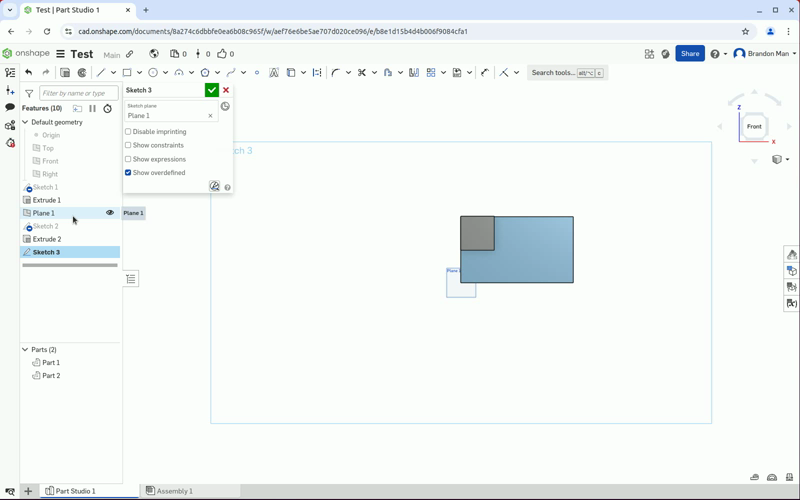
mouse_move(73, 352)
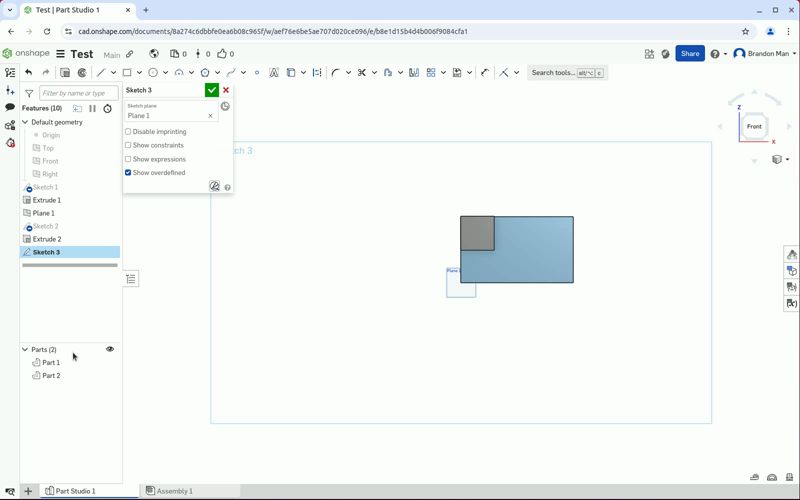
key(y)
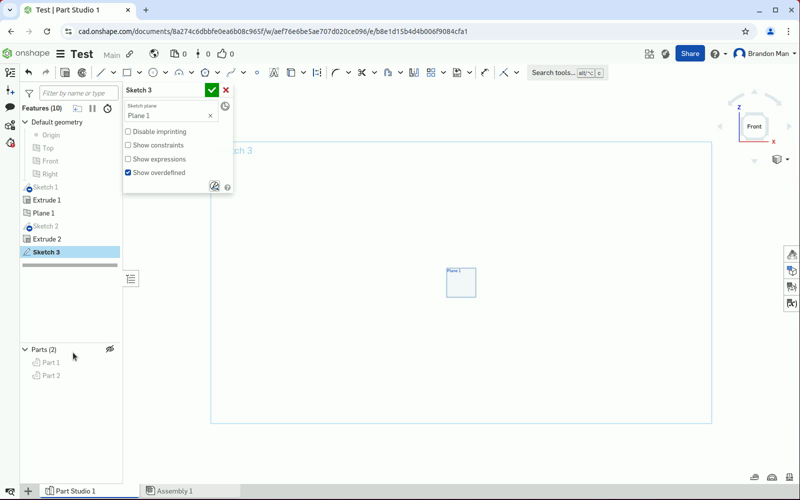
key(l)
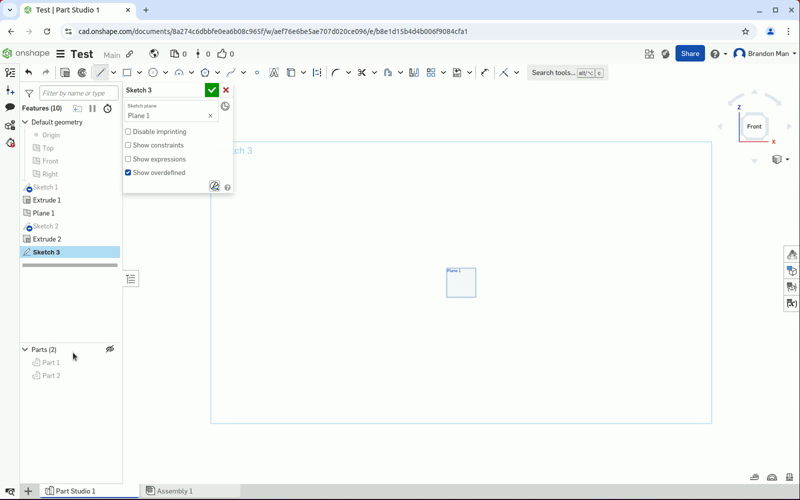
key_down(shift)
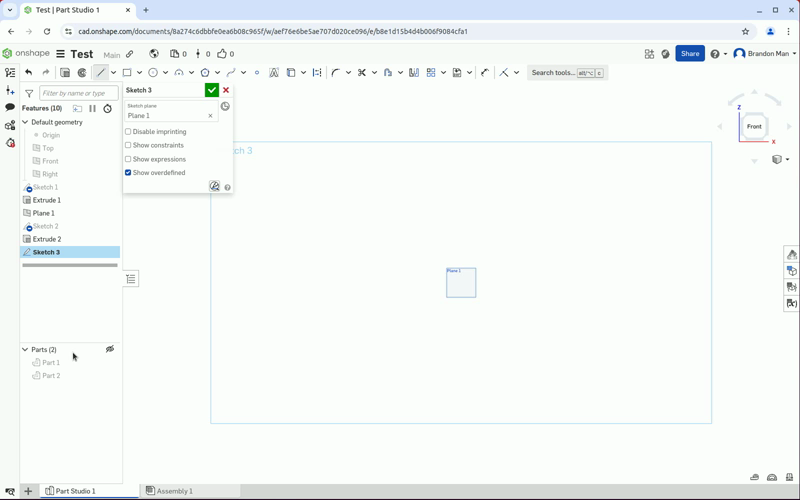
mouse_move(540, 250)
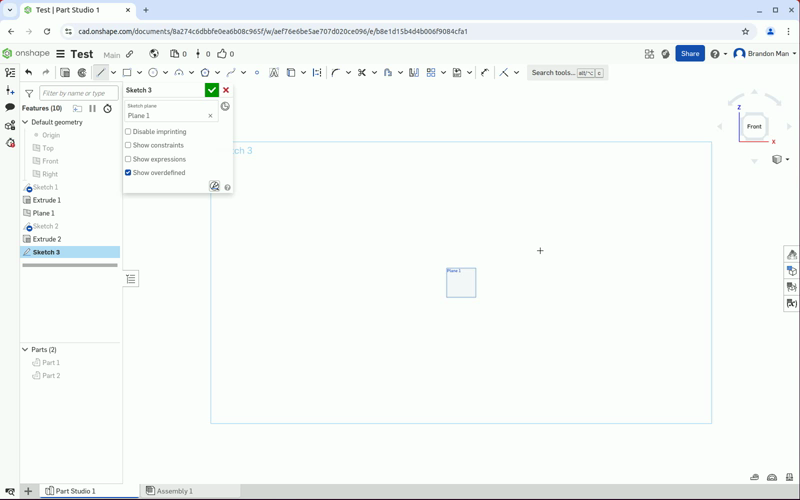
click(540, 250)
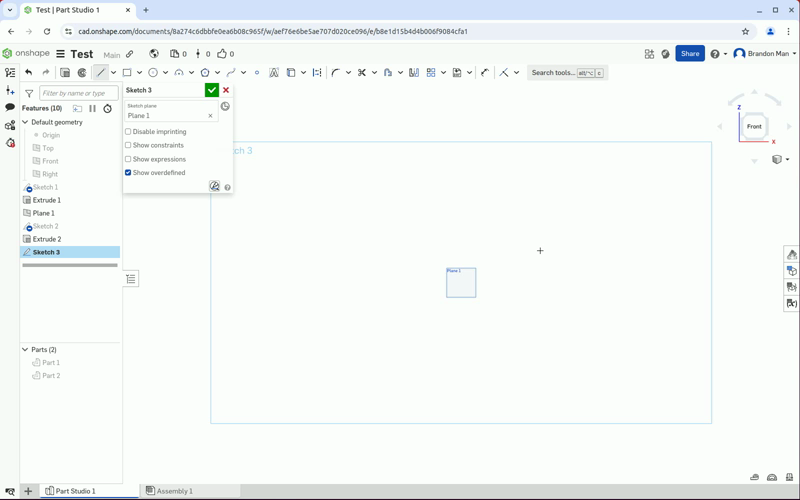
key_up(shift)
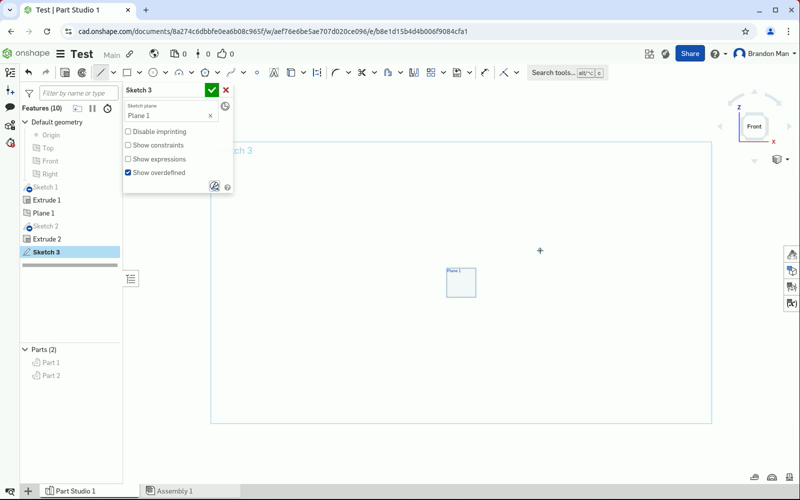
key_down(shift)
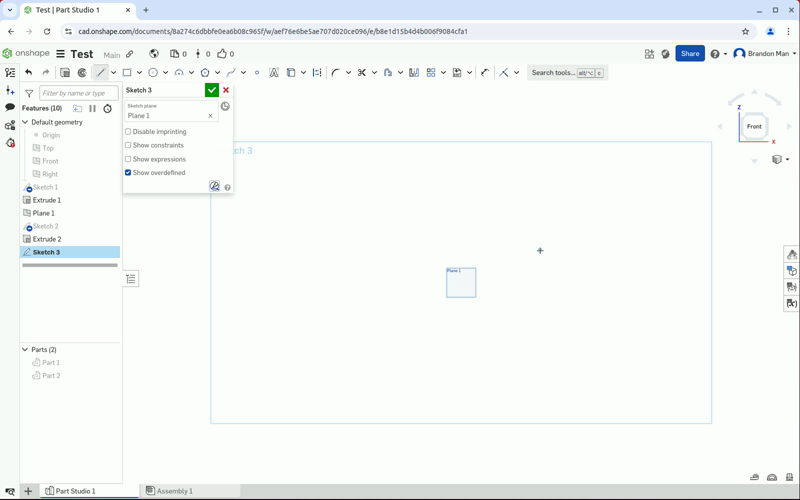
mouse_move(570, 250)
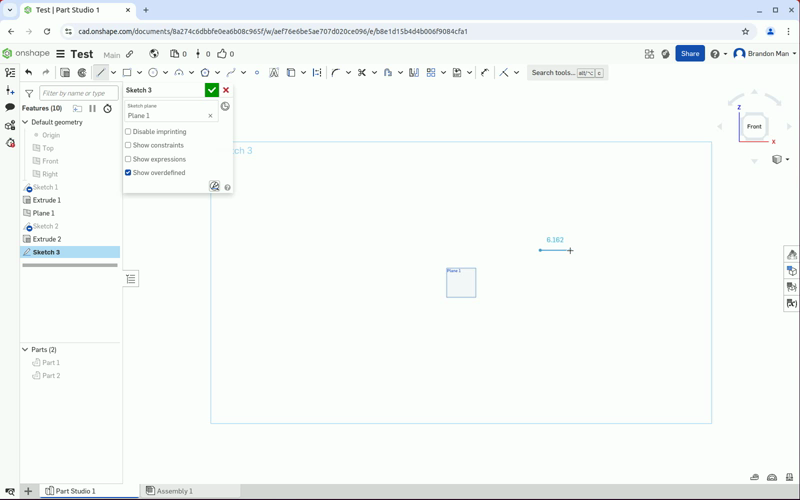
mouse_move(574, 250)
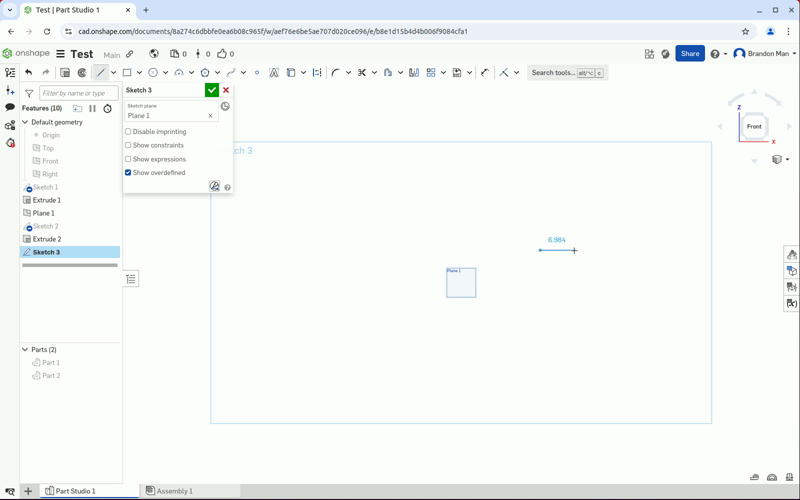
click(574, 250)
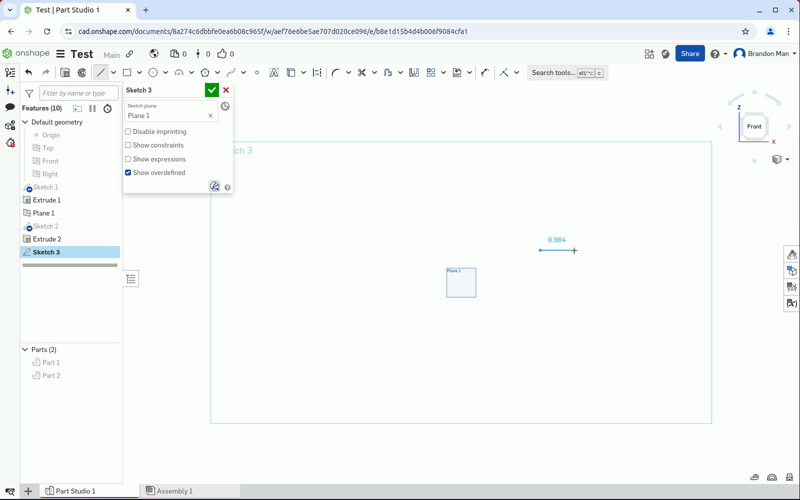
key_up(shift)
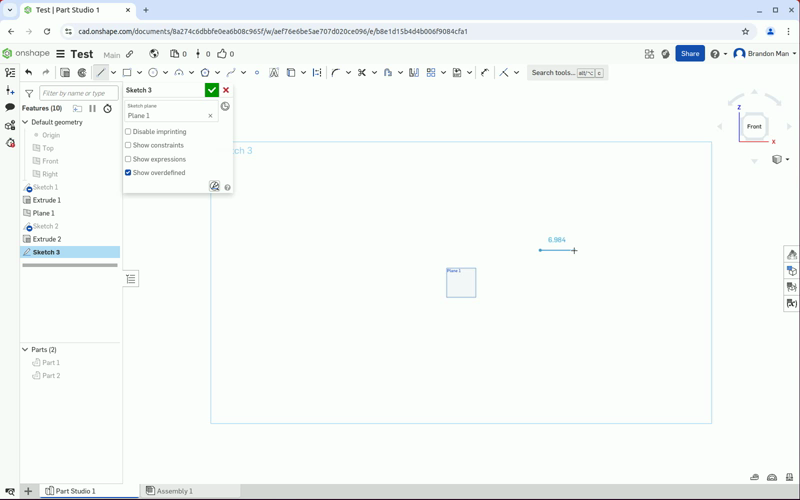
key_down(shift)
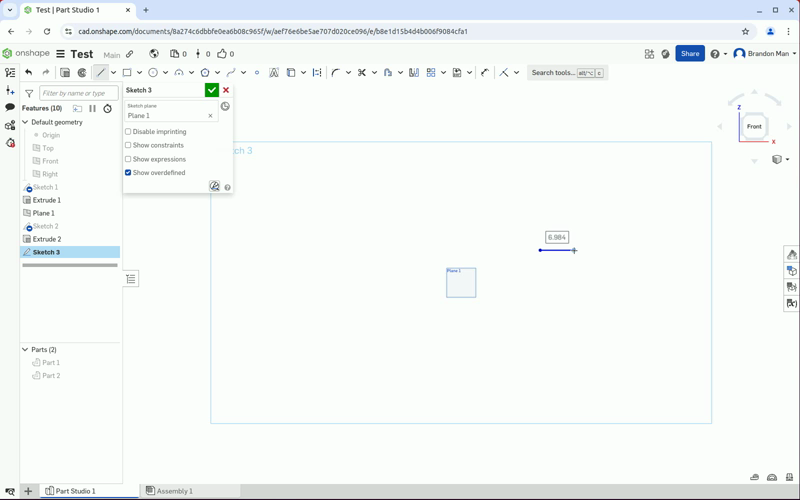
mouse_move(589, 250)
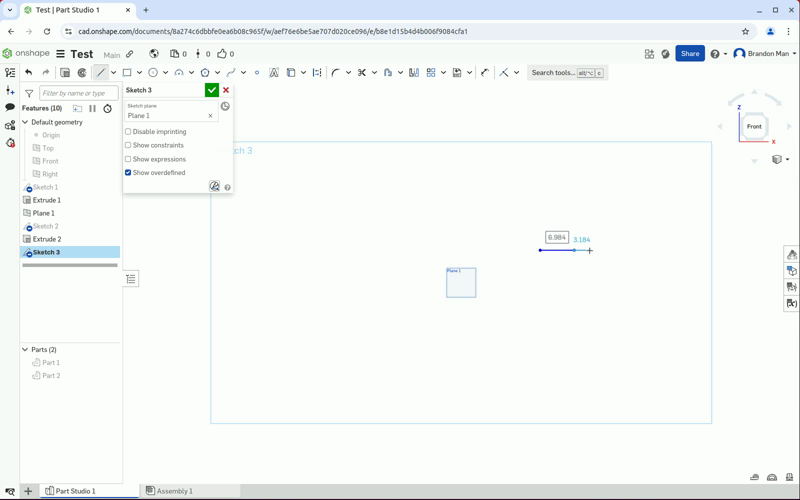
mouse_move(574, 216)
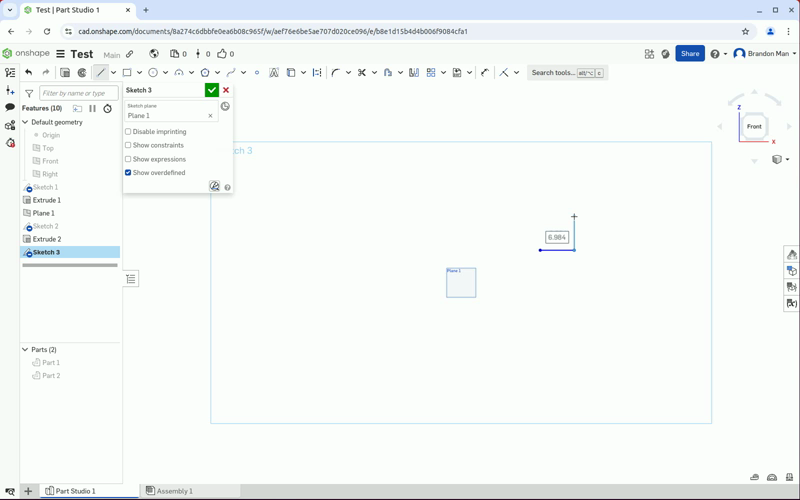
click(574, 216)
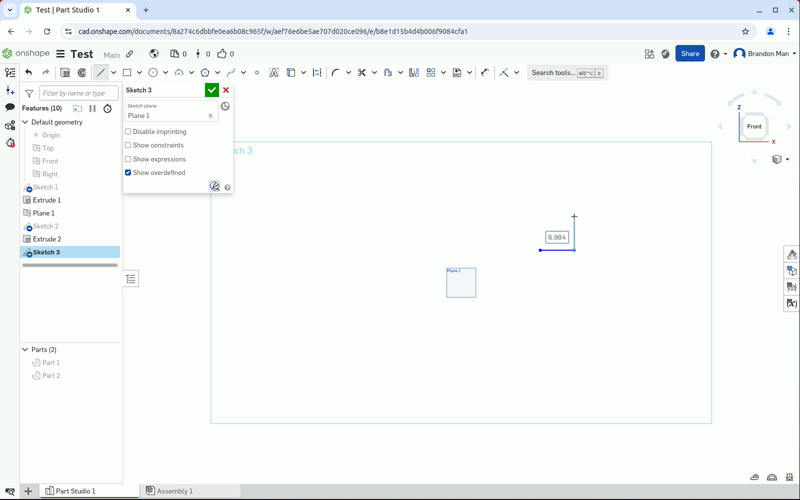
key_up(shift)
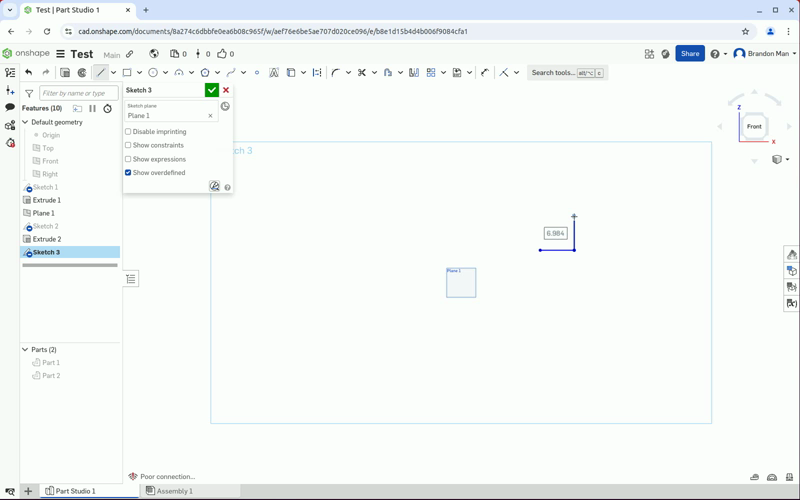
key_down(shift)
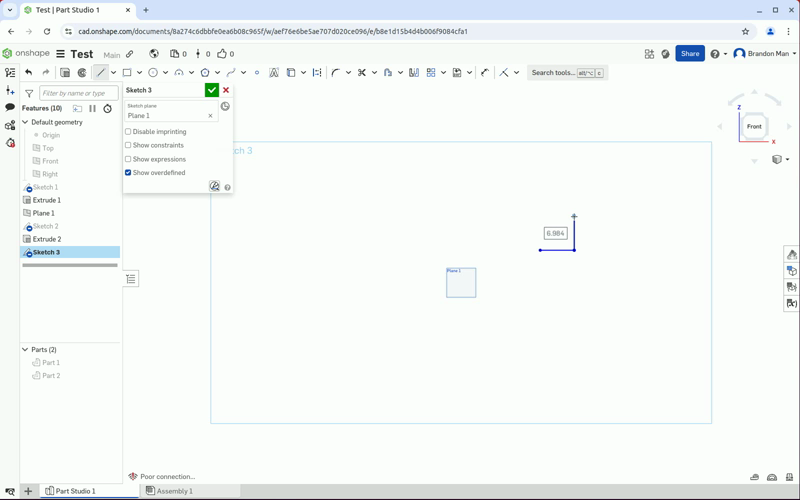
mouse_move(589, 216)
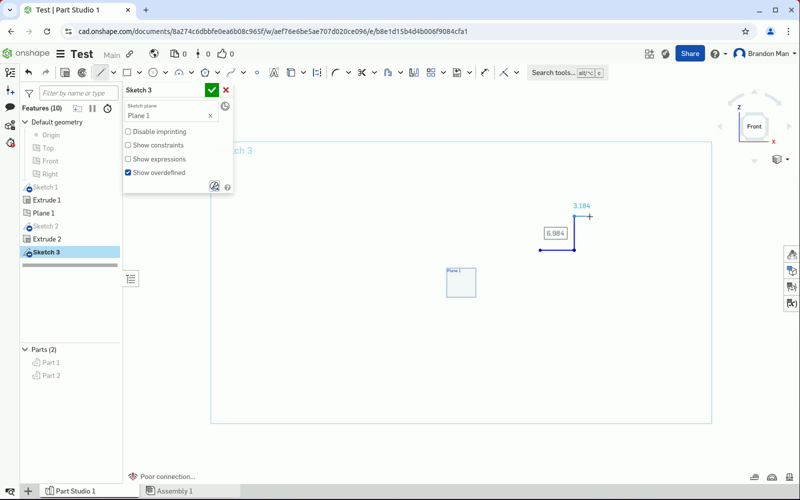
mouse_move(540, 216)
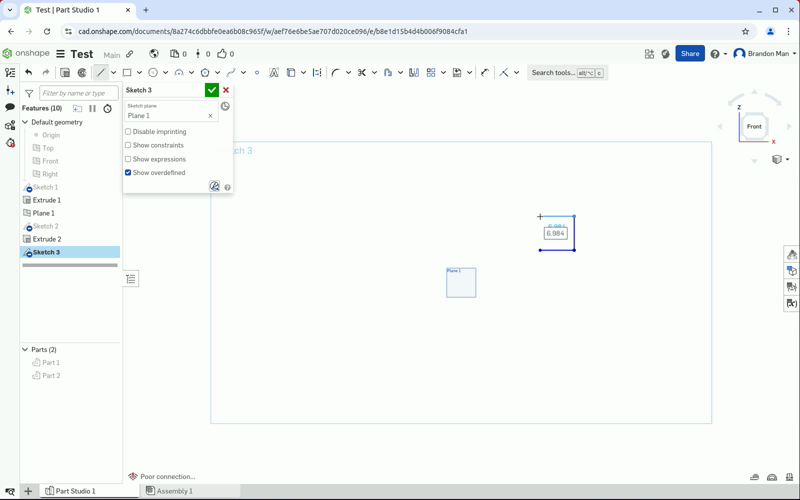
click(540, 216)
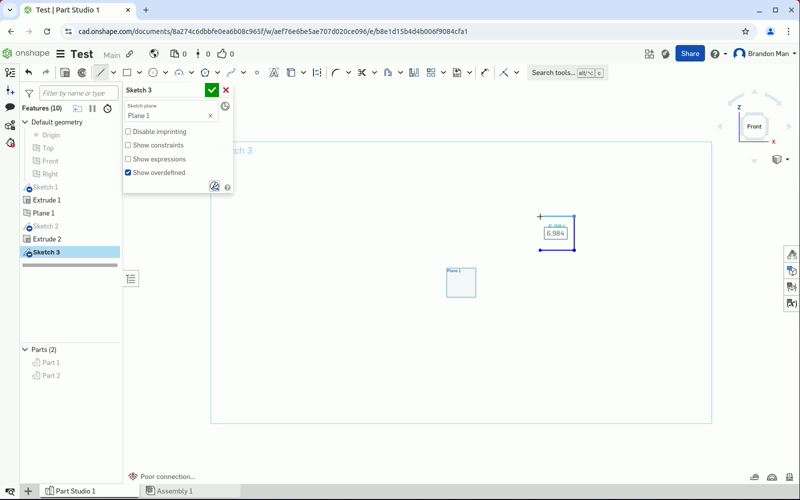
key_up(shift)
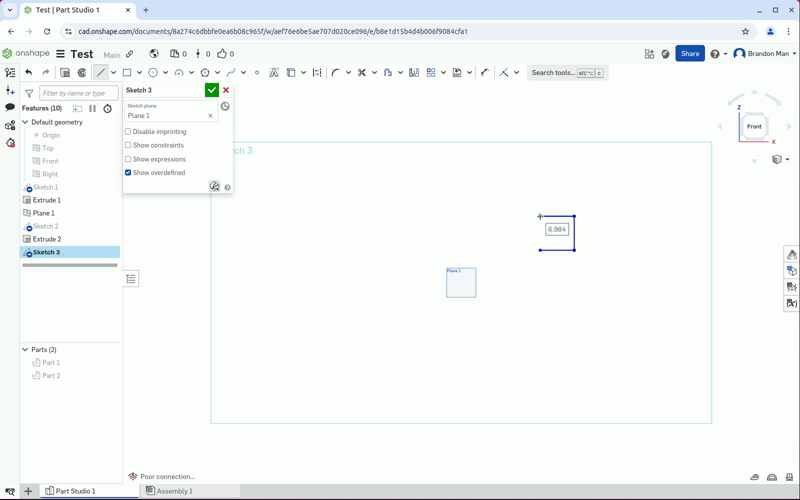
mouse_move(570, 216)
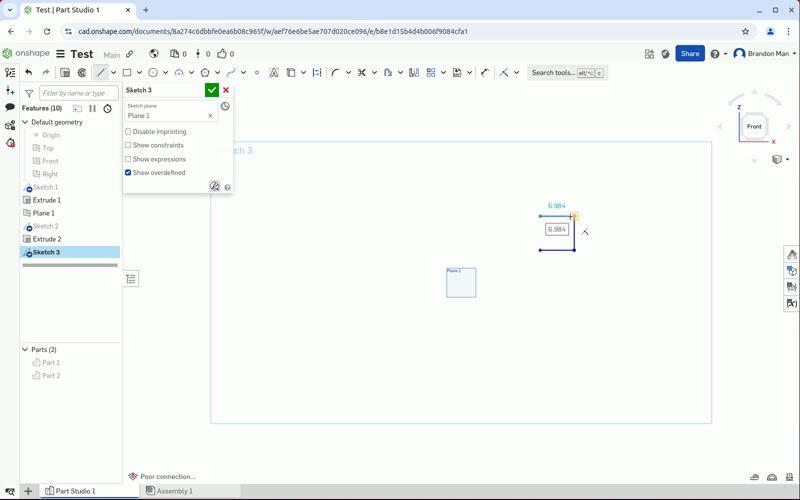
key_down(shift)
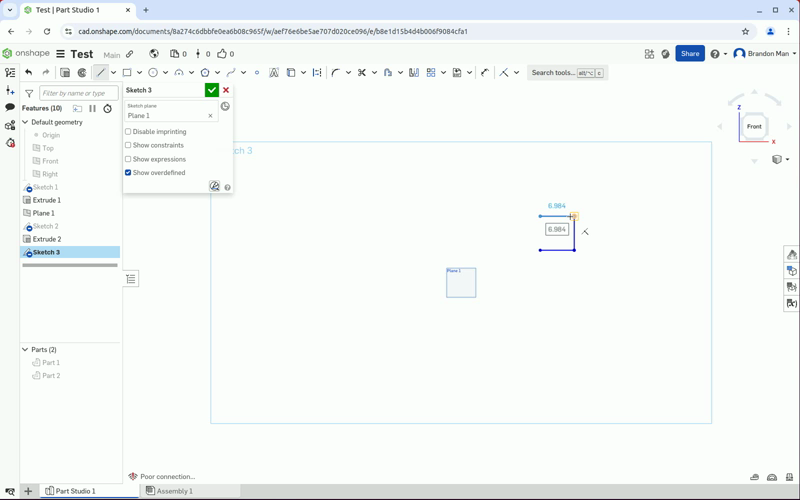
mouse_move(540, 250)
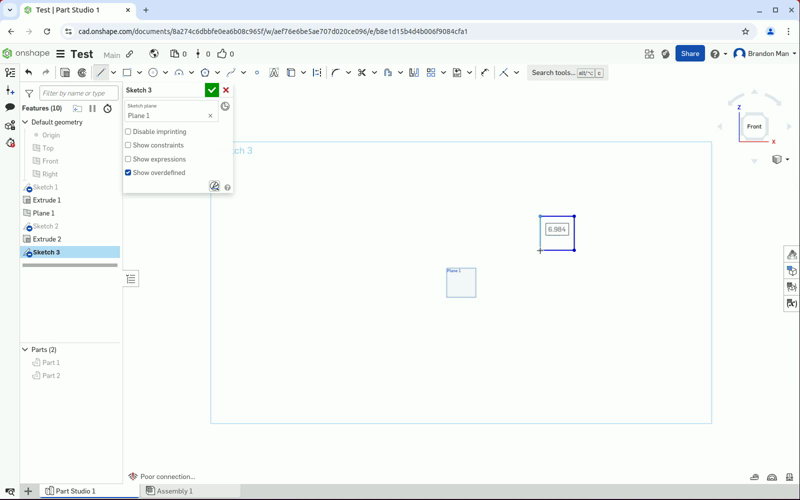
key_up(shift)
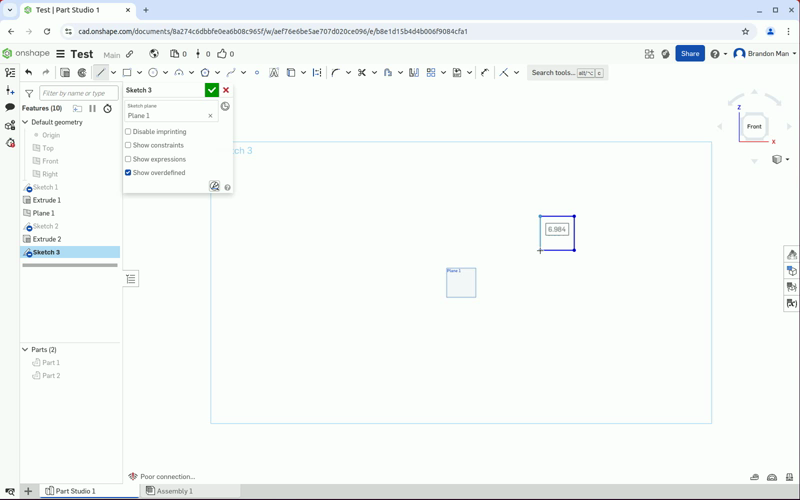
click(540, 250)
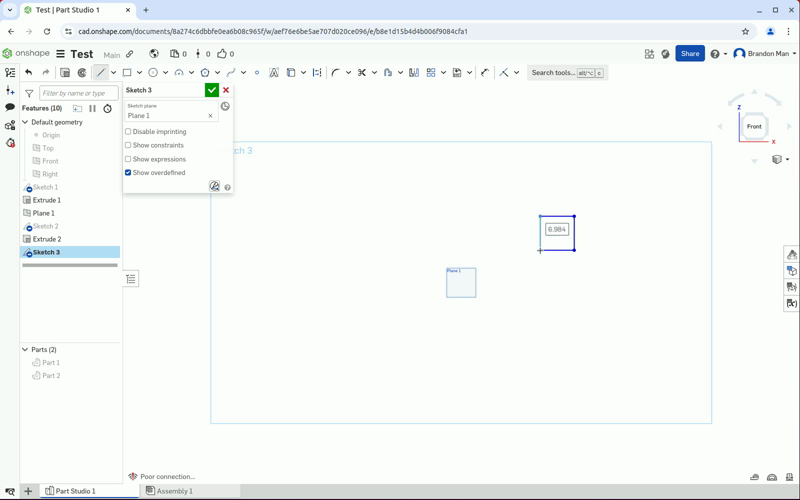
key(esc)
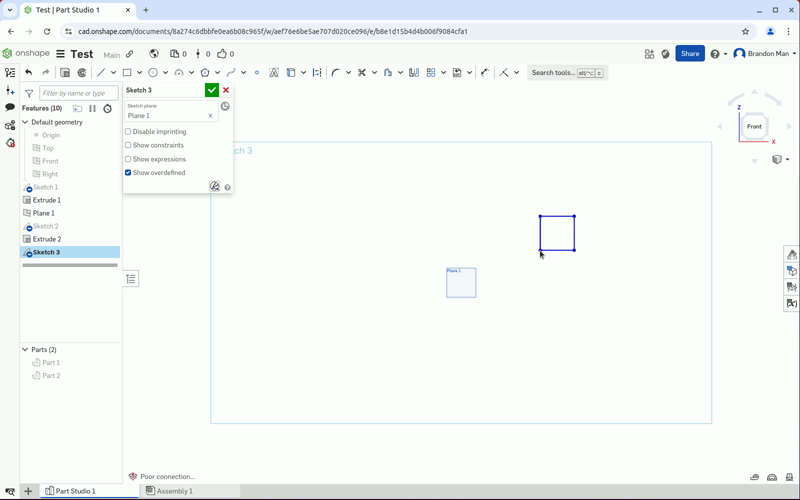
mouse_move(561, 222)
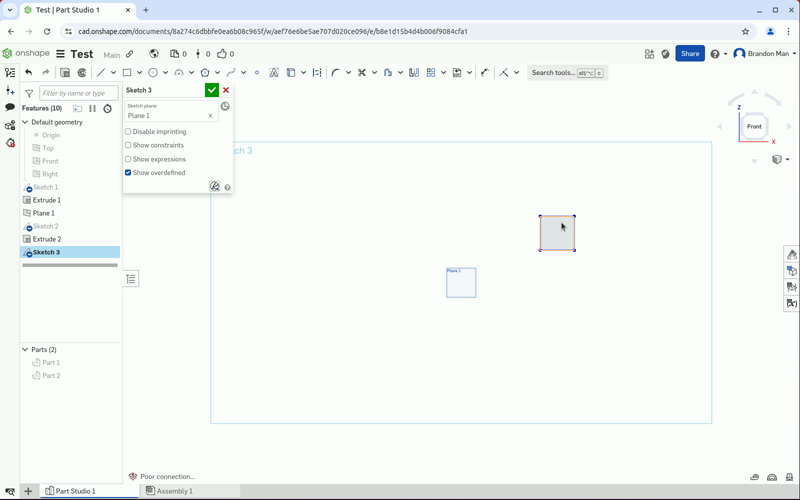
scroll(6)
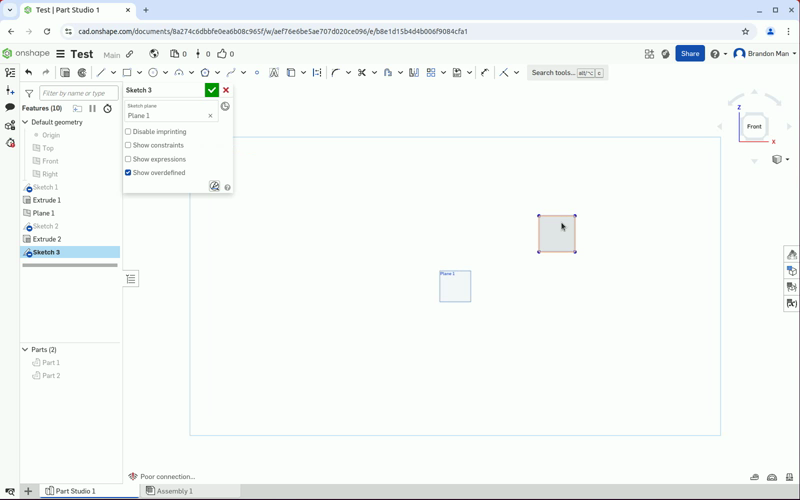
scroll(6)
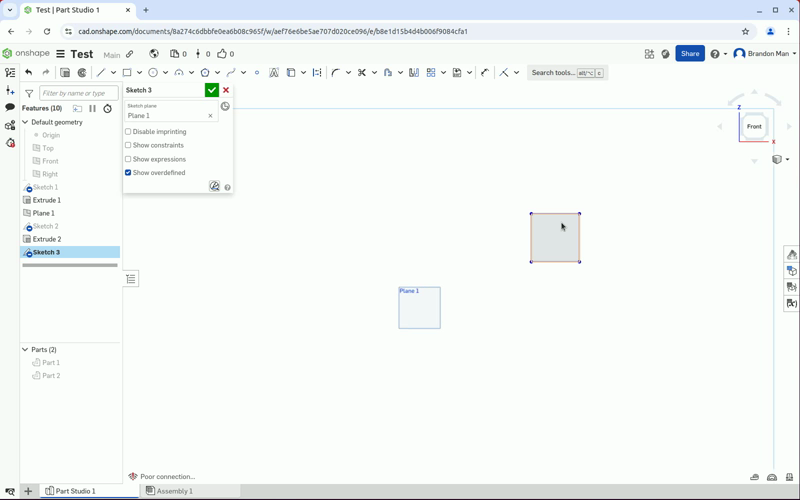
scroll(6)
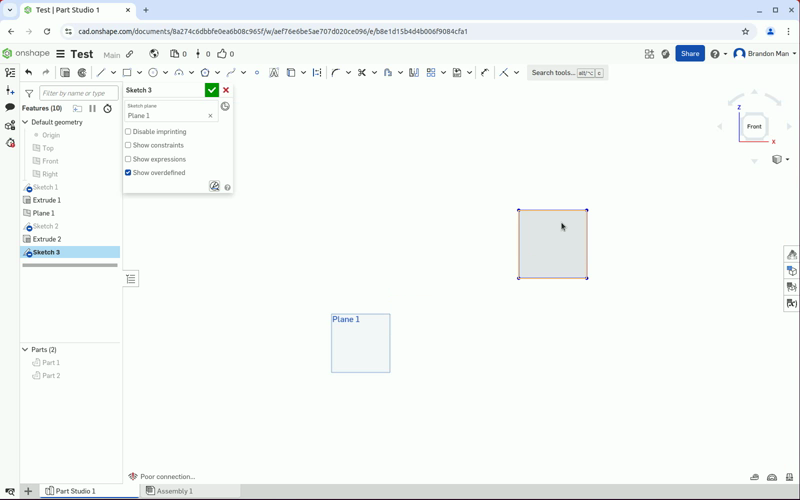
scroll(6)
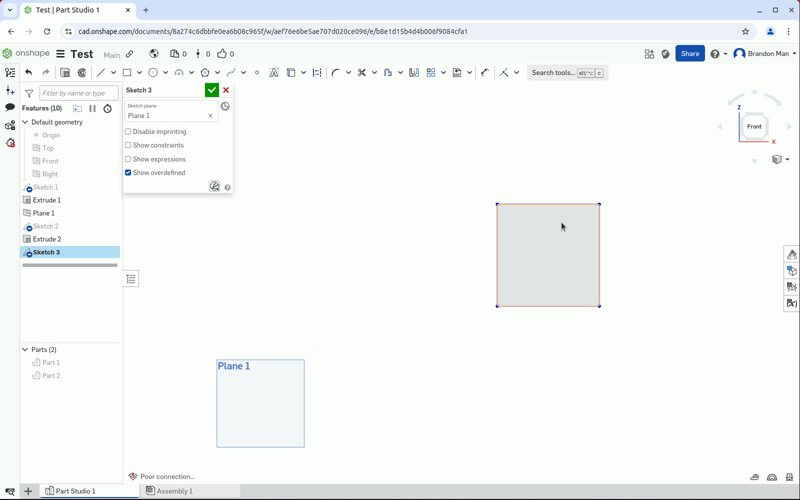
scroll(6)
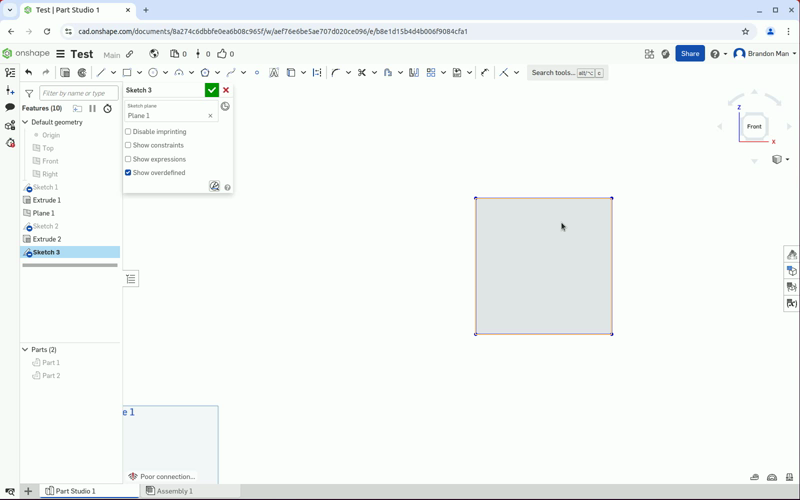
scroll(6)
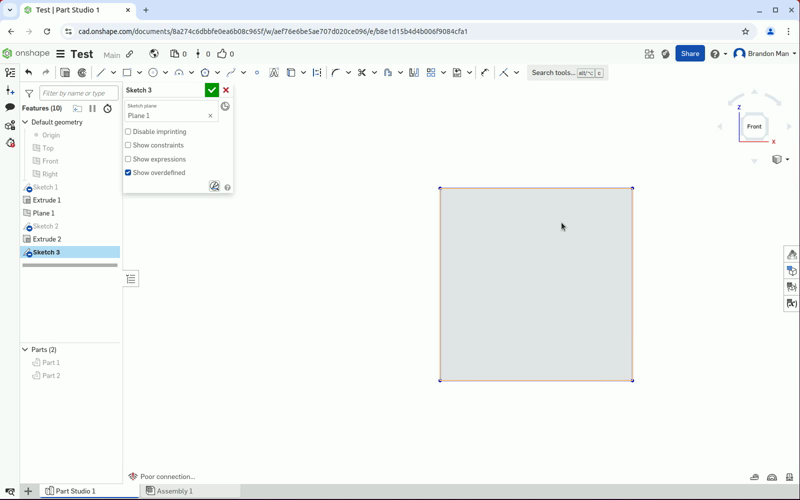
scroll(6)
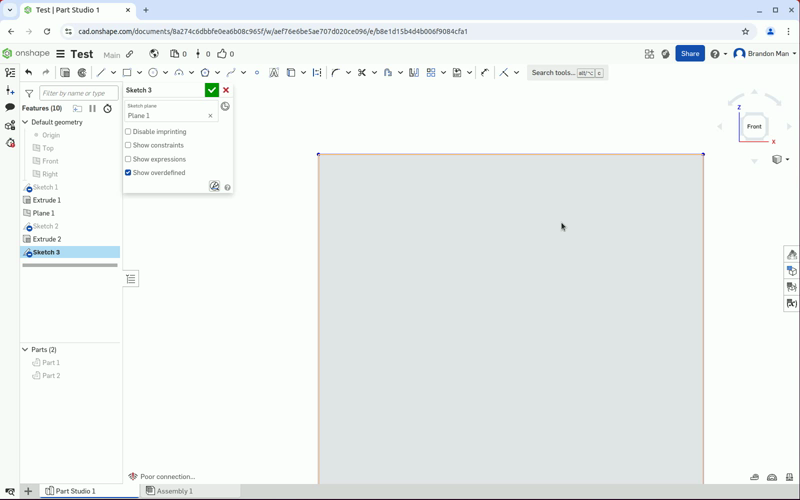
click(561, 222)
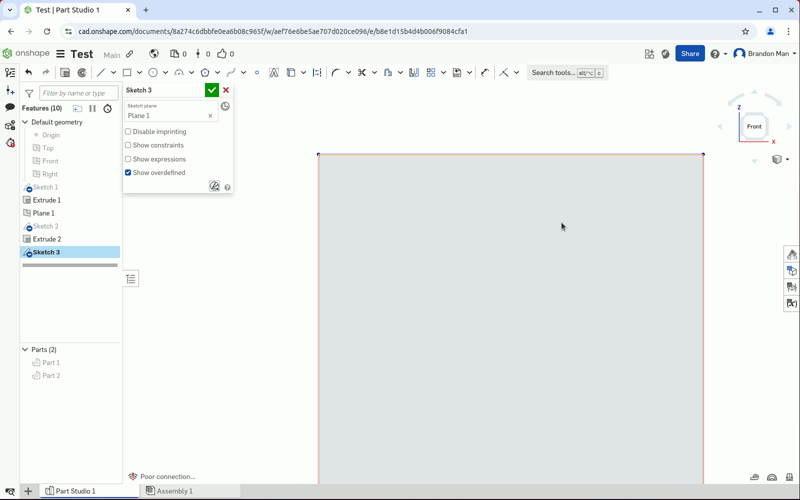
scroll(-6)
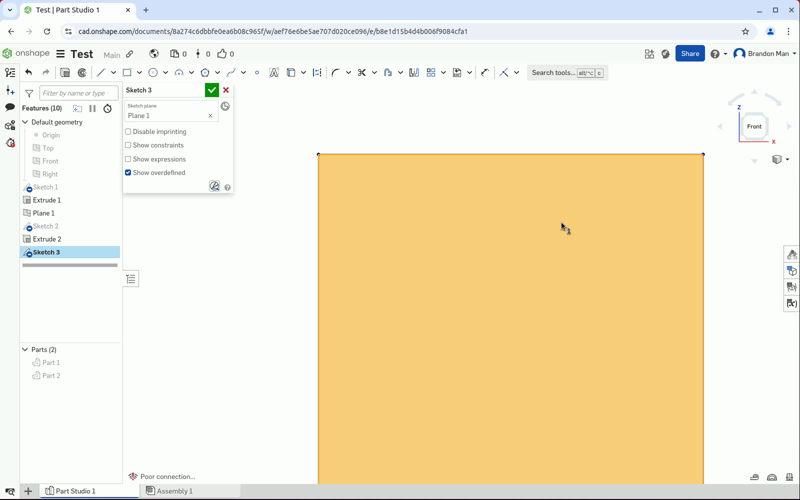
scroll(-6)
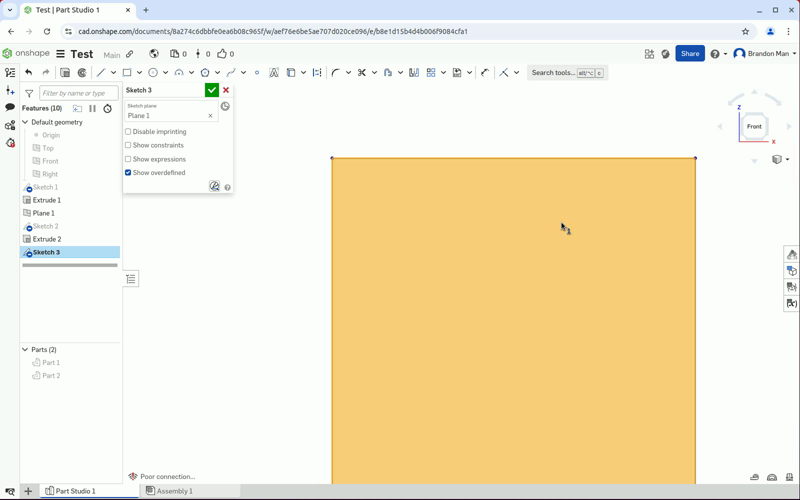
scroll(-6)
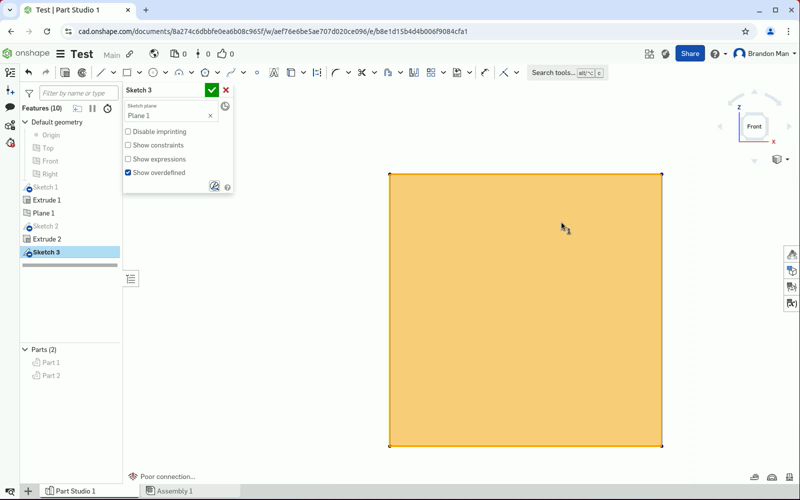
scroll(-6)
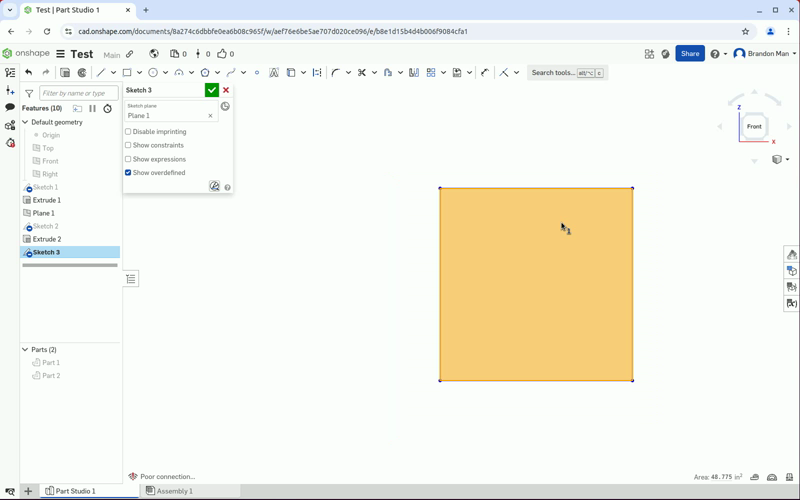
scroll(-6)
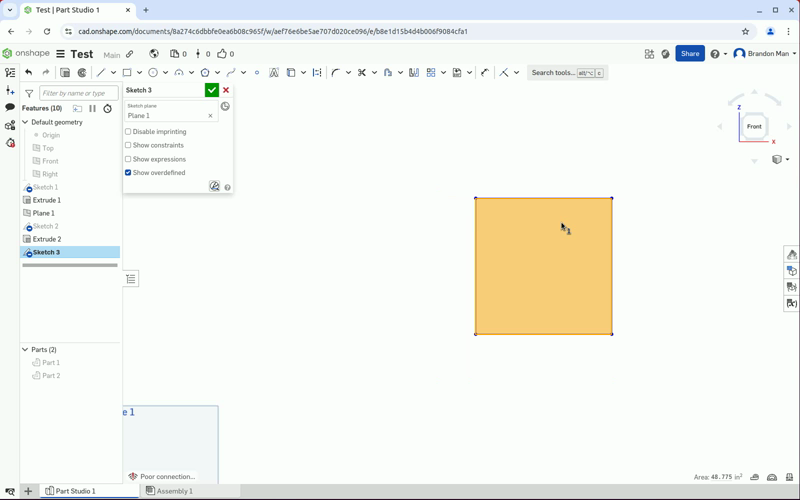
scroll(-6)
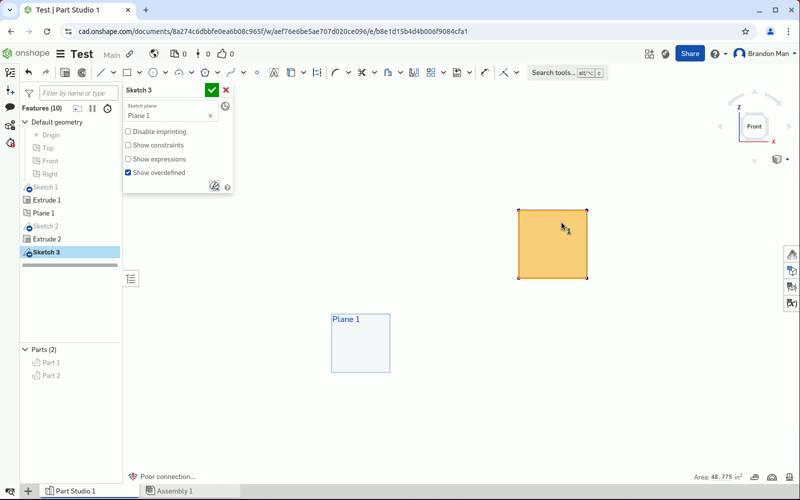
scroll(-6)
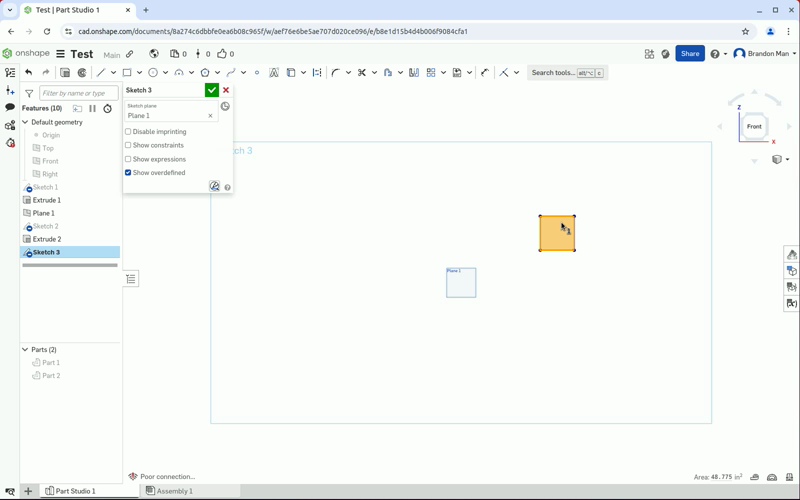
mouse_move(73, 352)
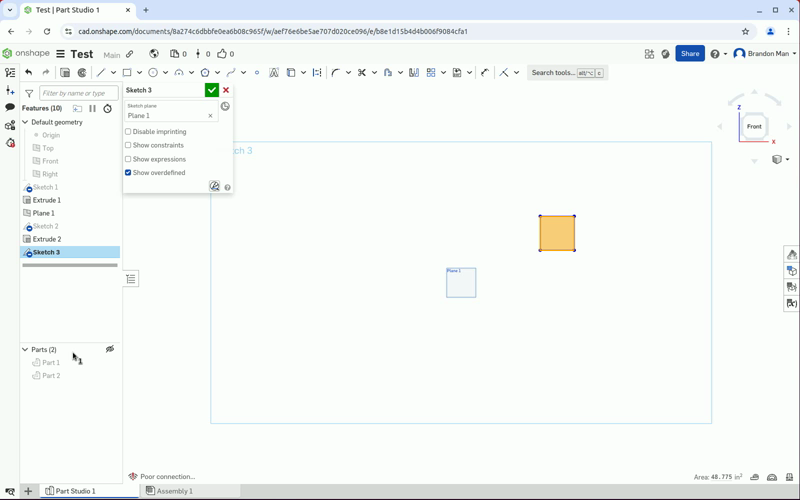
key(shift+y)
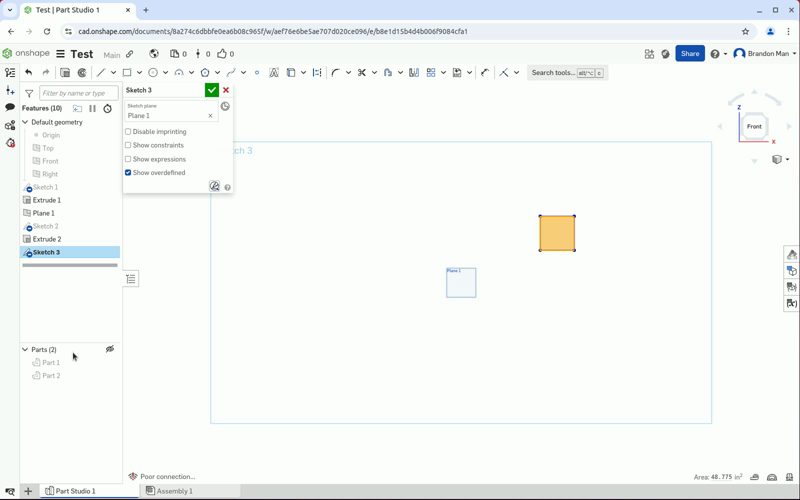
key(shift+e)
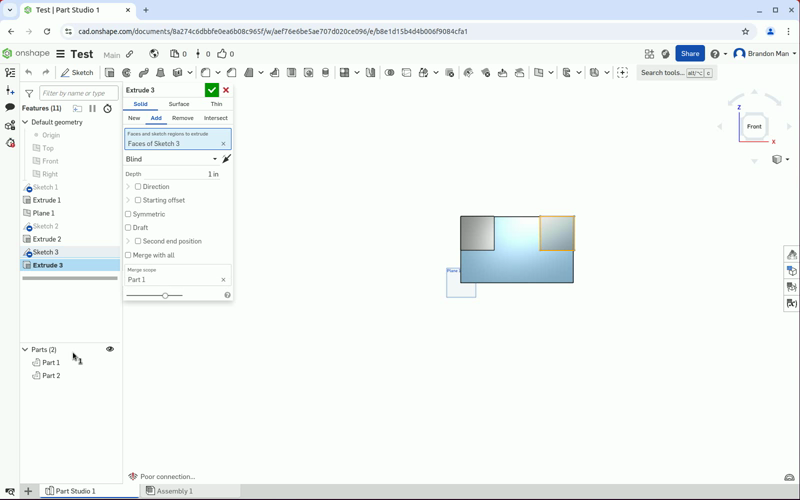
mouse_move(143, 106)
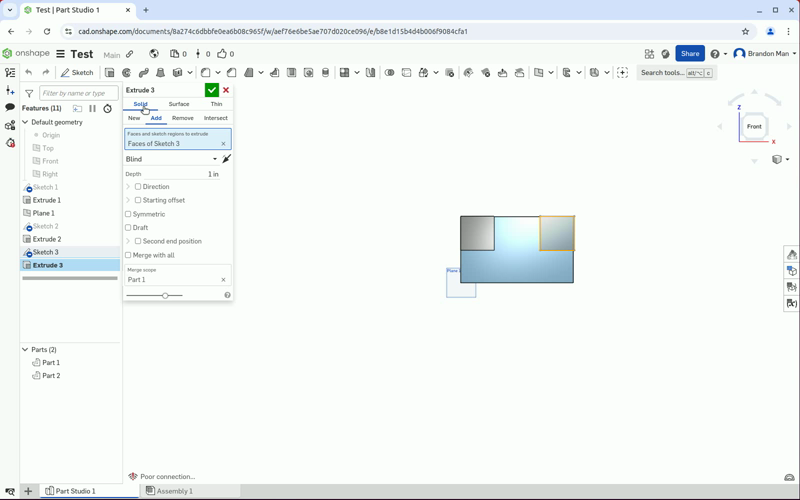
click(143, 106)
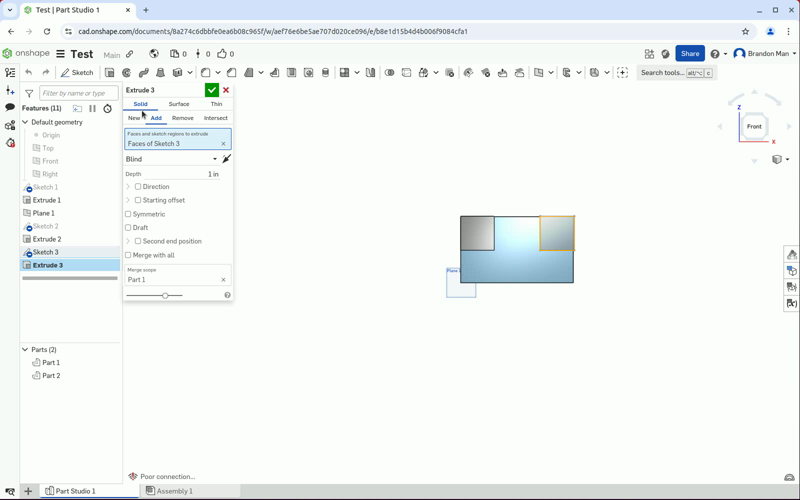
mouse_move(137, 120)
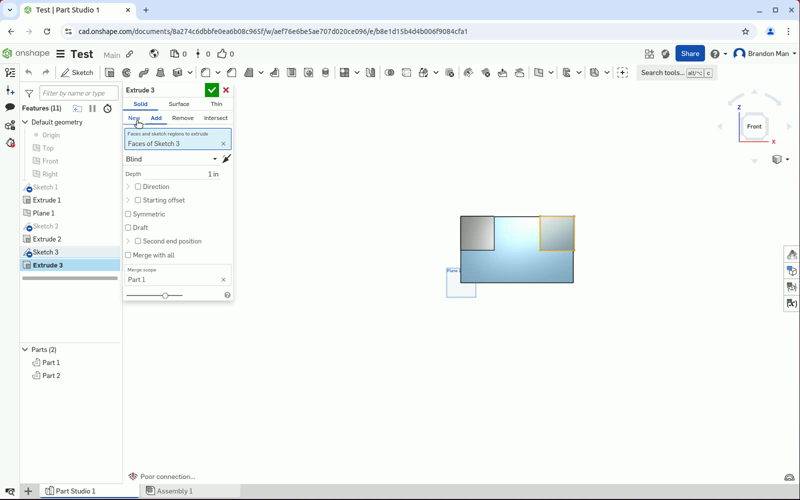
click(137, 120)
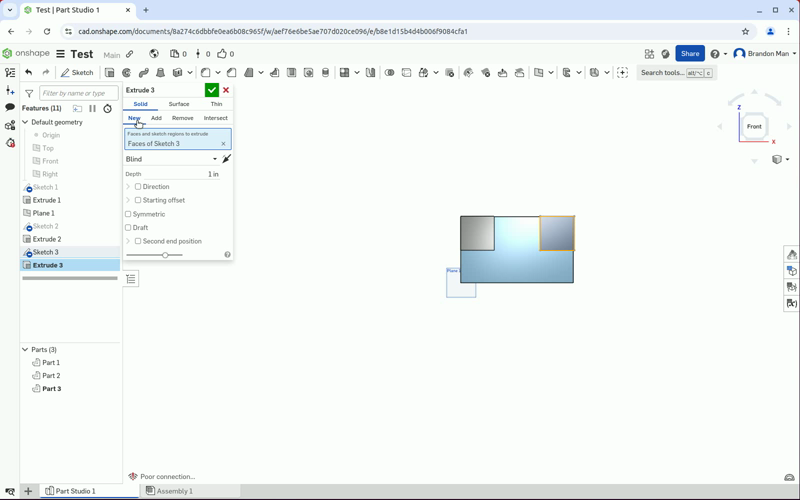
key(tab, 4)
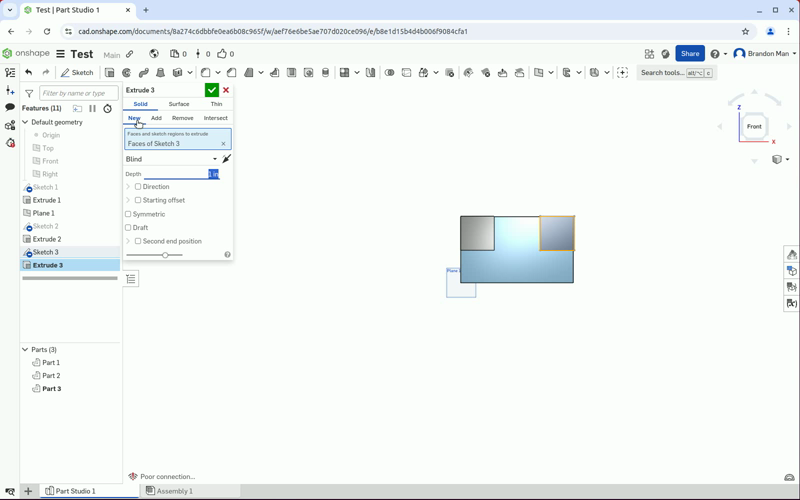
text(5.536)
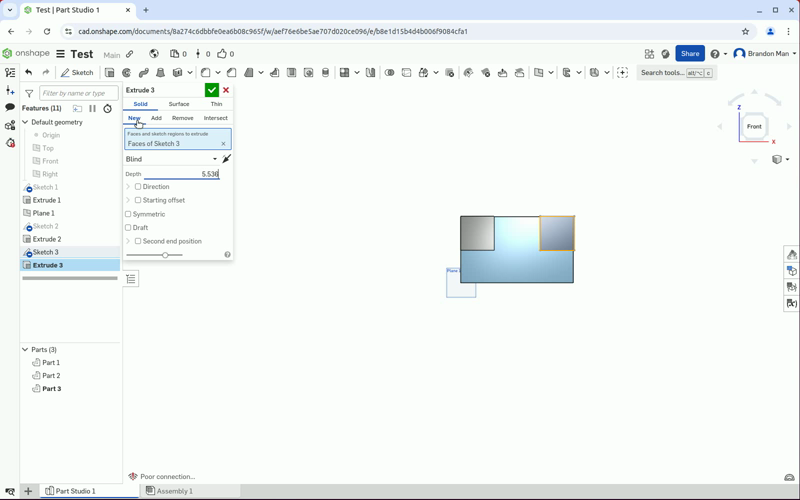
key(enter)
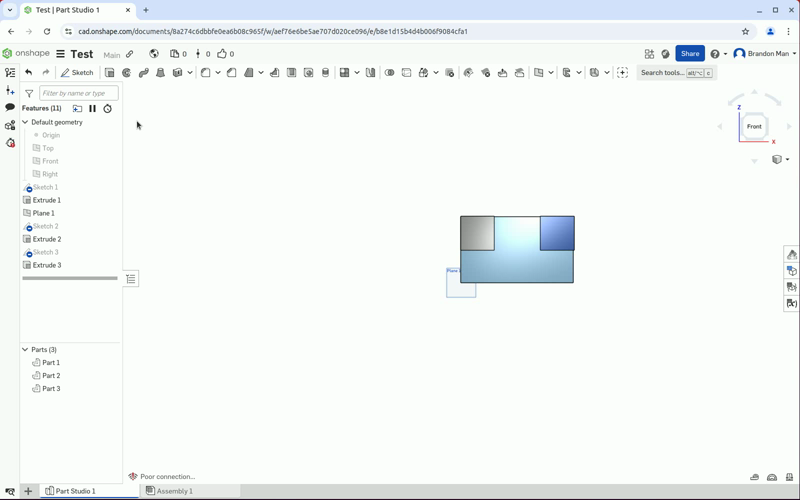
key(shift+h)
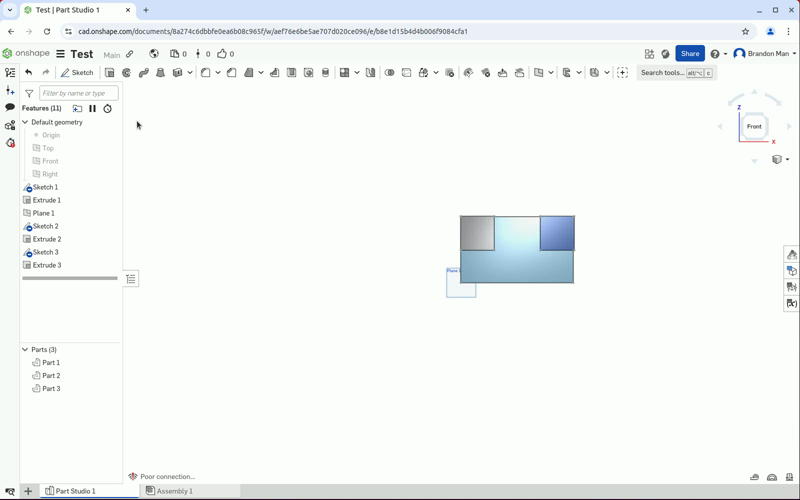
key(shift+h)
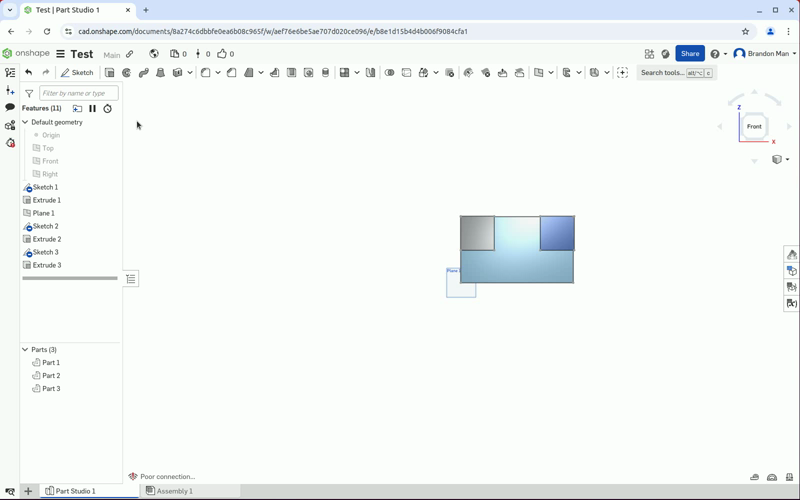
key(shift+7)
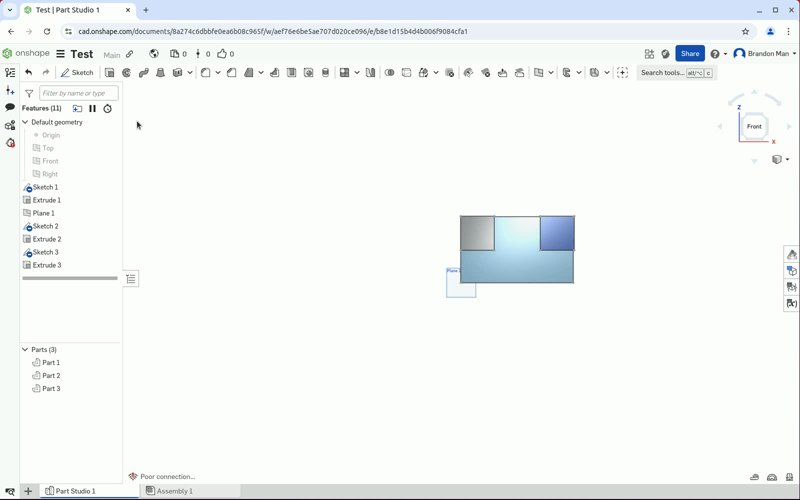
key(left, 2)
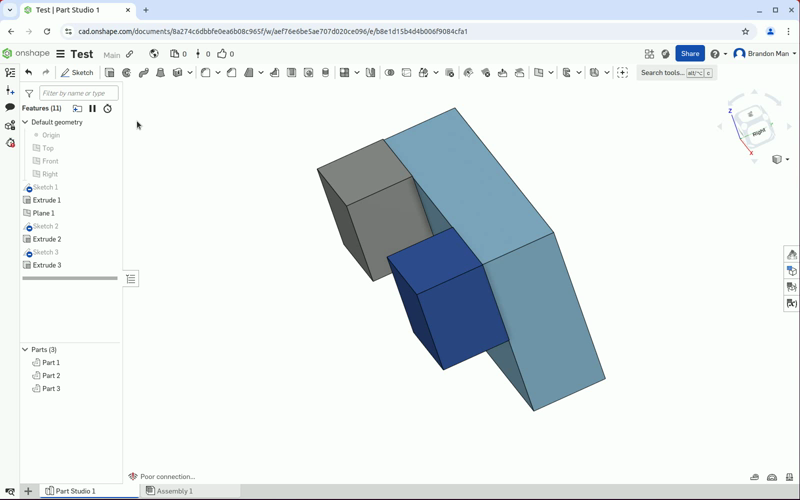
key(down, 2)
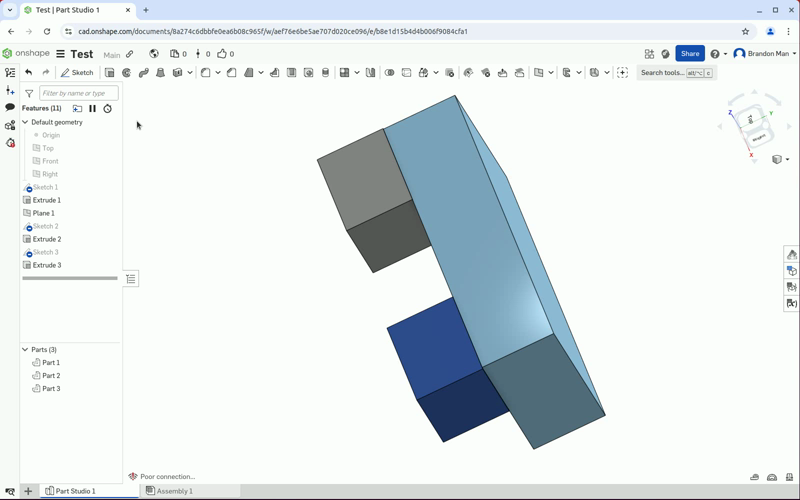
key(up, 2)
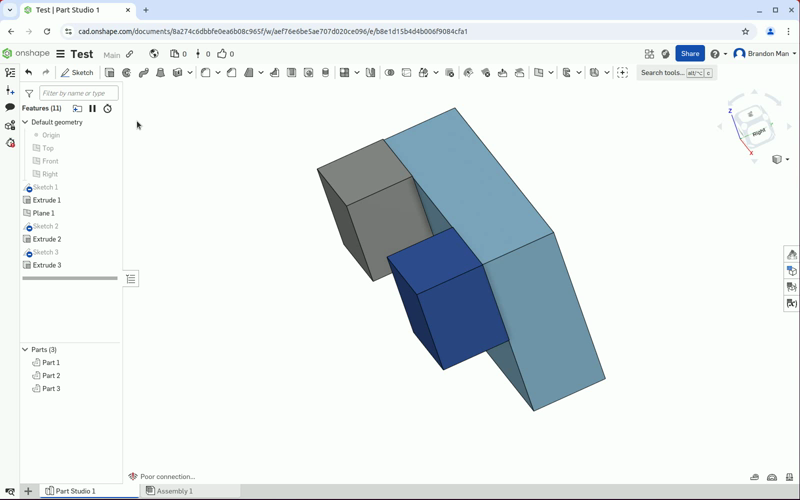
key(right, 2)
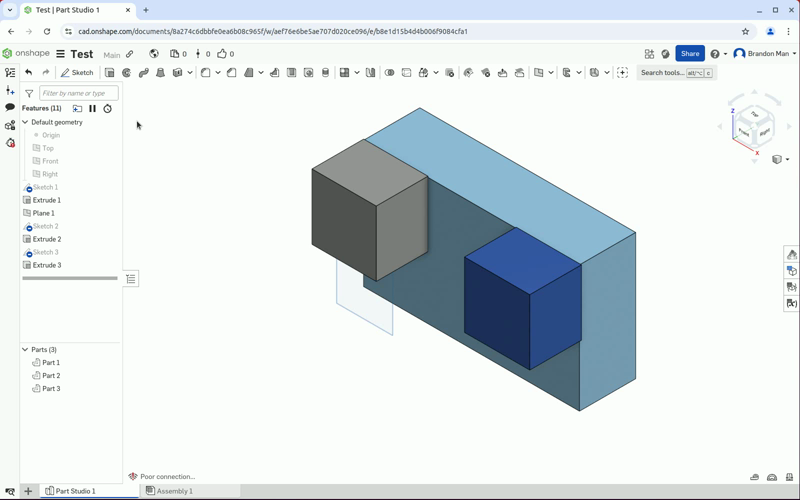
mouse_move(73, 189)
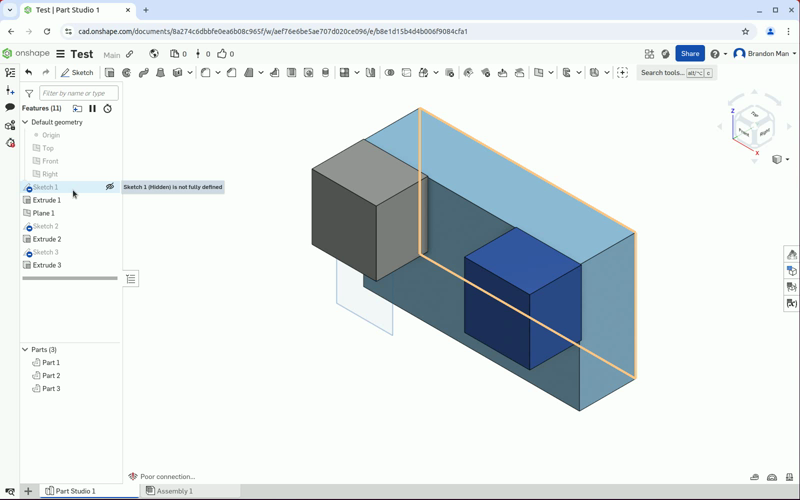
click(73, 189)